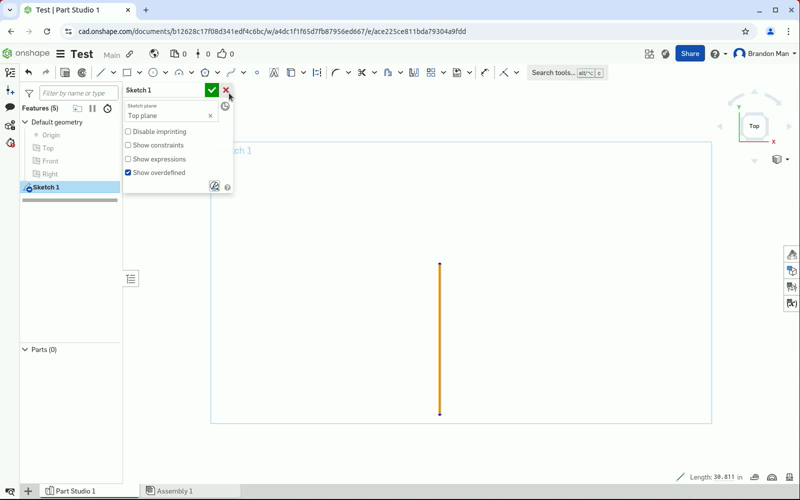
key(shift+h)
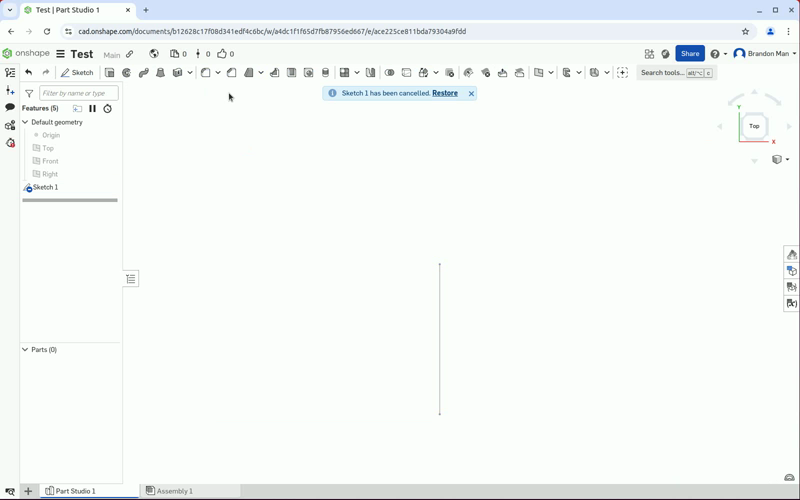
key(shift+s)
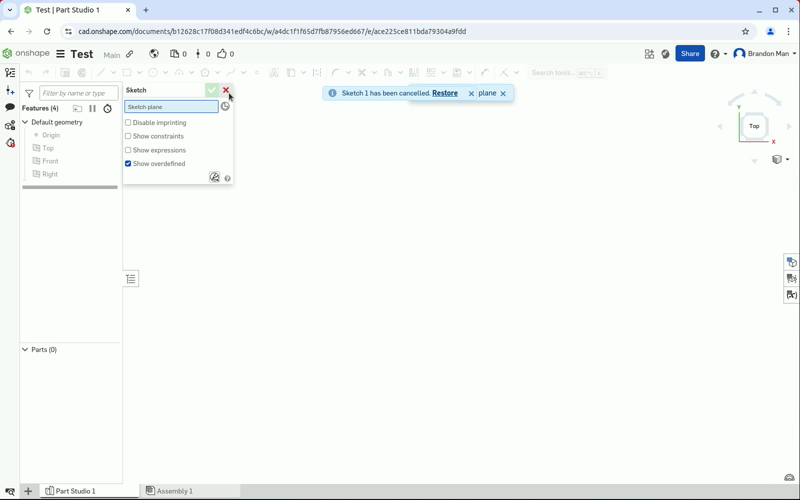
mouse_move(73, 150)
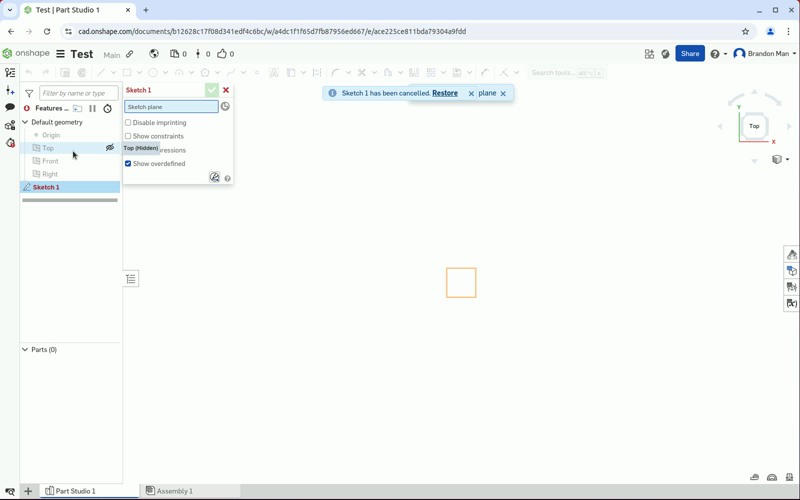
click(73, 150)
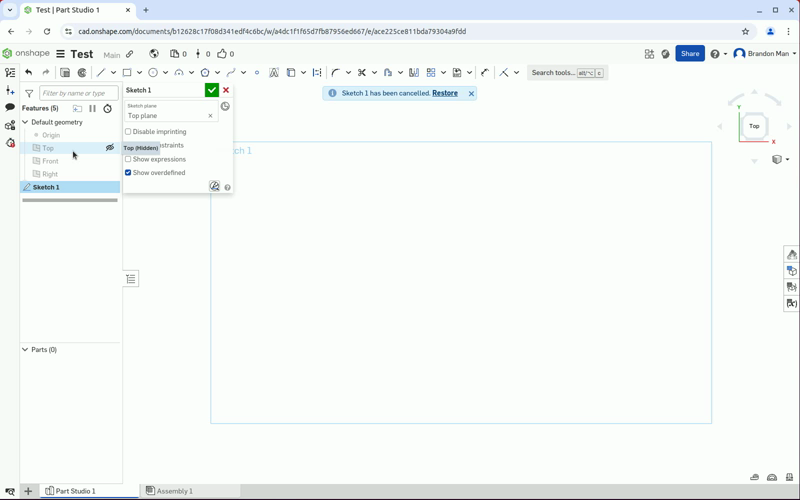
mouse_move(73, 352)
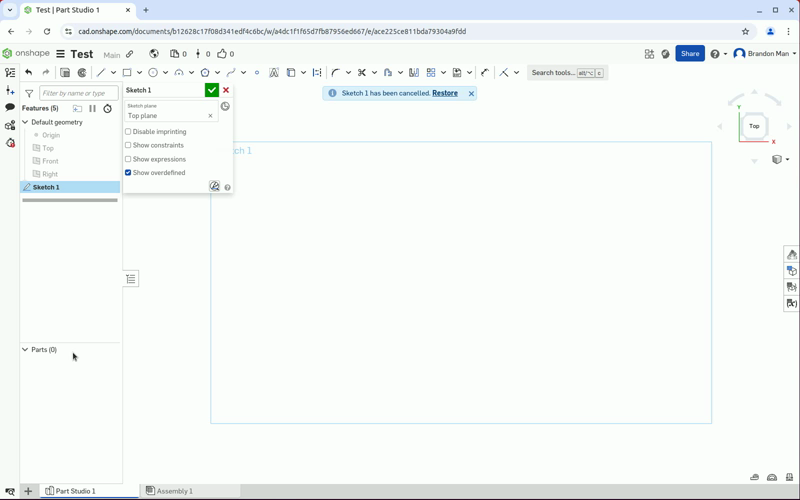
key(y)
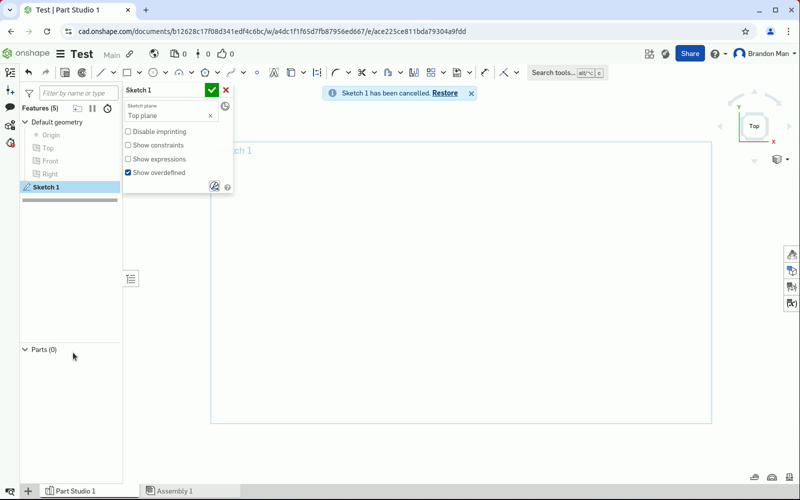
key(l)
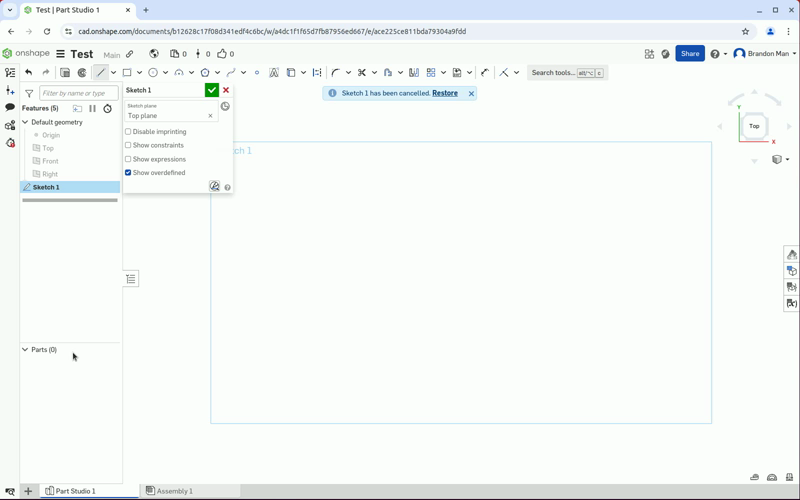
key_down(shift)
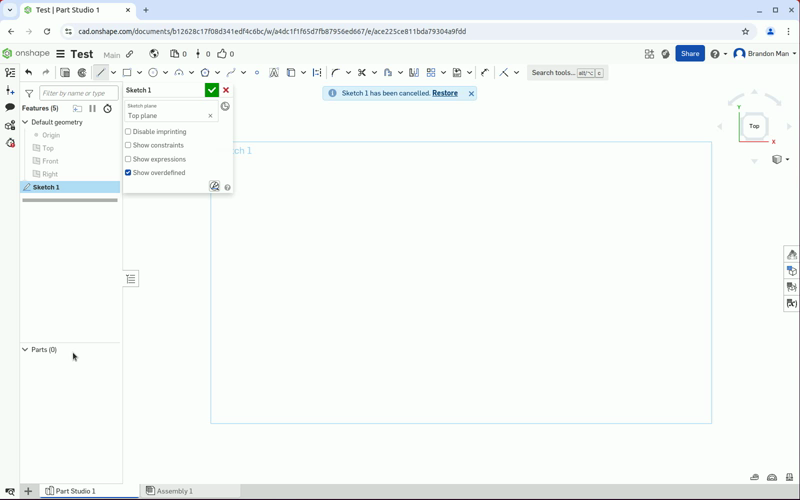
mouse_move(391, 334)
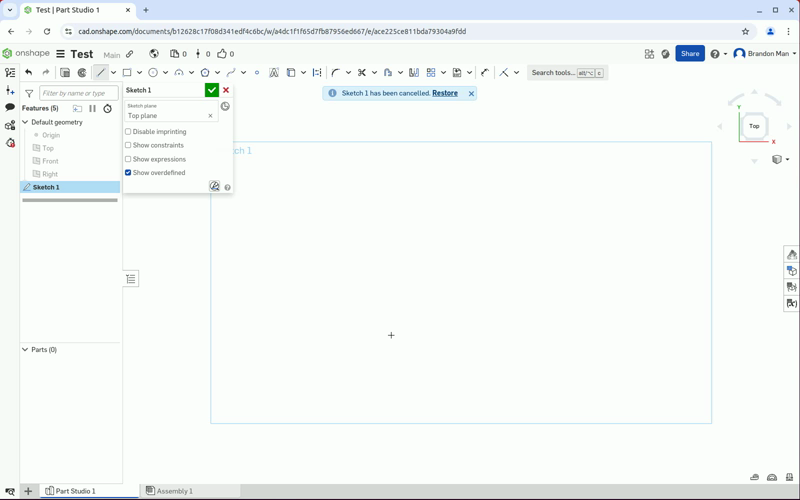
click(391, 334)
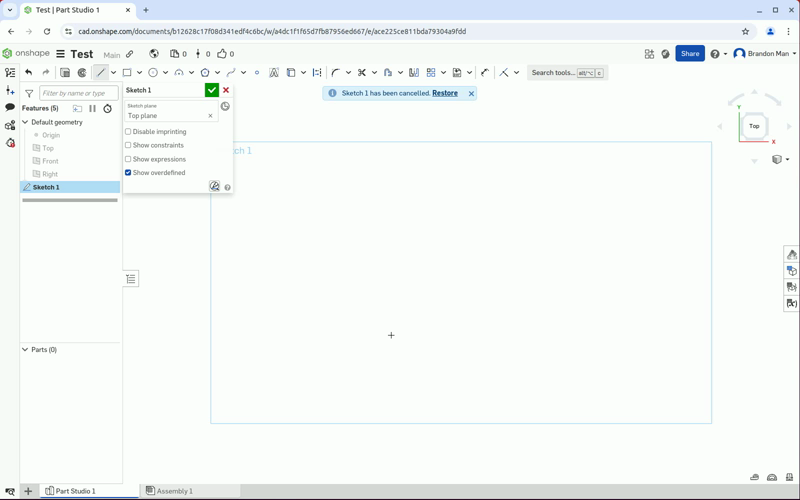
key_up(shift)
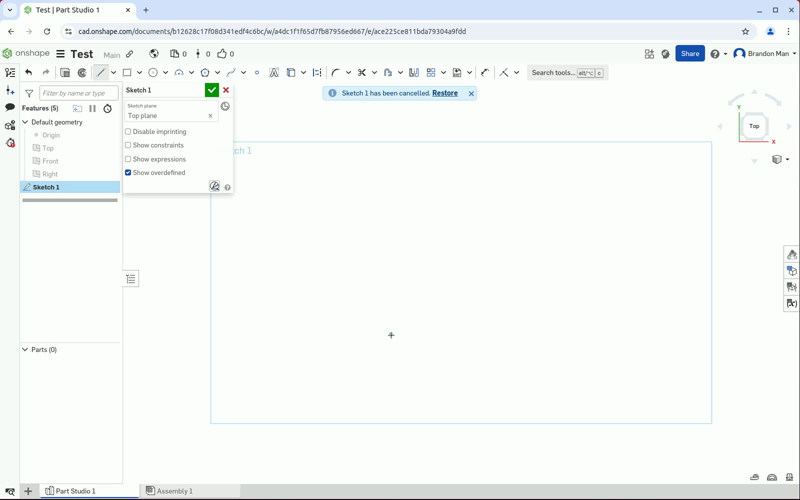
key_down(shift)
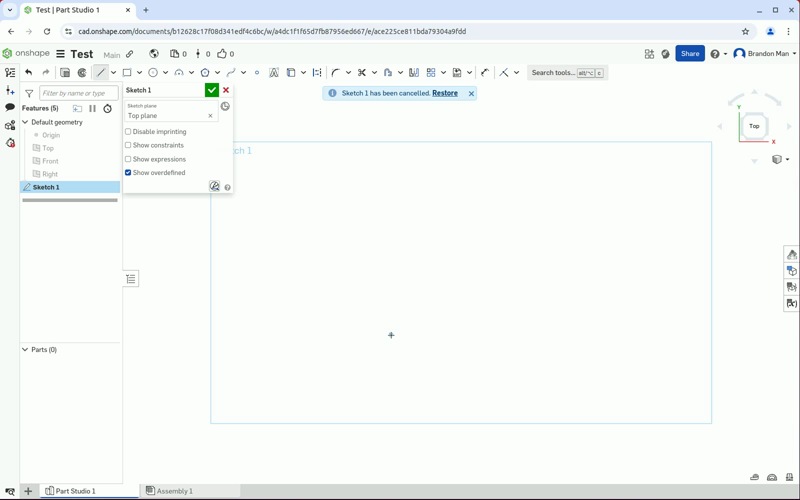
mouse_move(529, 334)
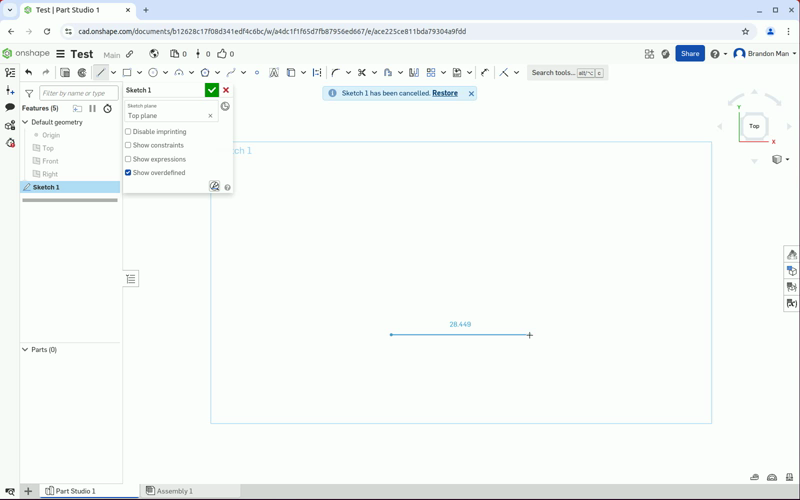
click(529, 334)
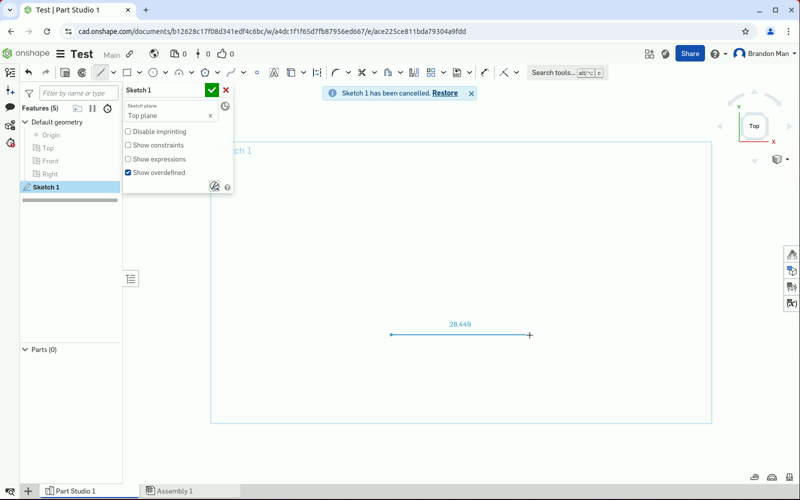
key_up(shift)
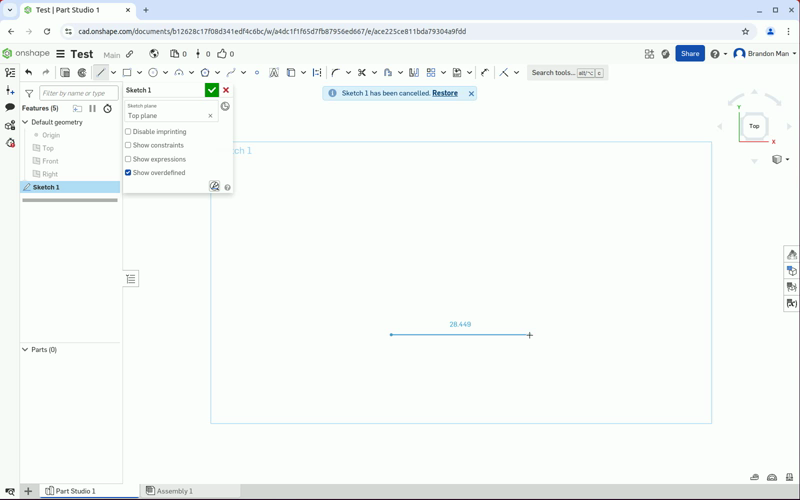
key_down(shift)
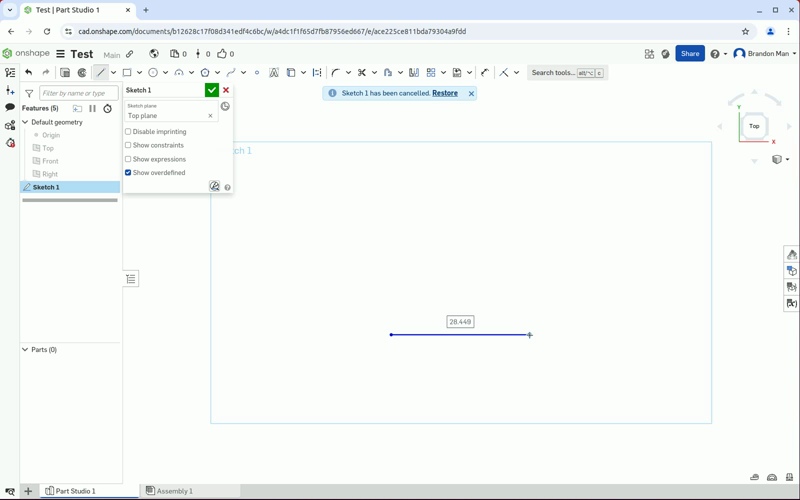
mouse_move(529, 231)
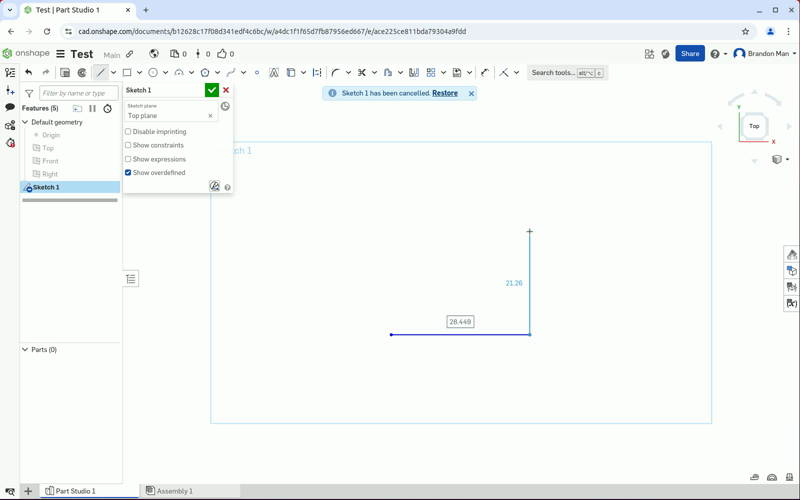
click(529, 231)
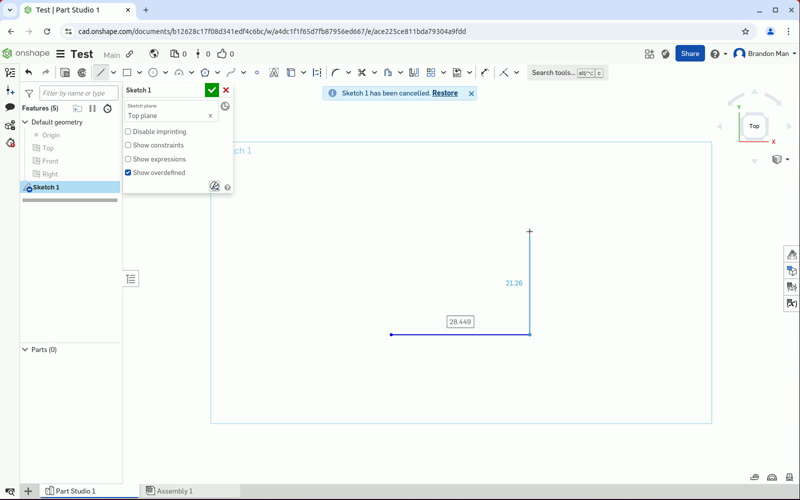
key_up(shift)
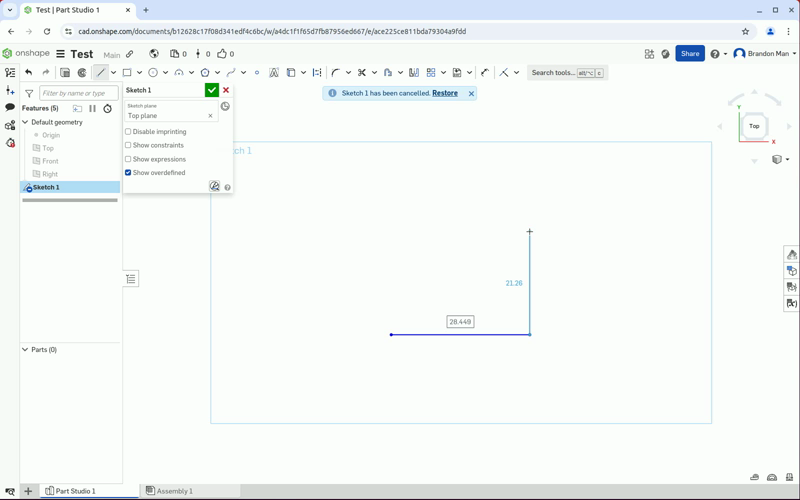
key_down(shift)
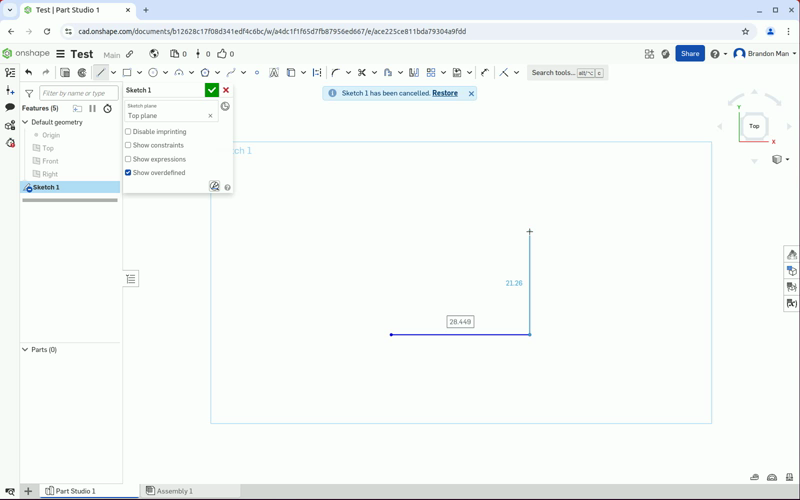
mouse_move(391, 231)
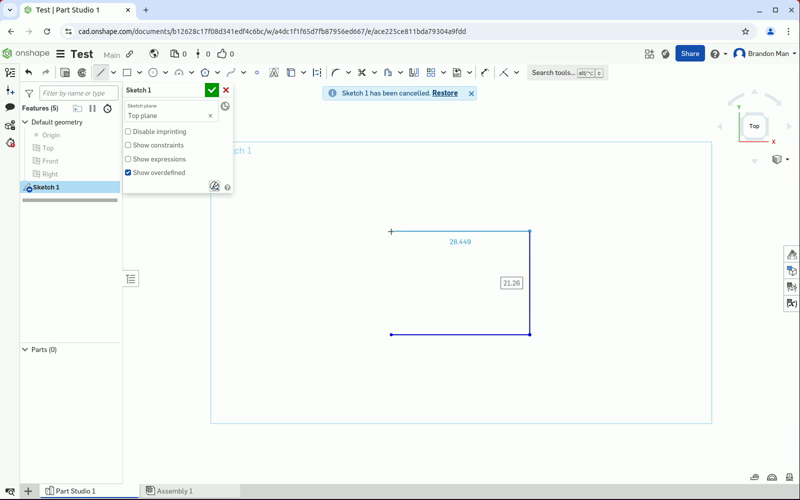
click(391, 231)
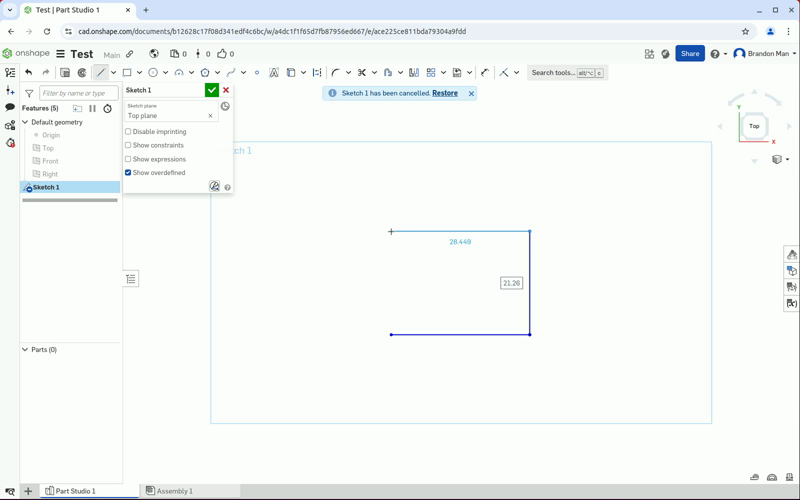
key_up(shift)
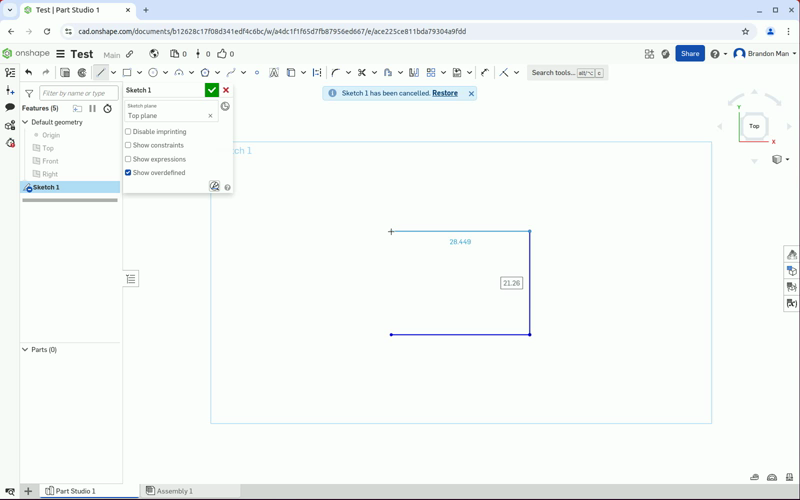
key_down(shift)
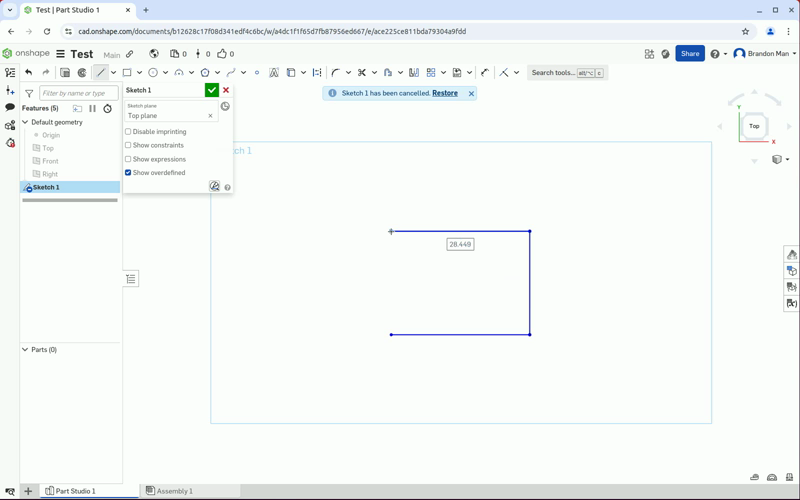
mouse_move(391, 334)
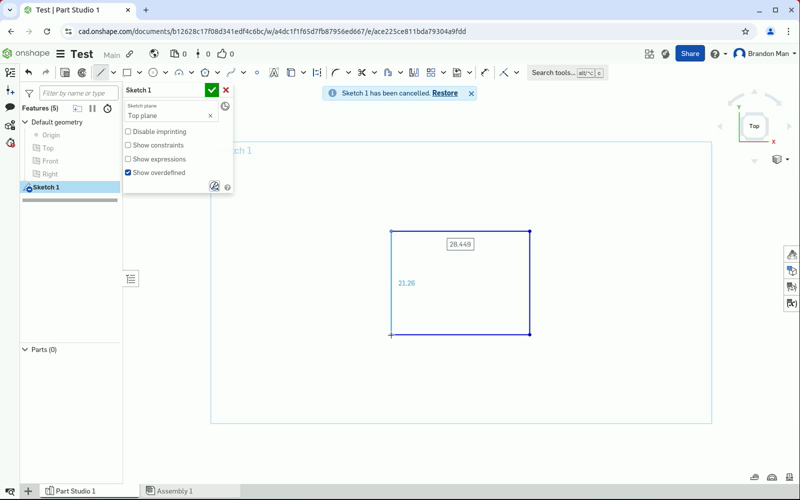
key_up(shift)
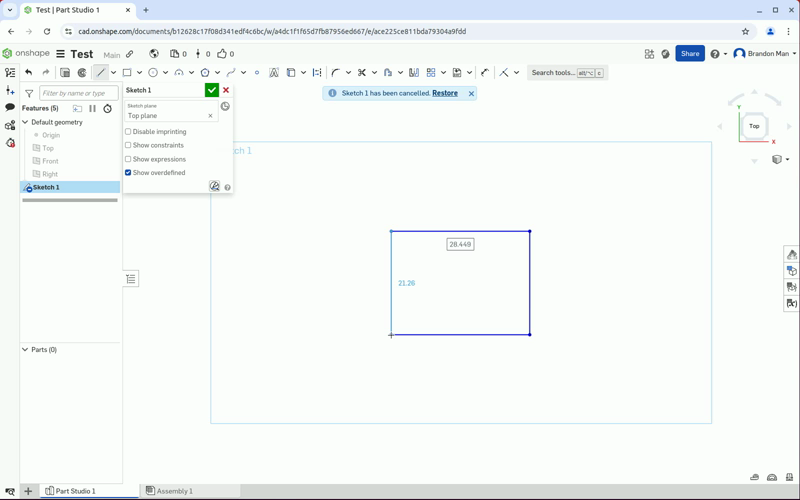
click(391, 334)
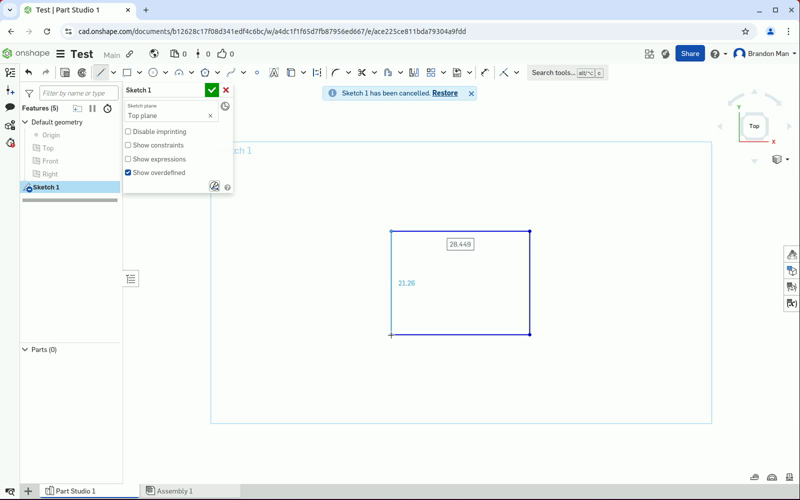
key(esc)
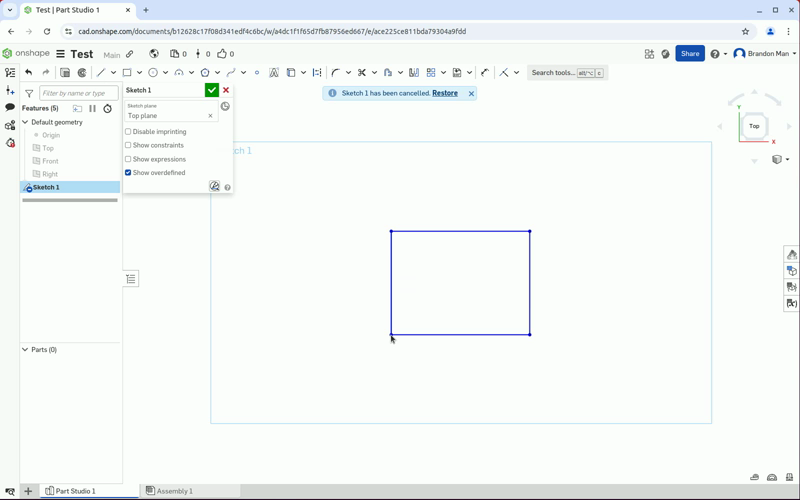
mouse_move(509, 267)
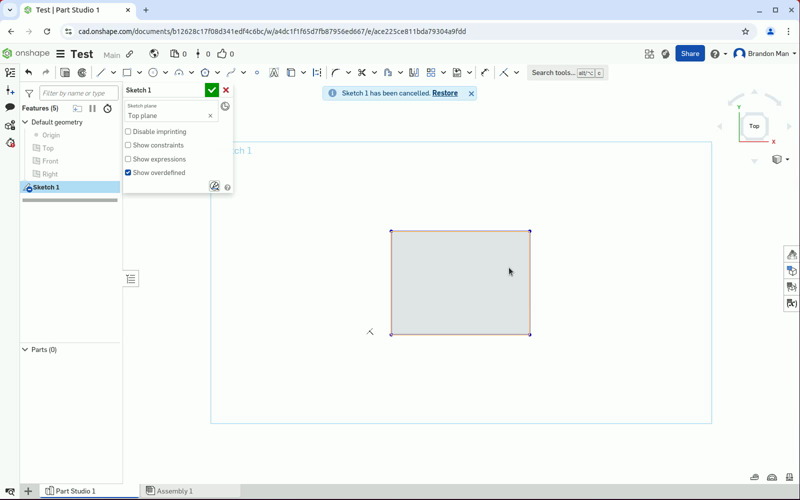
click(509, 267)
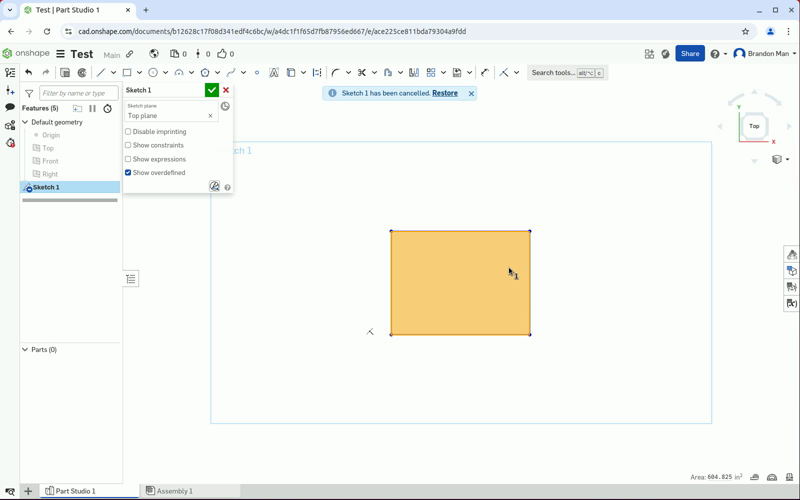
mouse_move(73, 352)
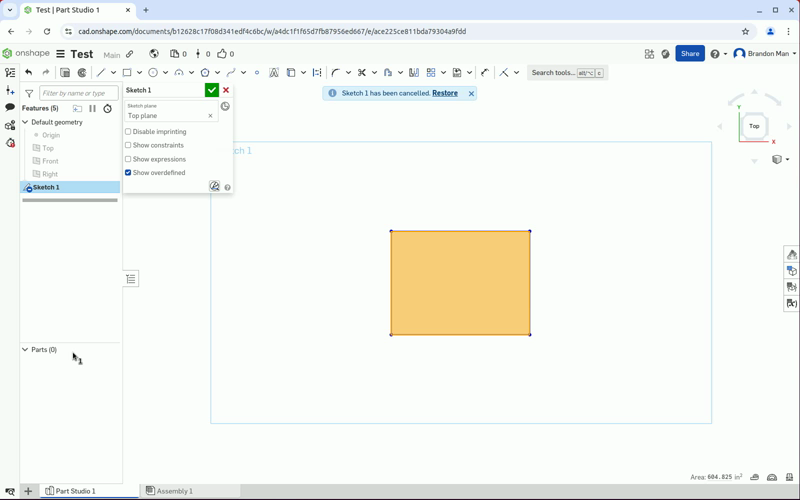
key(shift+y)
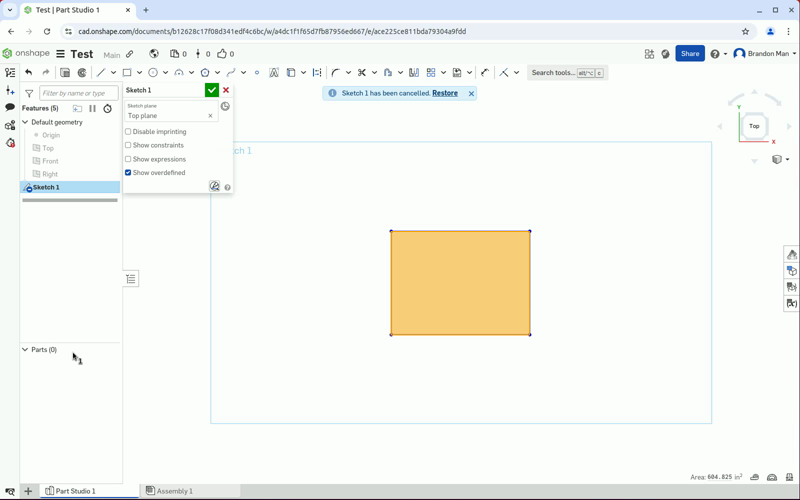
key(shift+e)
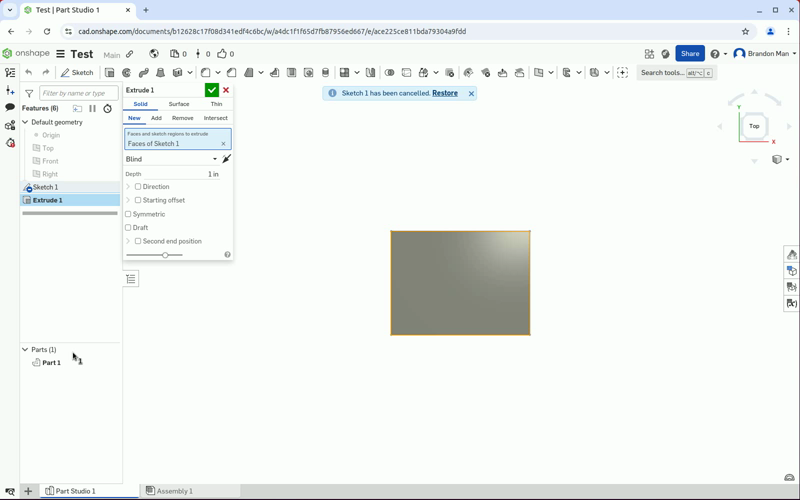
mouse_move(143, 106)
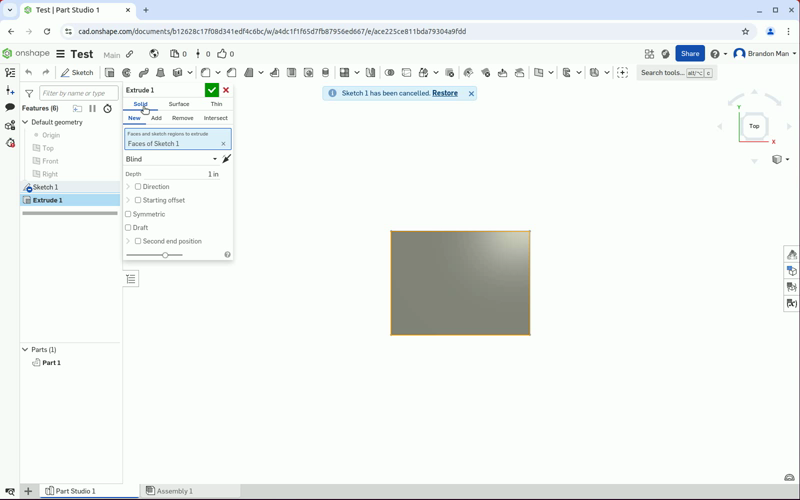
click(143, 106)
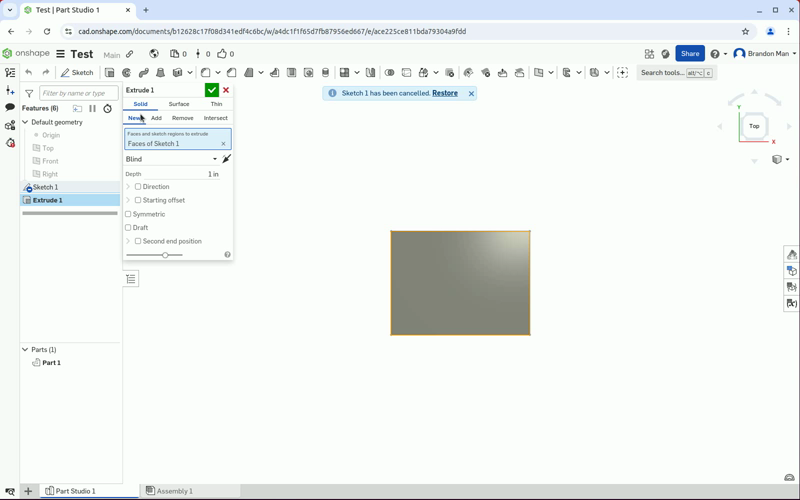
mouse_move(137, 120)
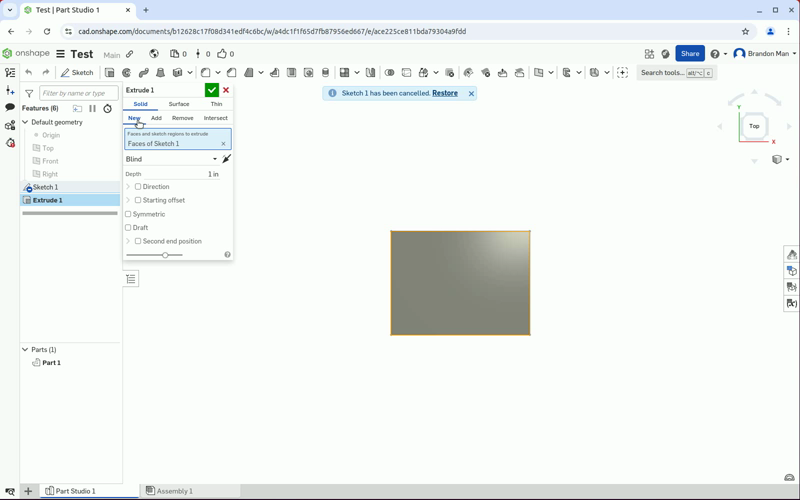
click(137, 120)
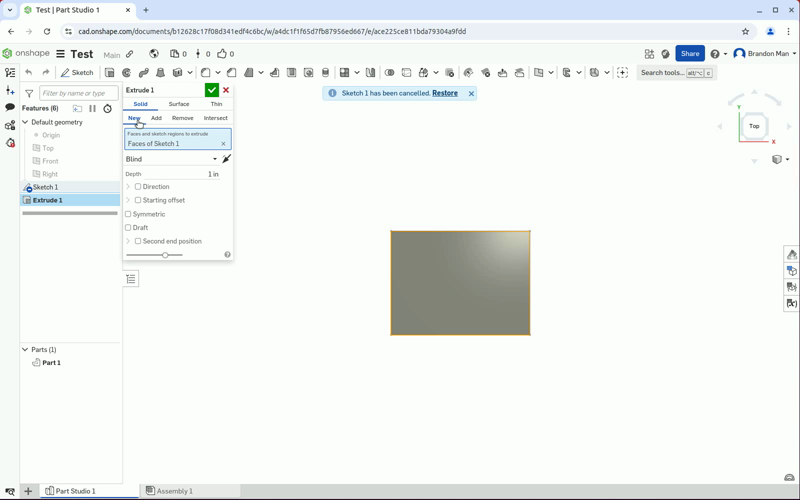
key(tab, 4)
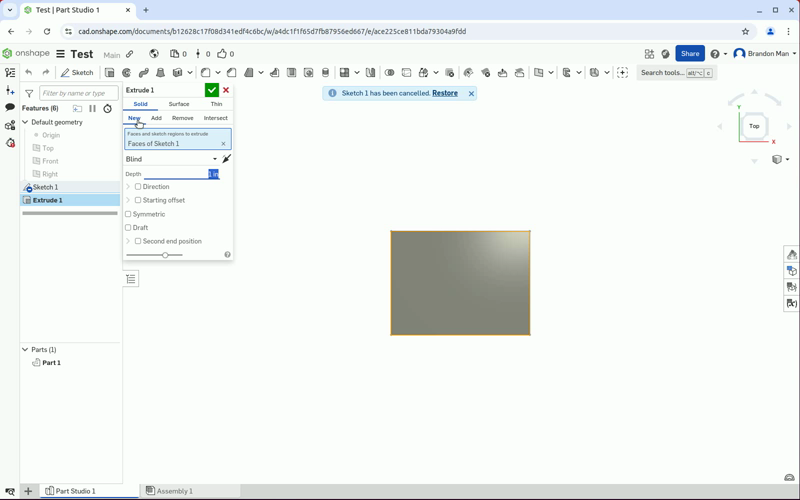
text(17.813)
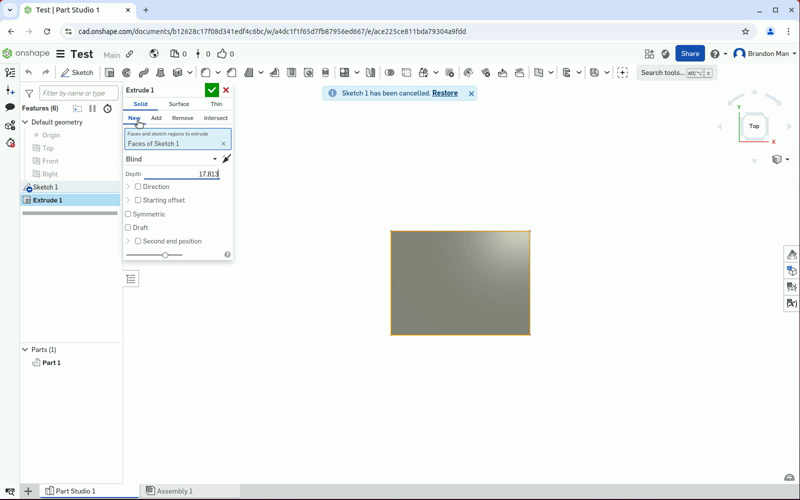
key(enter)
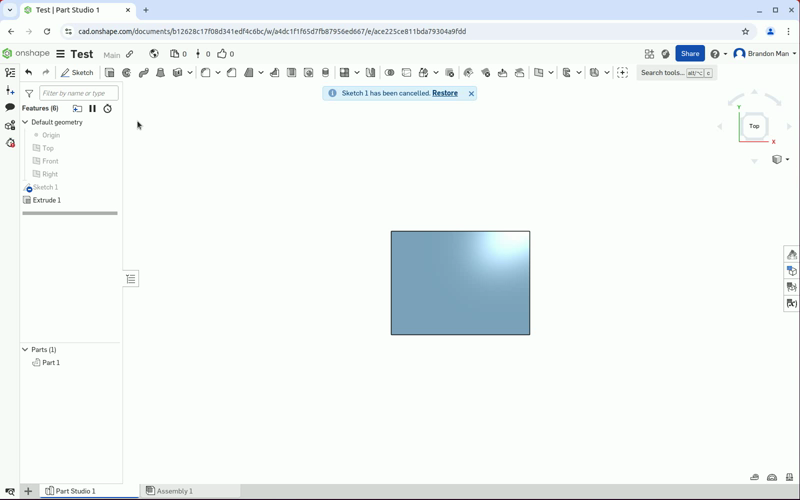
key(shift+h)
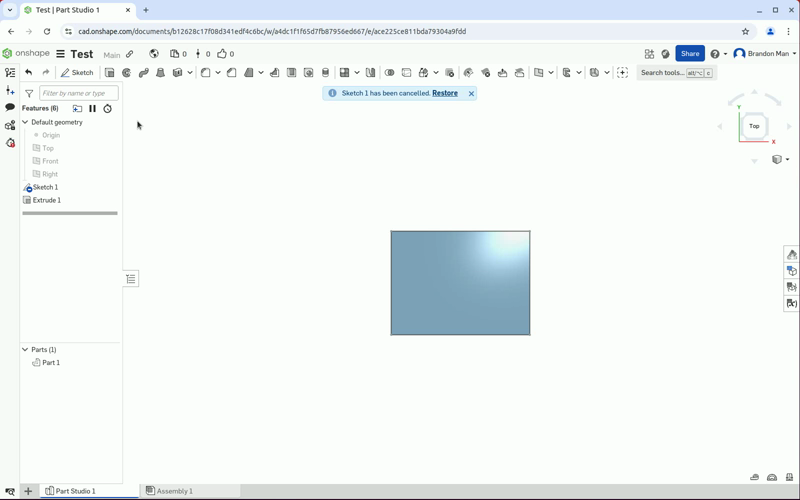
key(shift+h)
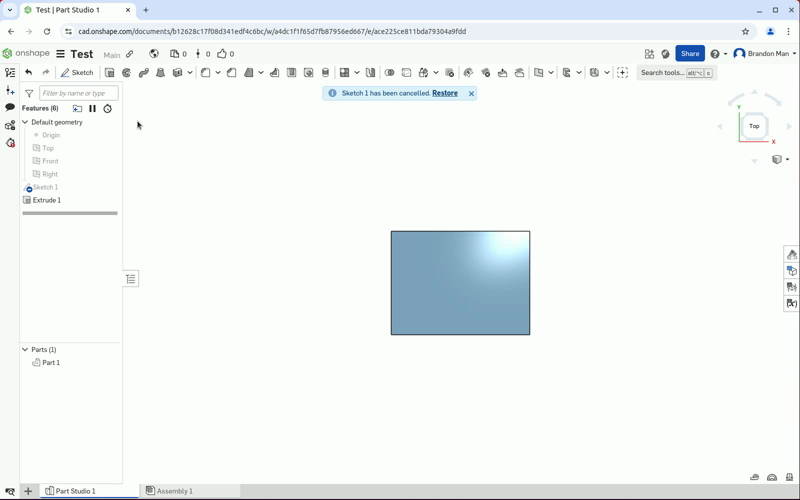
mouse_move(73, 189)
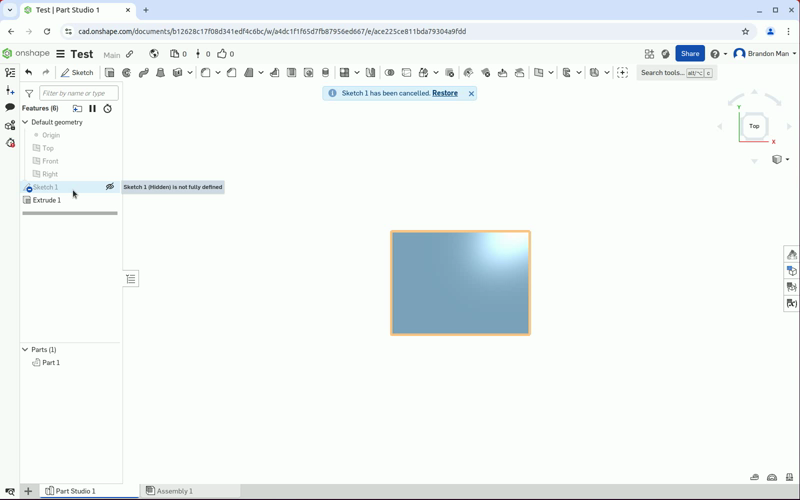
click(73, 189)
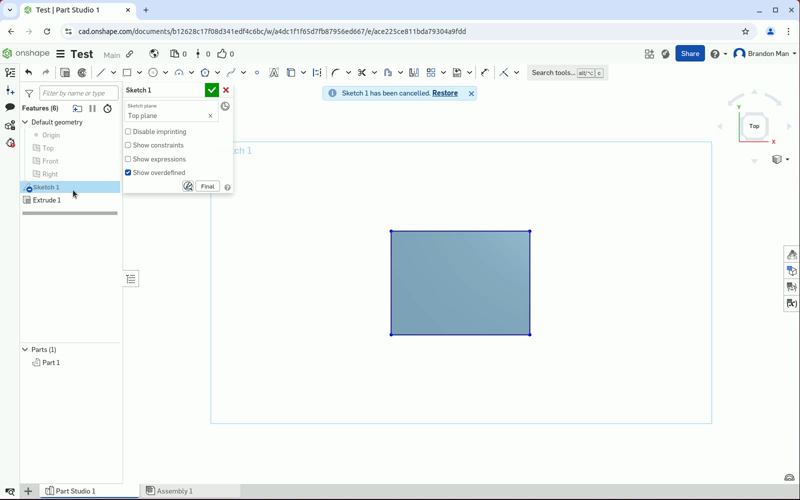
mouse_move(229, 92)
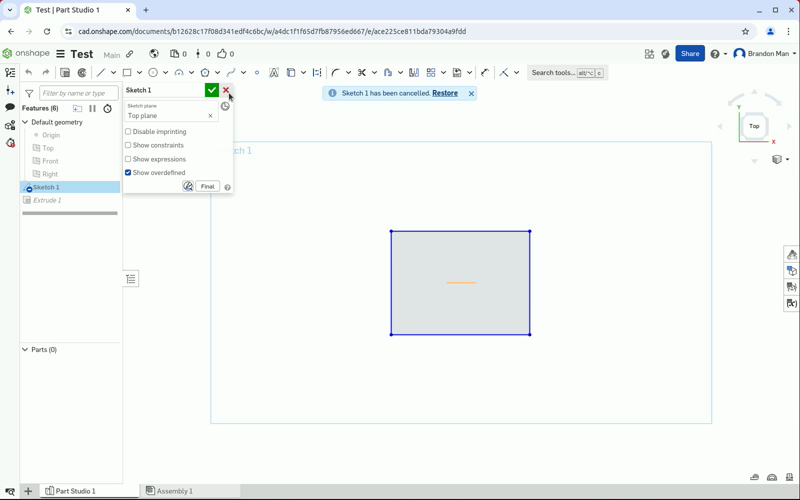
click(229, 92)
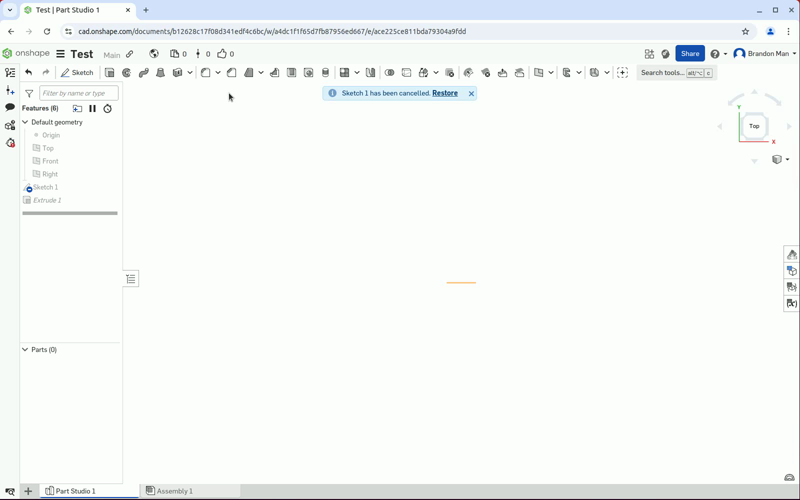
mouse_move(541, 75)
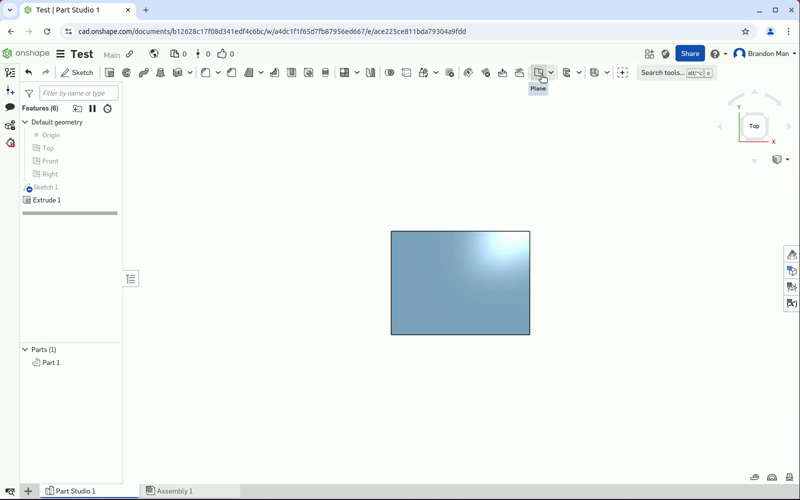
click(541, 75)
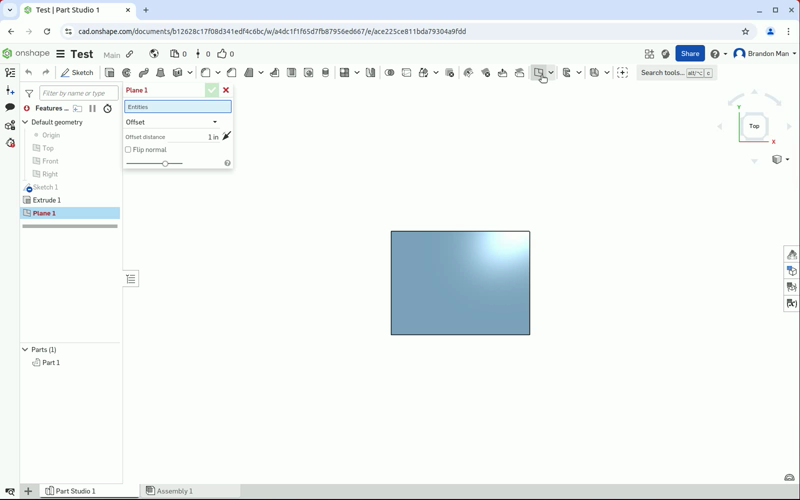
mouse_move(73, 150)
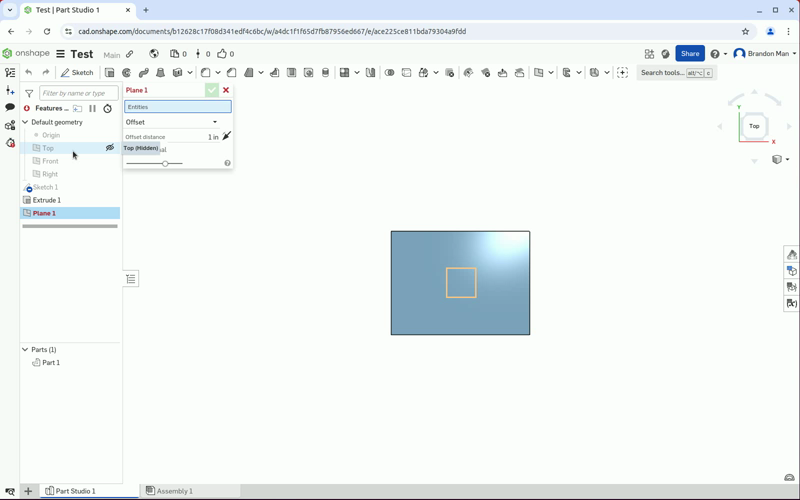
click(73, 150)
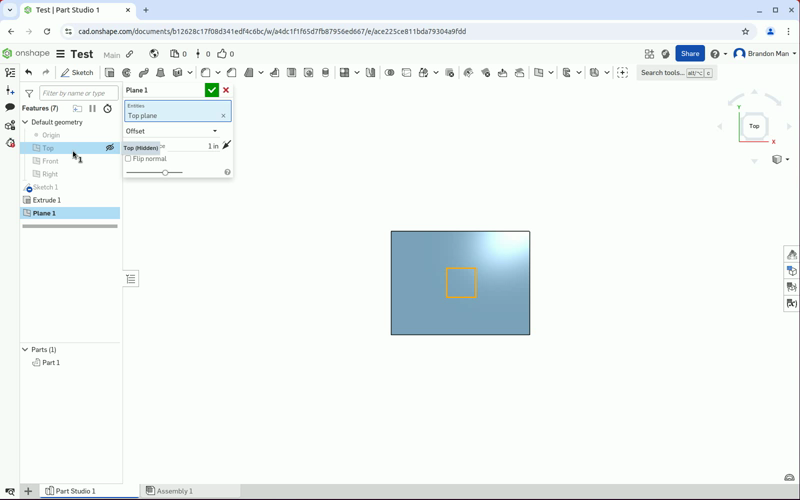
key(tab, 2)
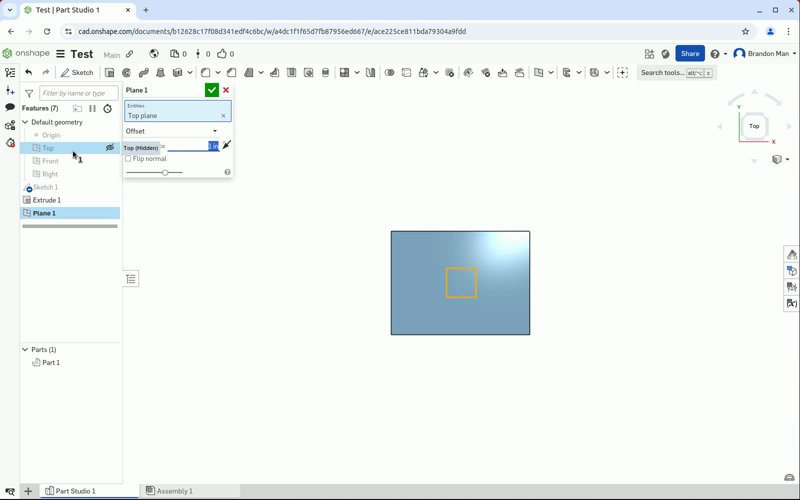
text(17.809)
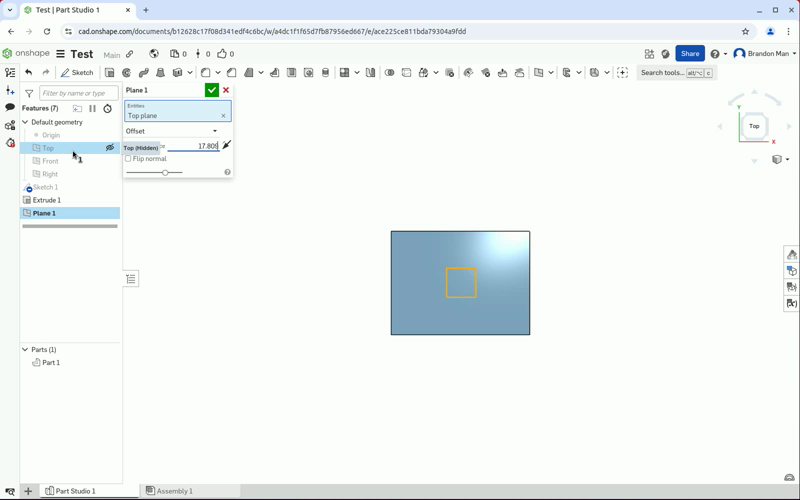
key(enter, 2)
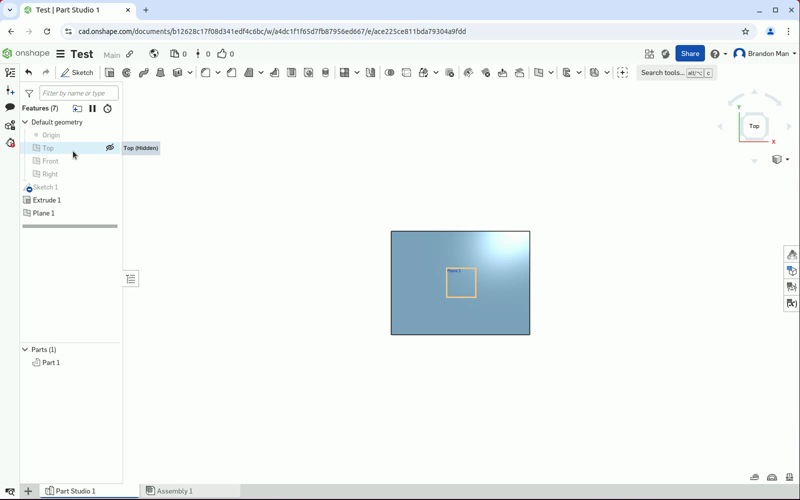
key(shift+s)
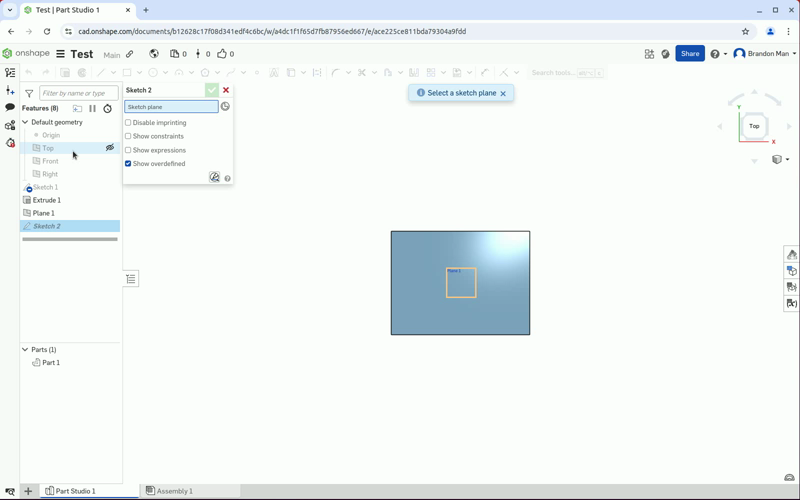
mouse_move(73, 215)
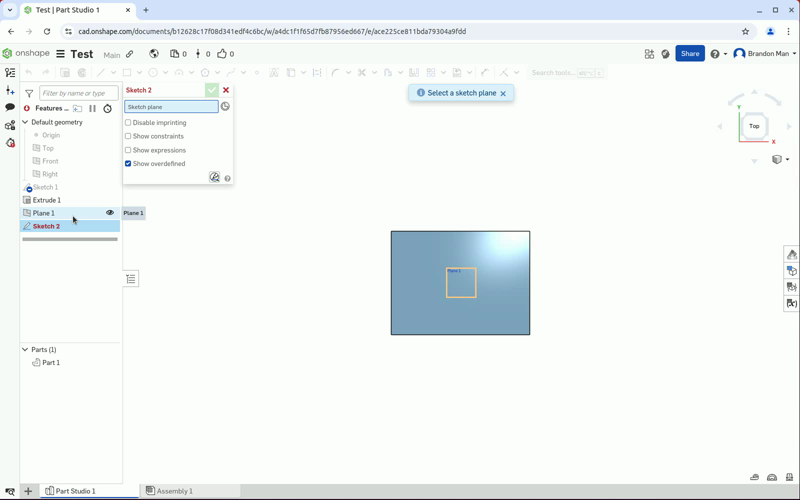
click(73, 215)
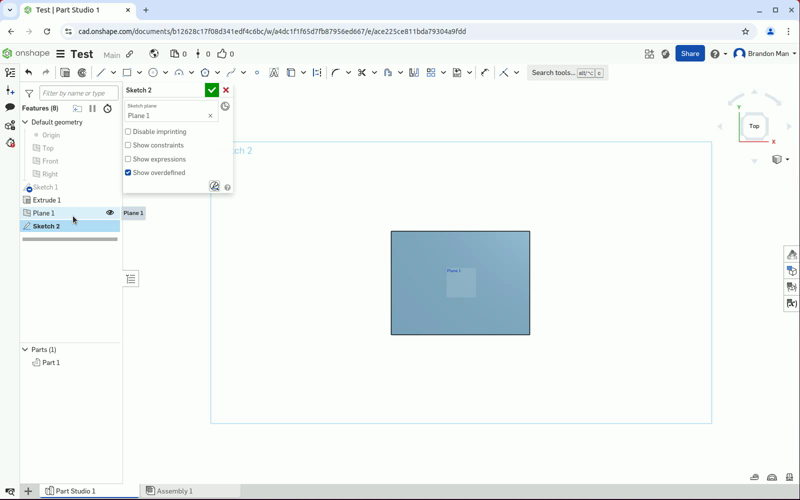
mouse_move(73, 352)
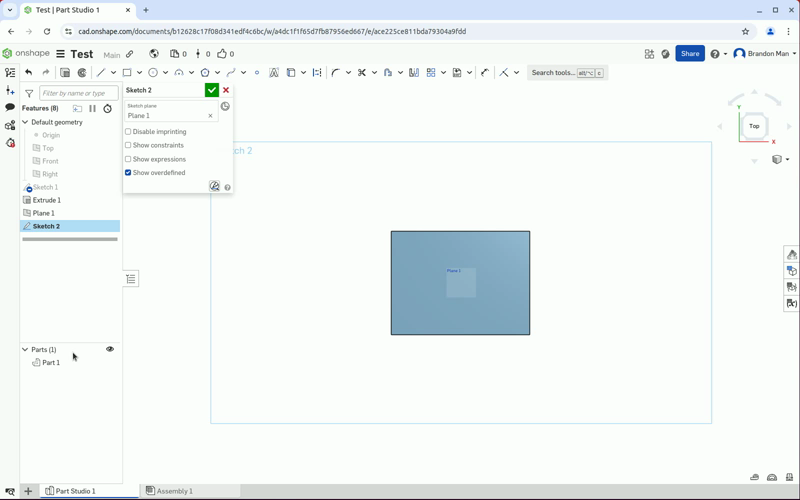
key(y)
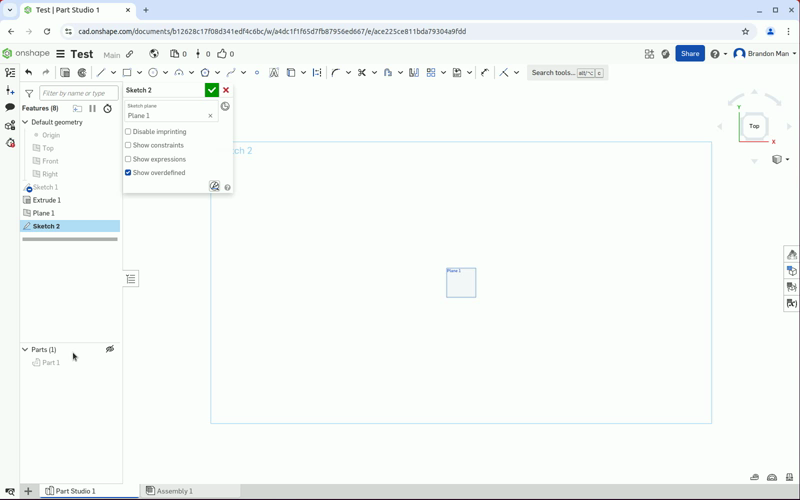
key(c)
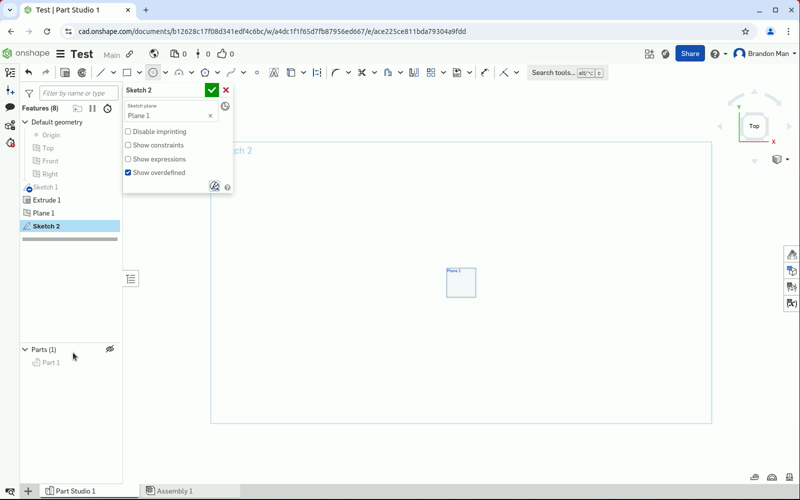
key_down(shift)
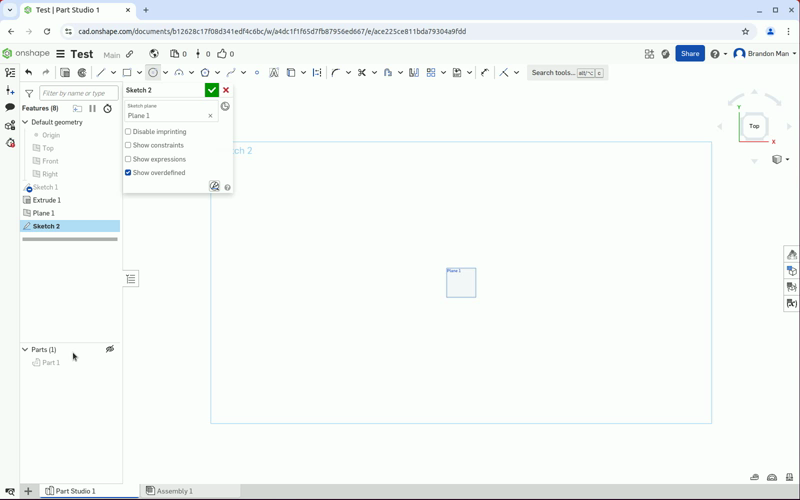
mouse_move(461, 282)
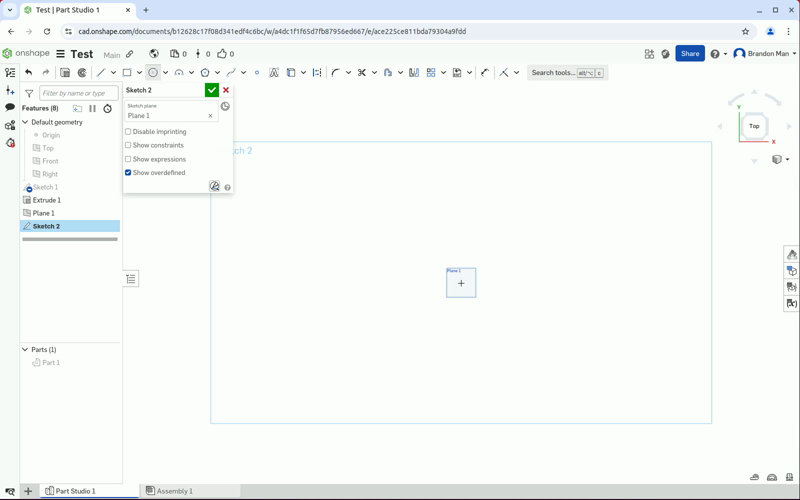
click(461, 282)
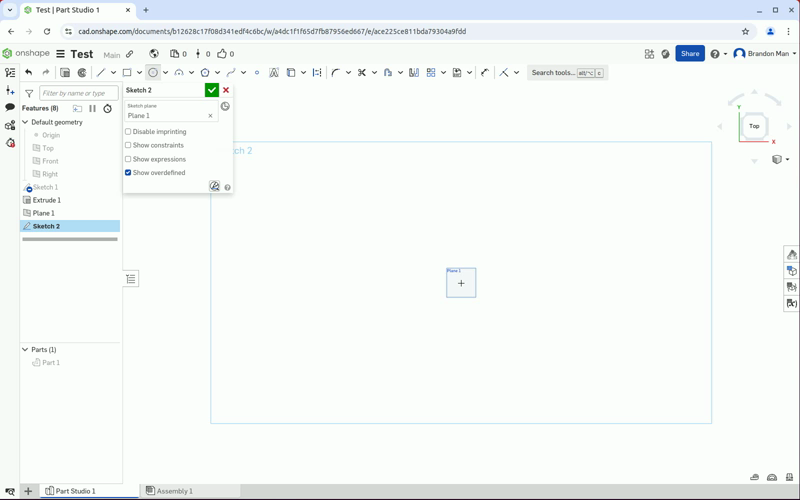
key_up(shift)
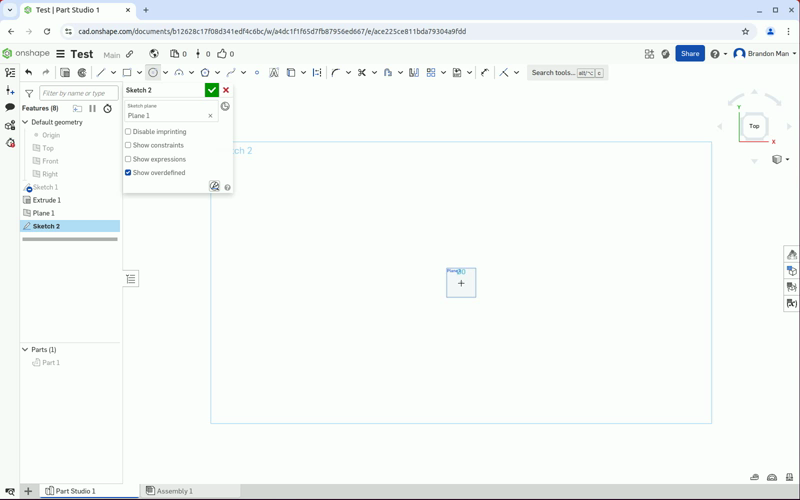
mouse_move(479, 282)
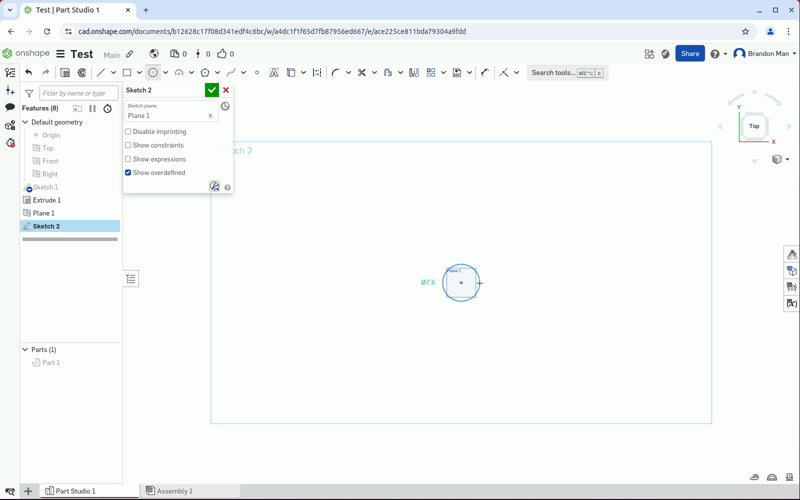
click(479, 282)
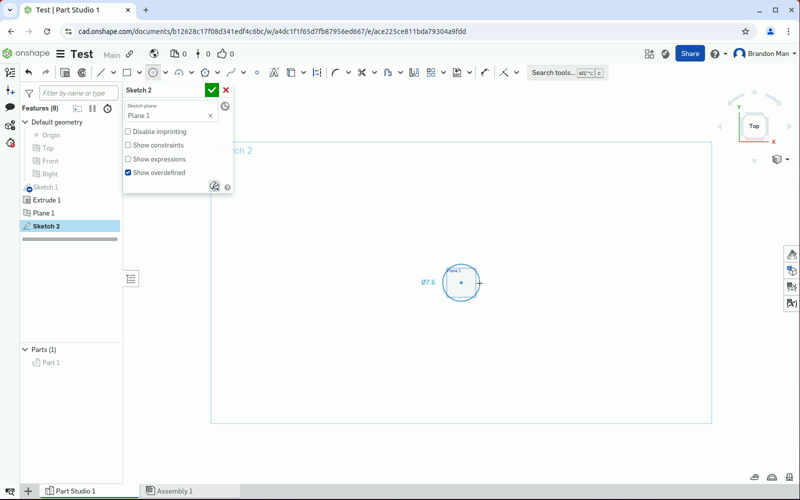
key(esc)
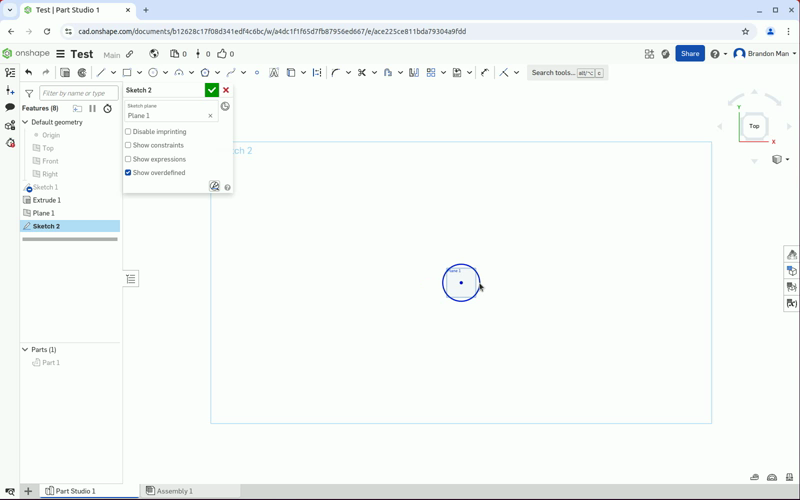
mouse_move(452, 282)
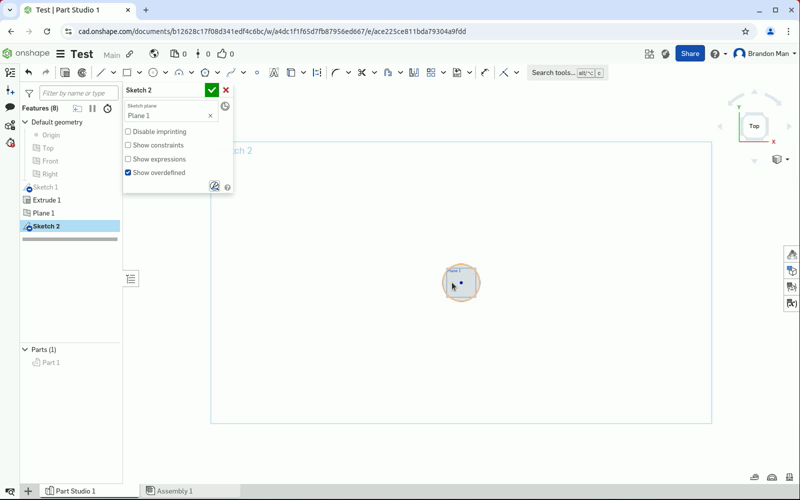
scroll(6)
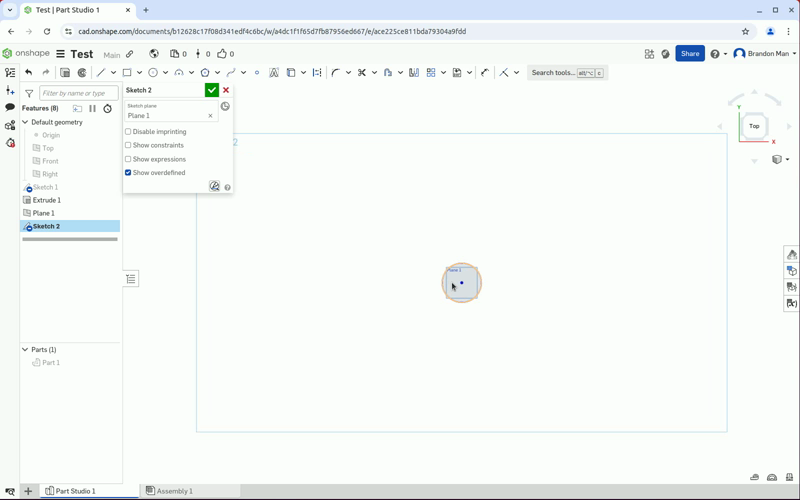
scroll(6)
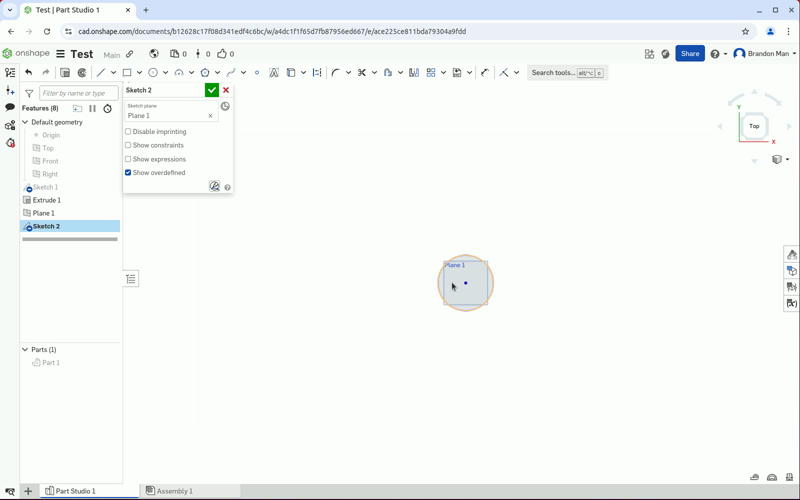
scroll(6)
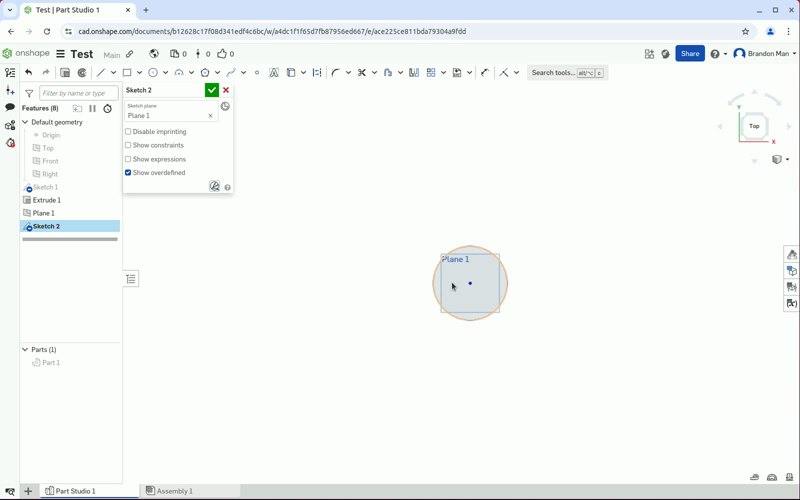
scroll(6)
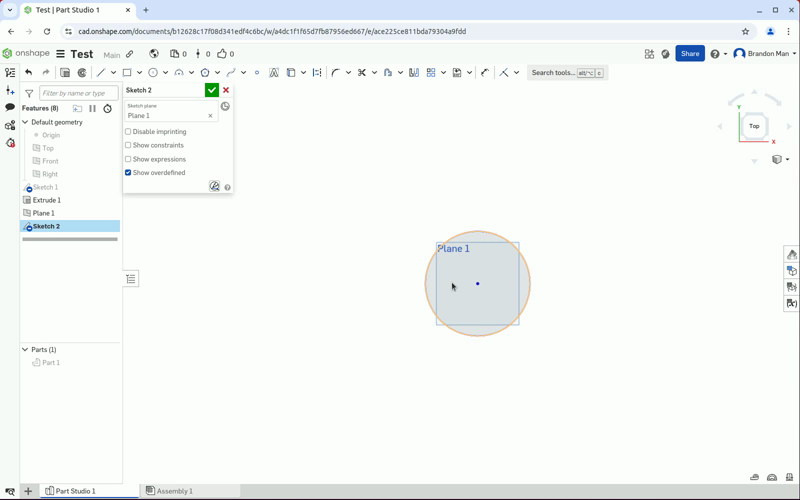
scroll(6)
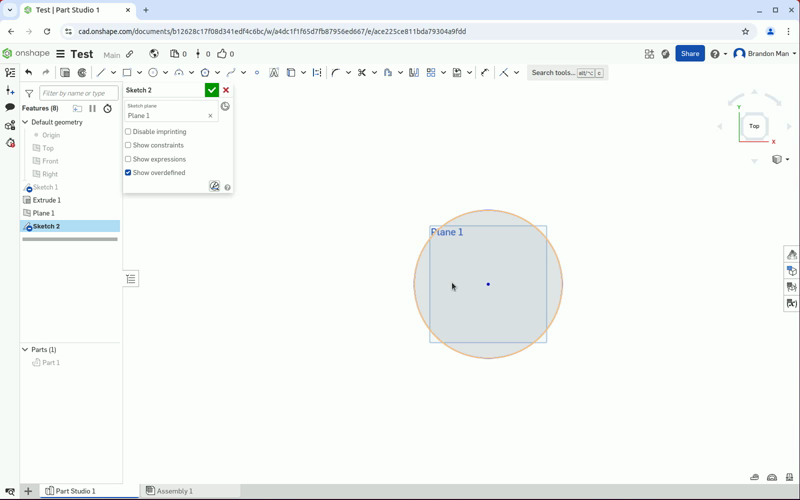
scroll(6)
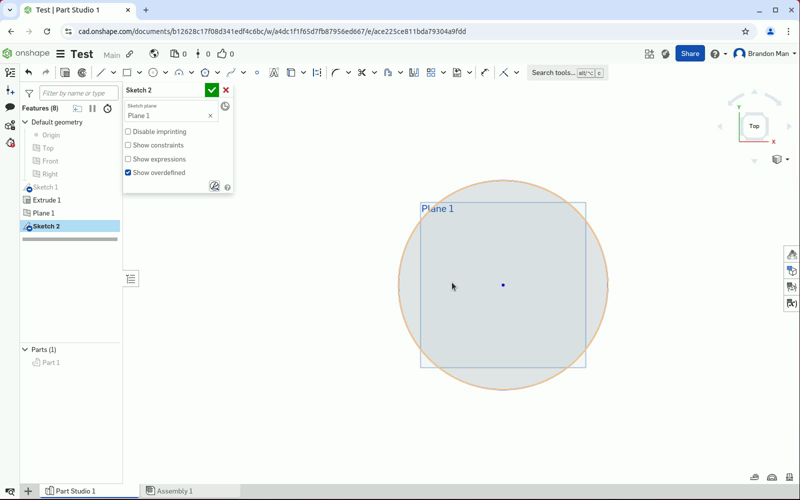
scroll(6)
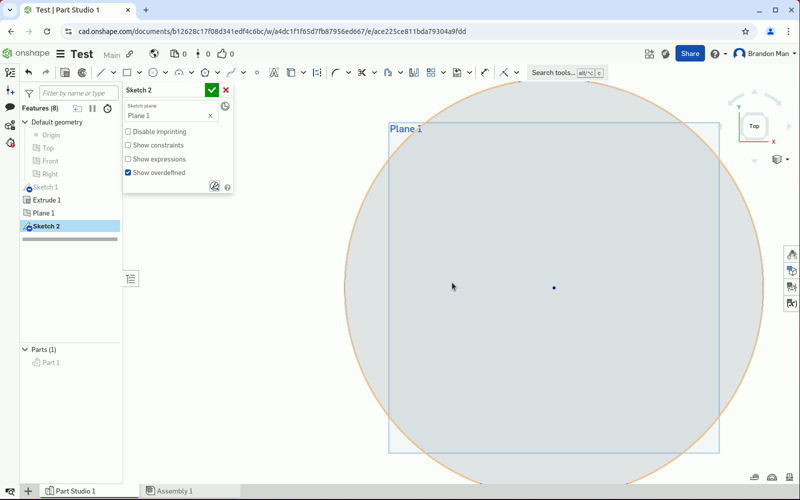
click(452, 282)
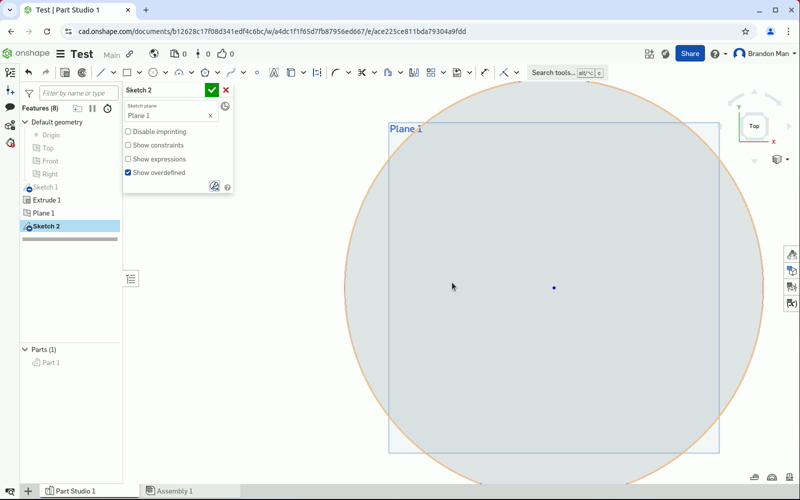
scroll(-6)
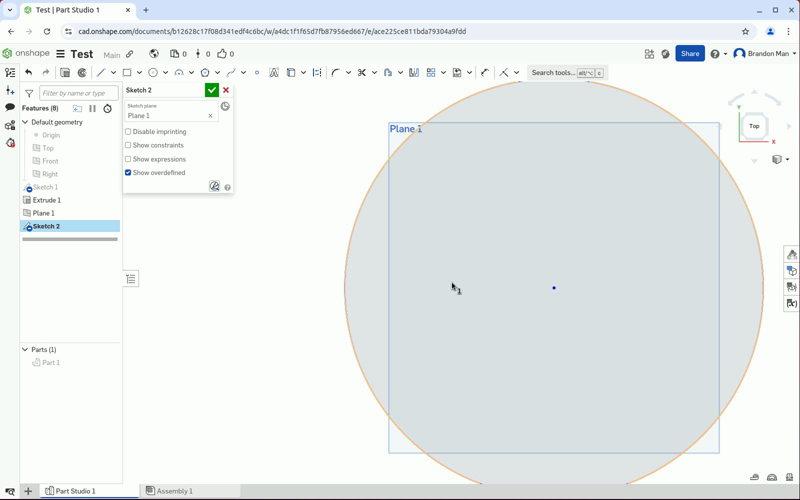
scroll(-6)
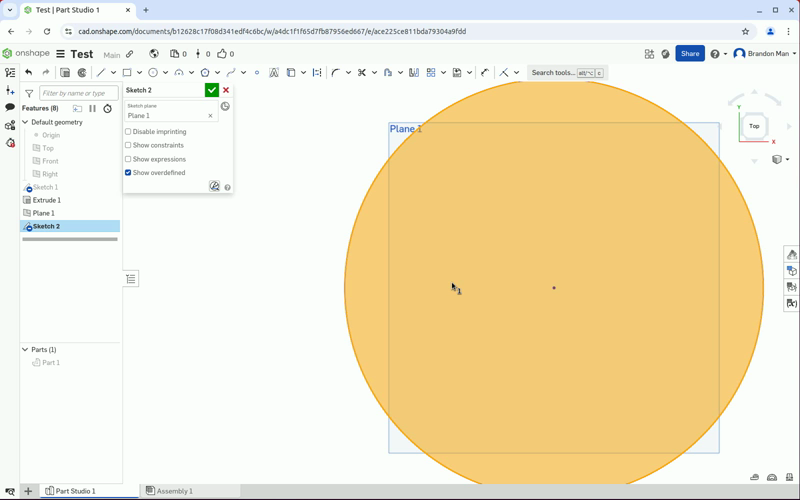
scroll(-6)
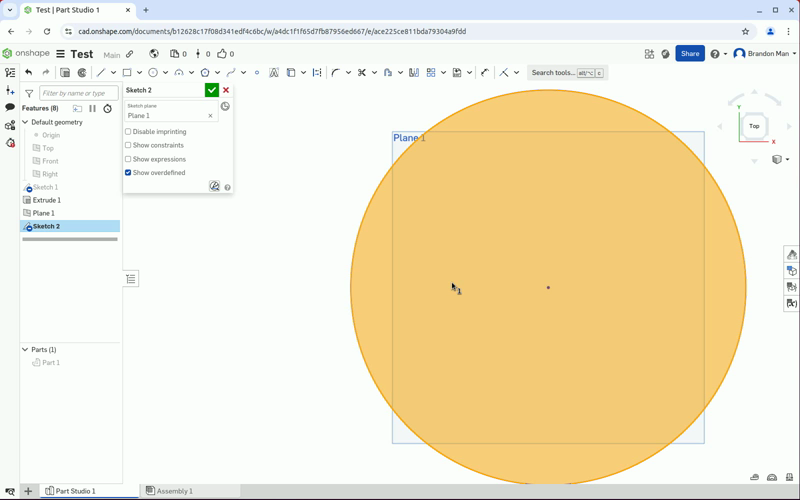
scroll(-6)
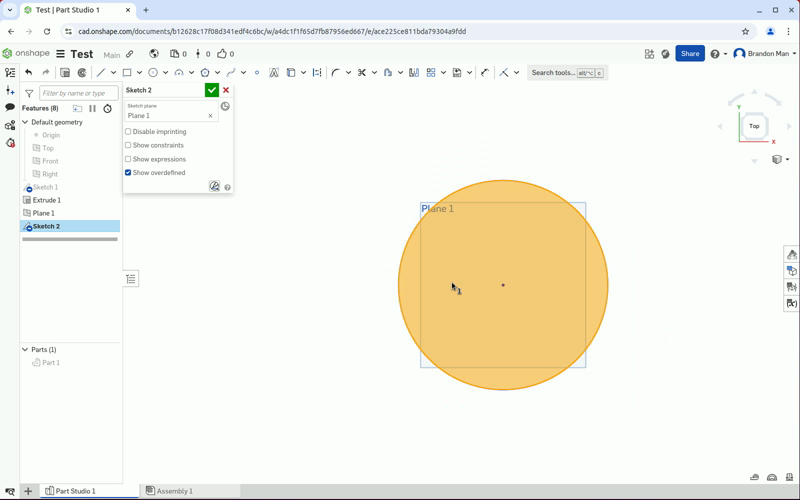
scroll(-6)
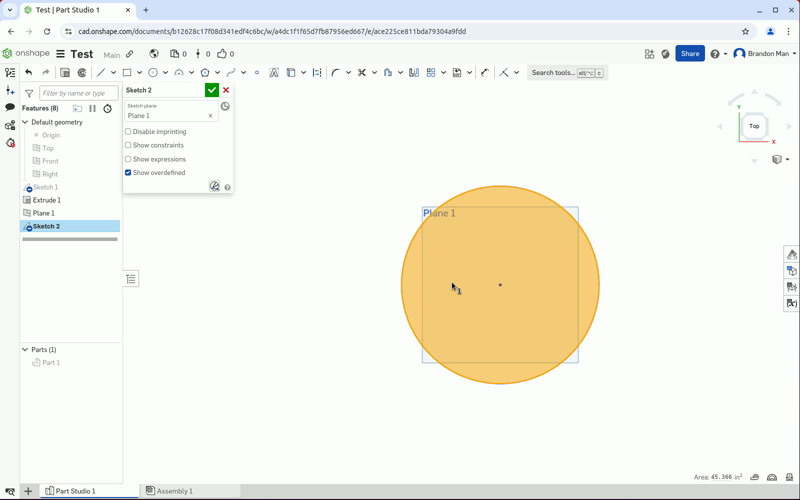
scroll(-6)
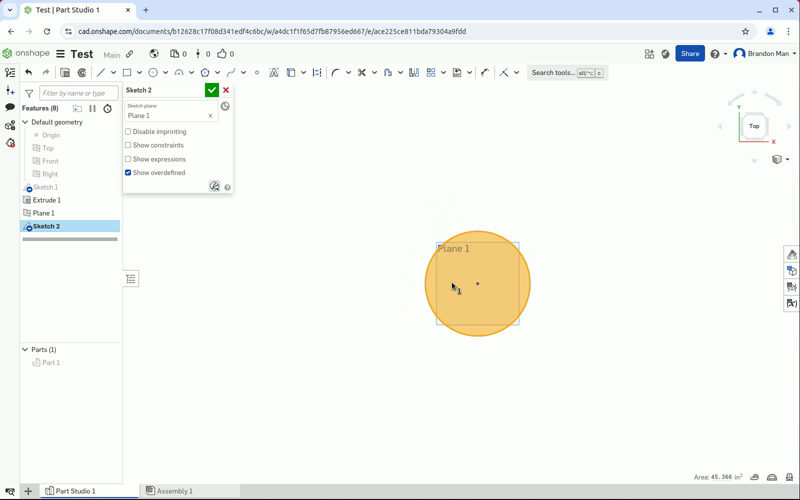
scroll(-6)
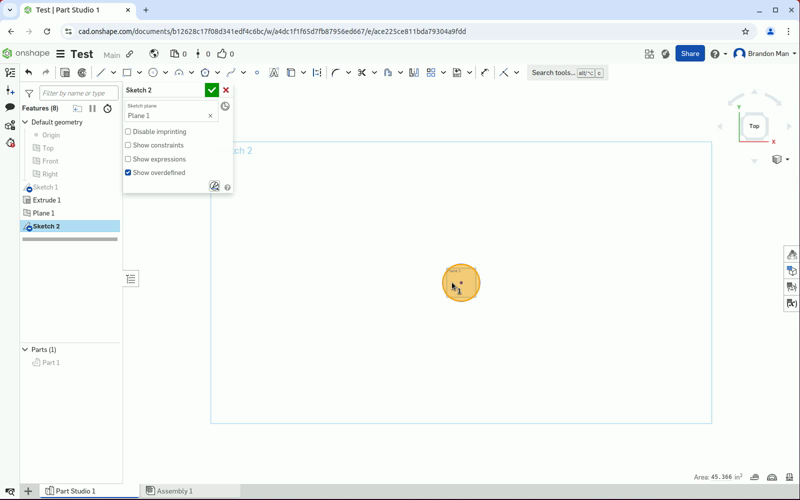
mouse_move(73, 352)
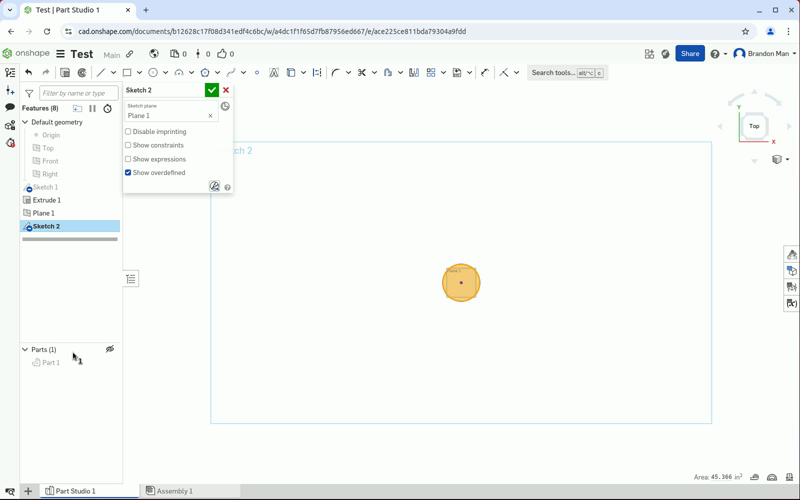
key(shift+y)
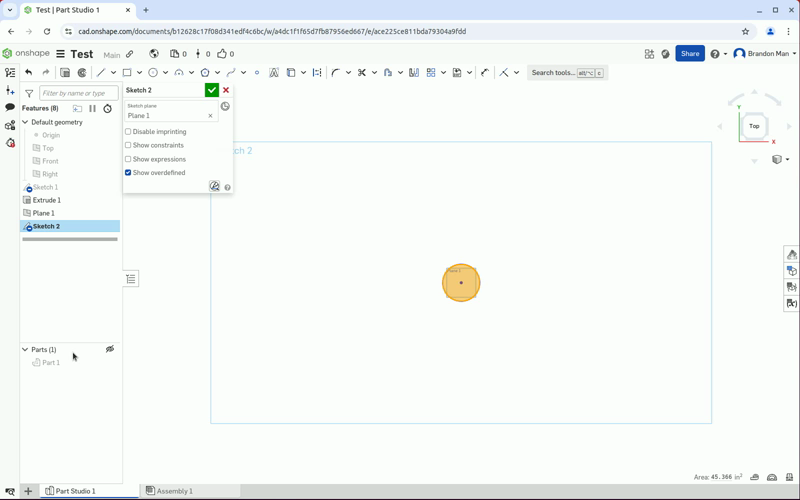
key(shift+e)
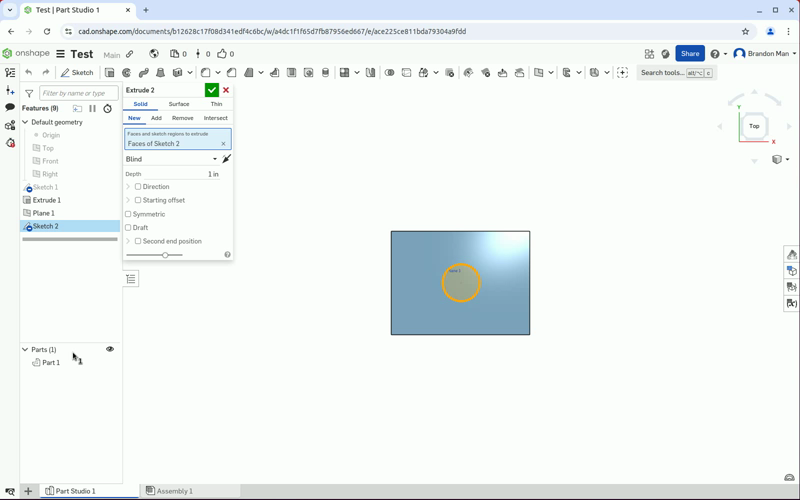
mouse_move(143, 106)
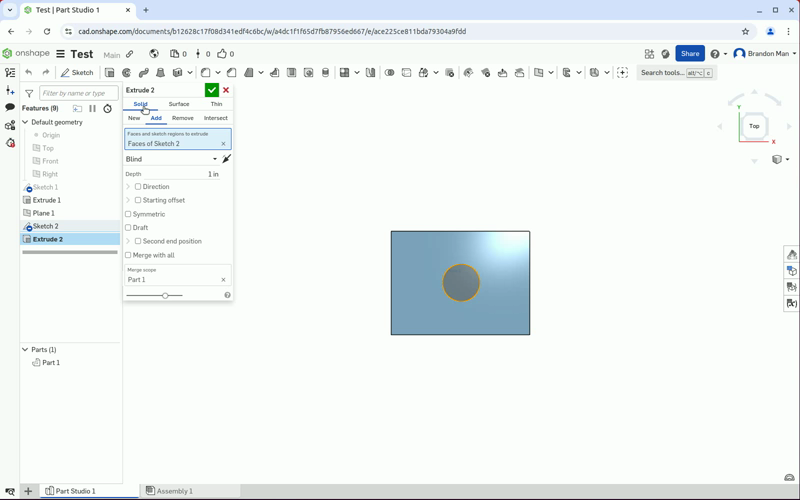
click(143, 106)
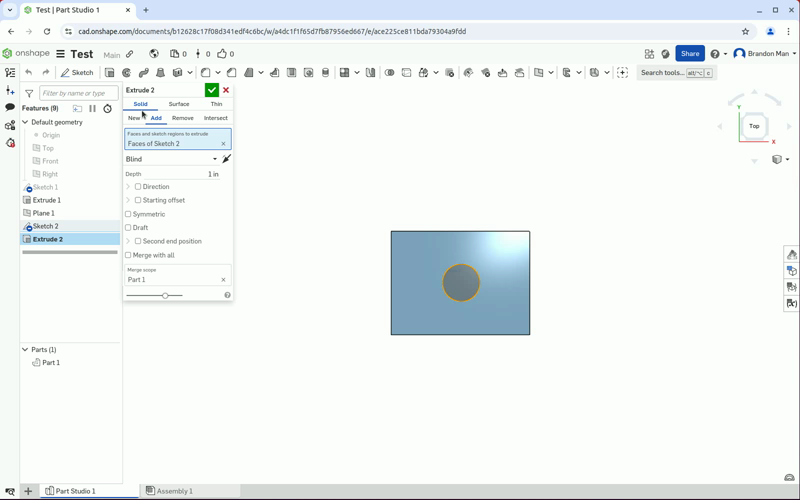
mouse_move(137, 120)
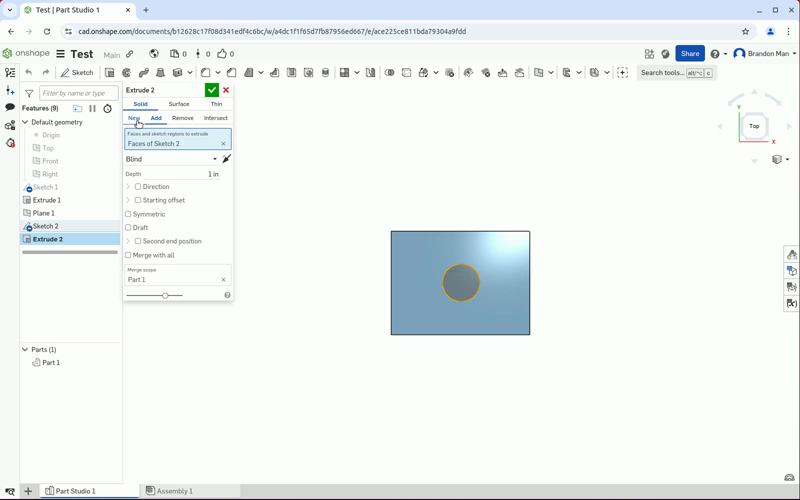
click(137, 120)
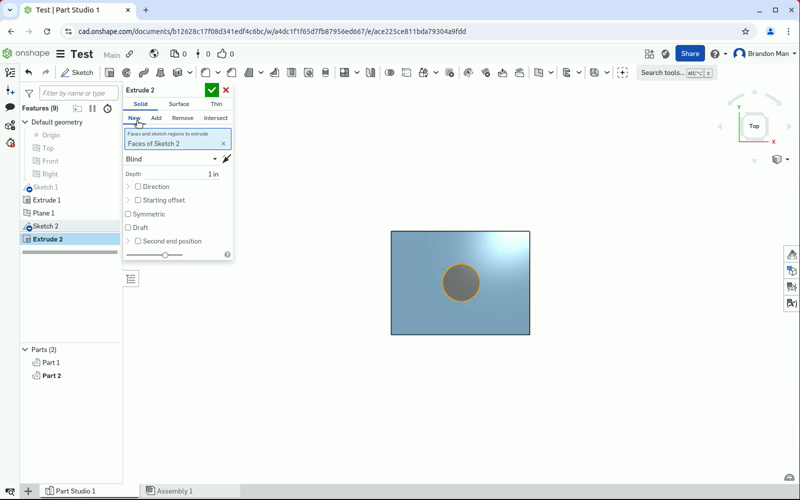
key(tab, 4)
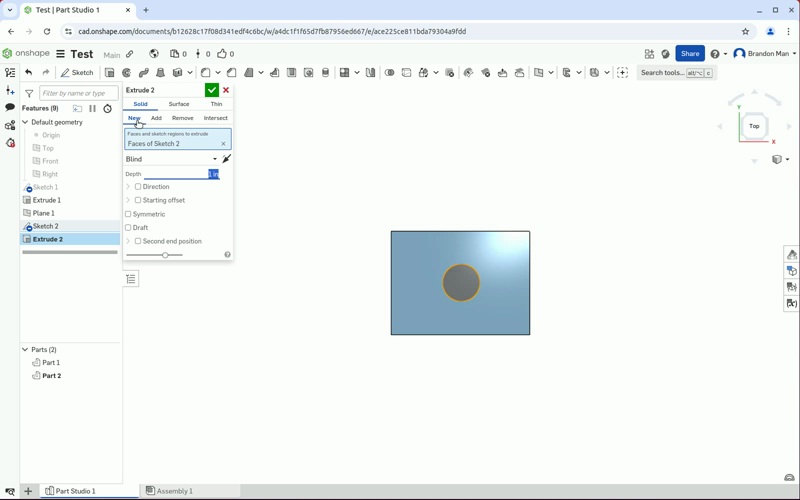
text(5.296)
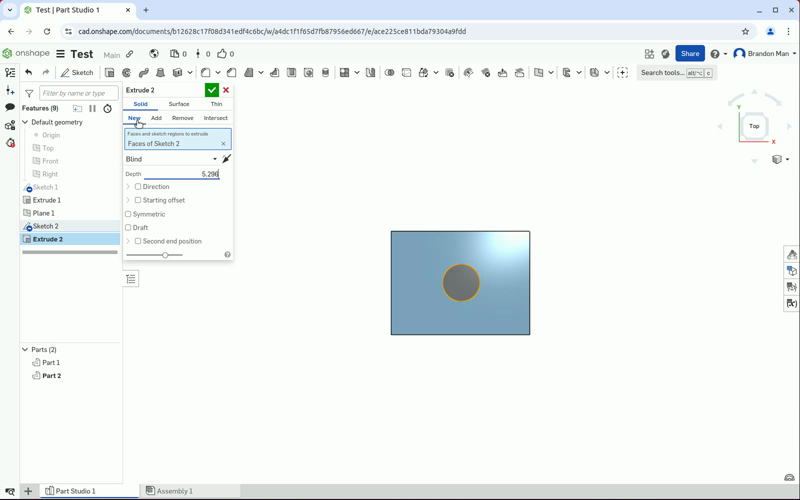
key(enter)
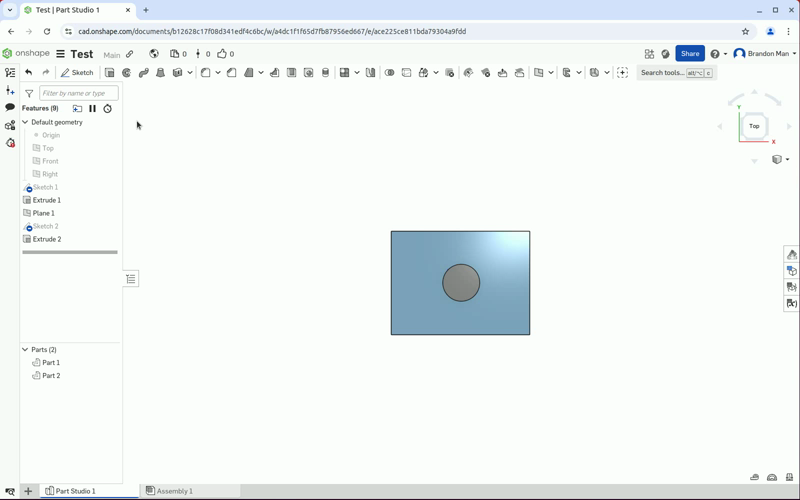
key(shift+h)
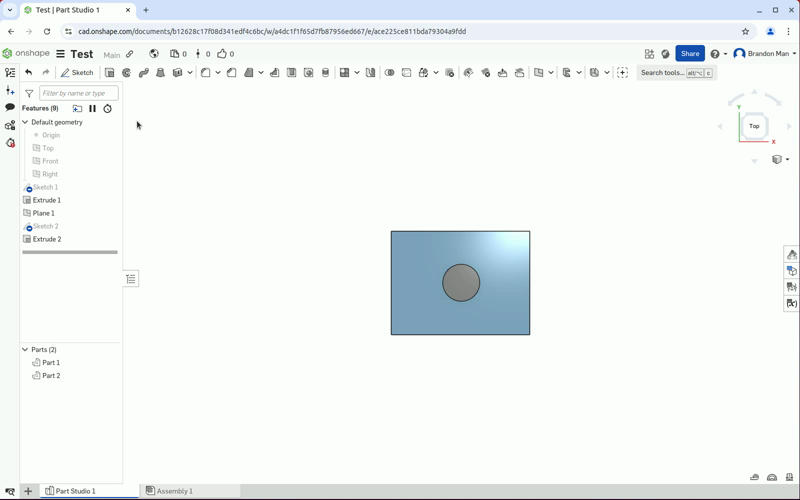
key(shift+h)
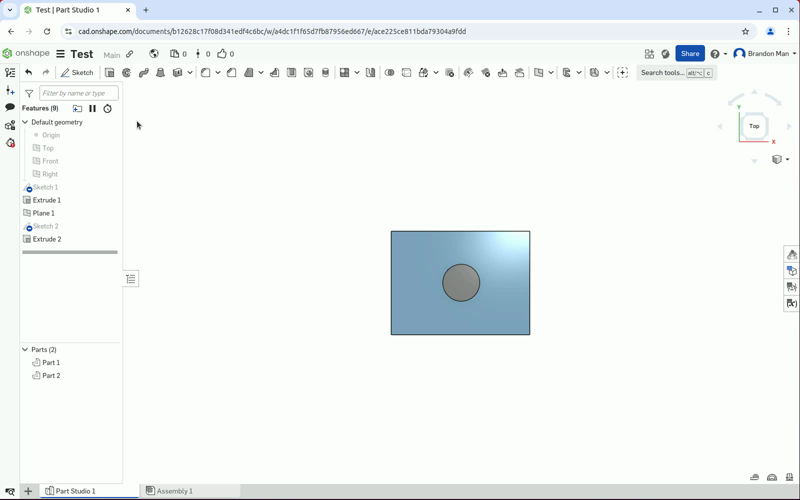
mouse_move(73, 189)
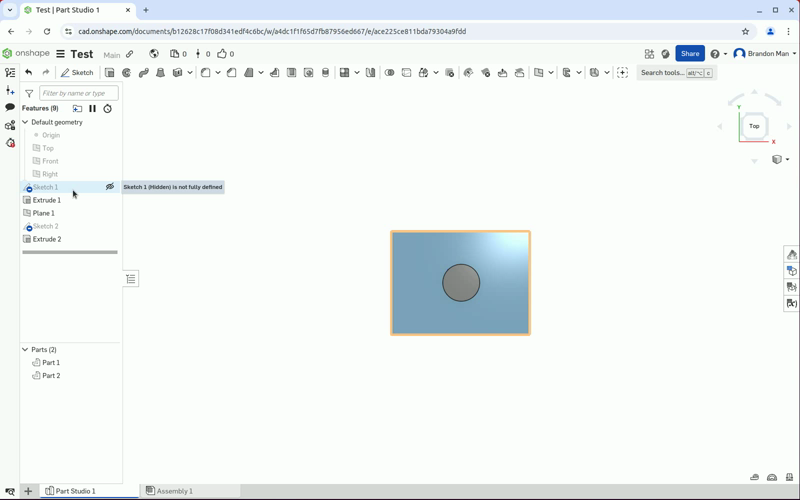
click(73, 189)
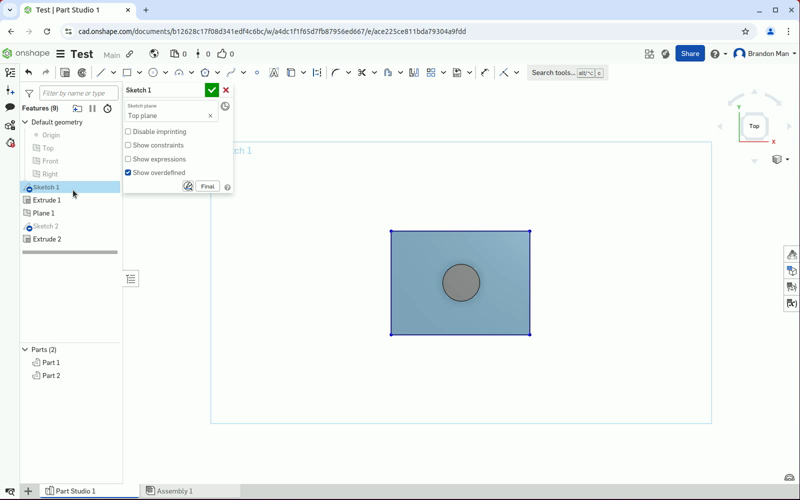
mouse_move(229, 92)
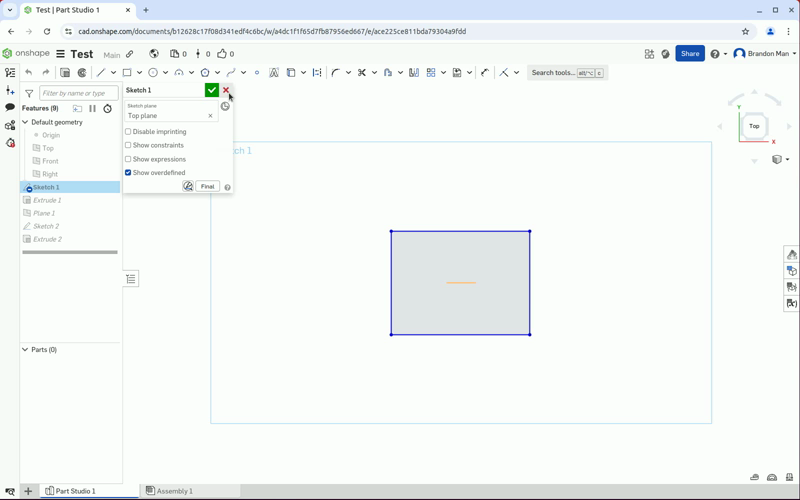
click(229, 92)
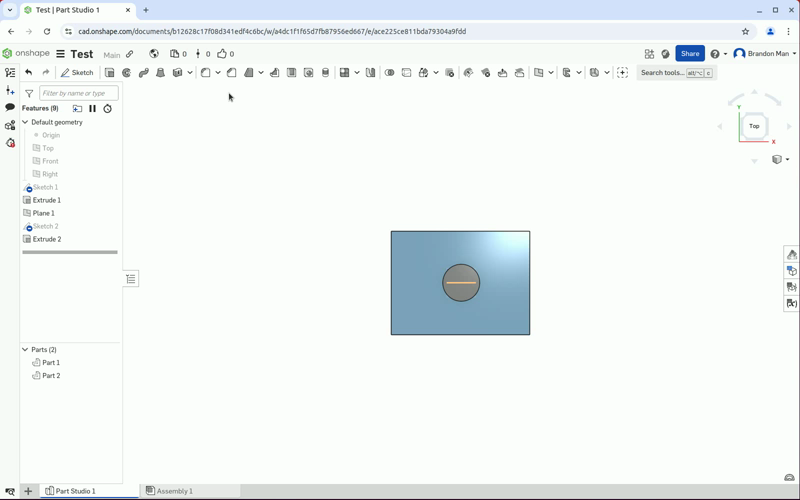
mouse_move(73, 352)
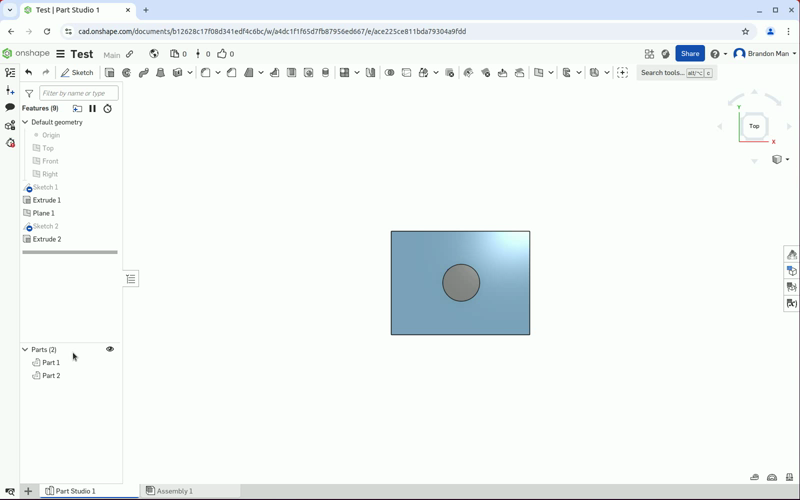
key(y)
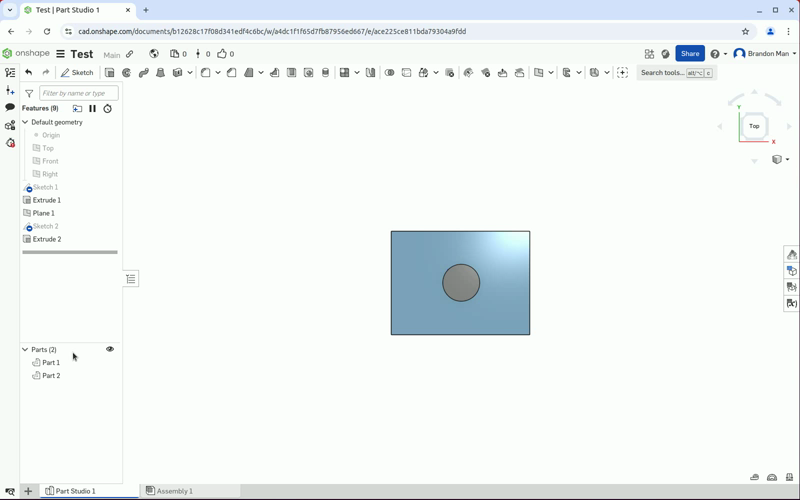
key(shift+p)
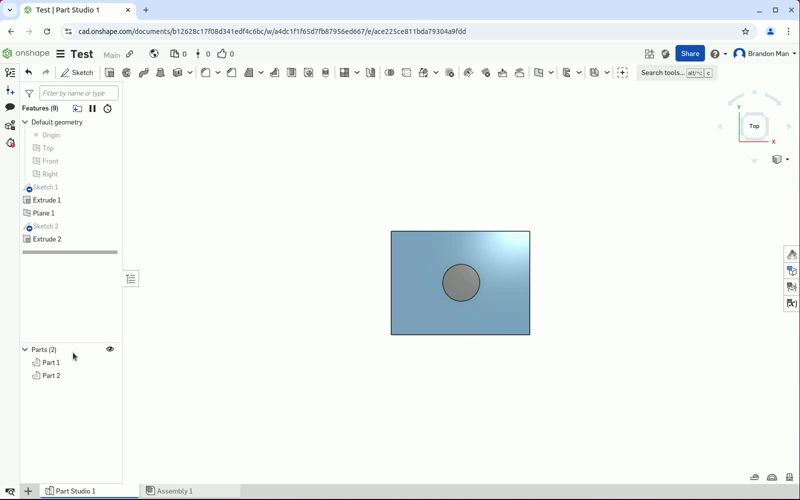
key(space)
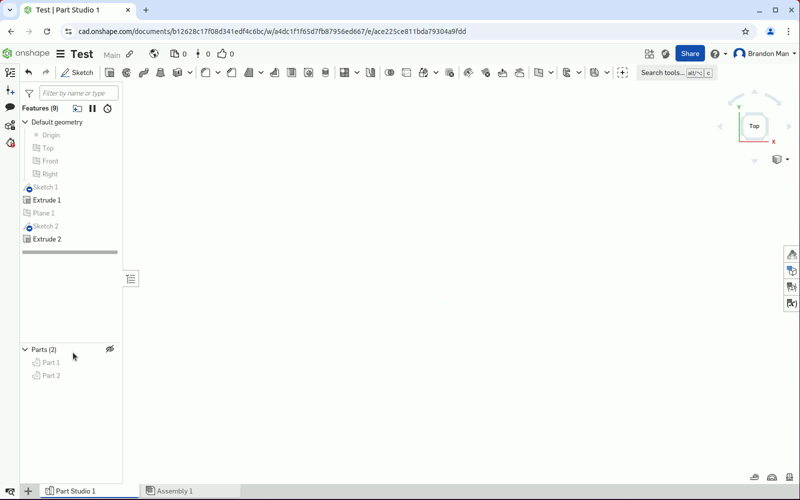
key_down(shift)
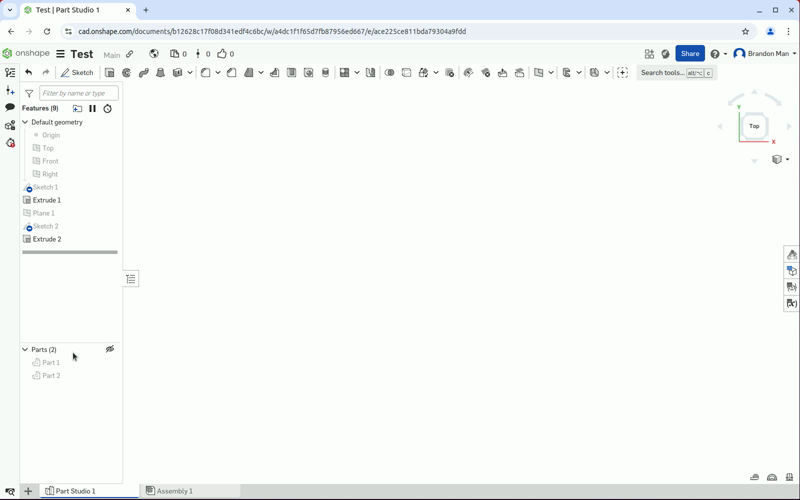
key(up)
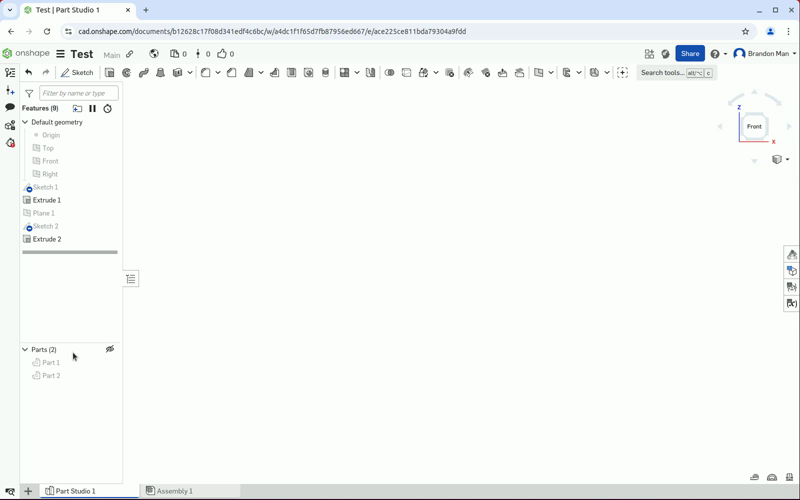
key_up(shift)
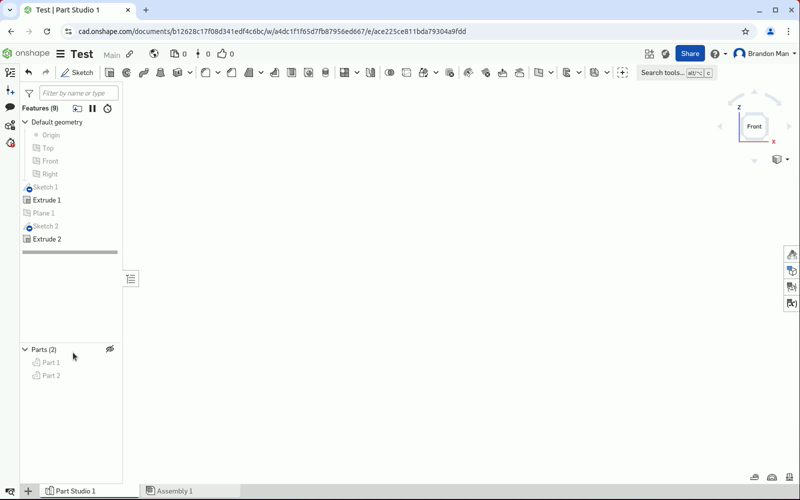
mouse_move(73, 352)
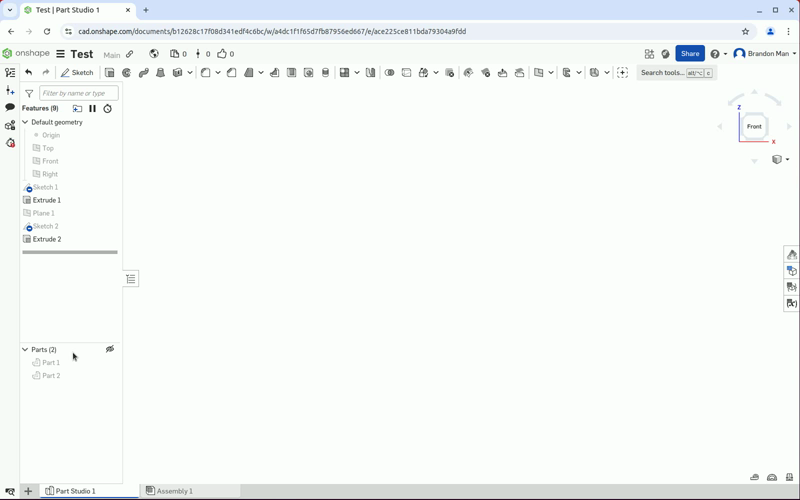
key(shift+y)
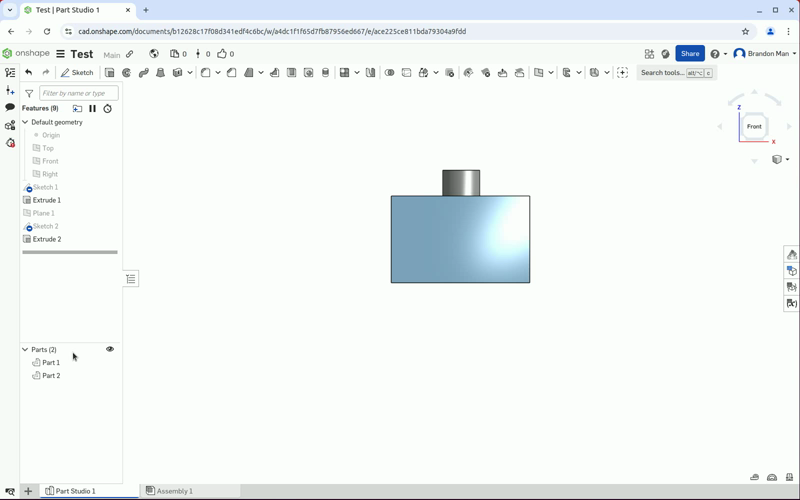
mouse_move(541, 75)
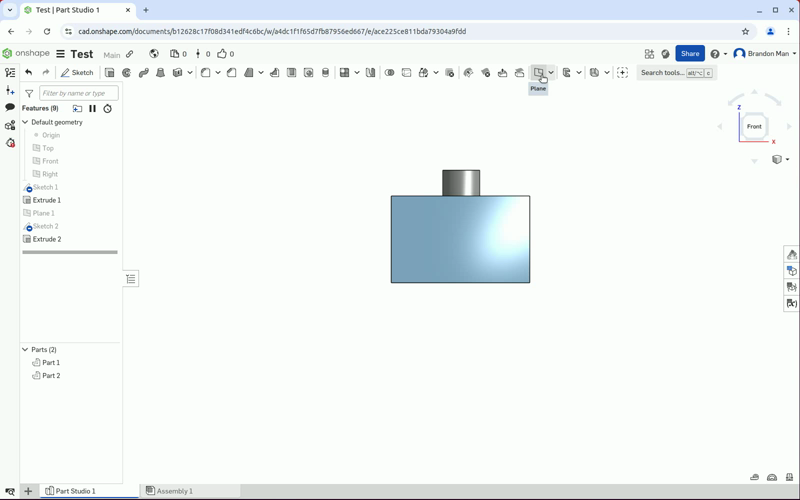
click(541, 75)
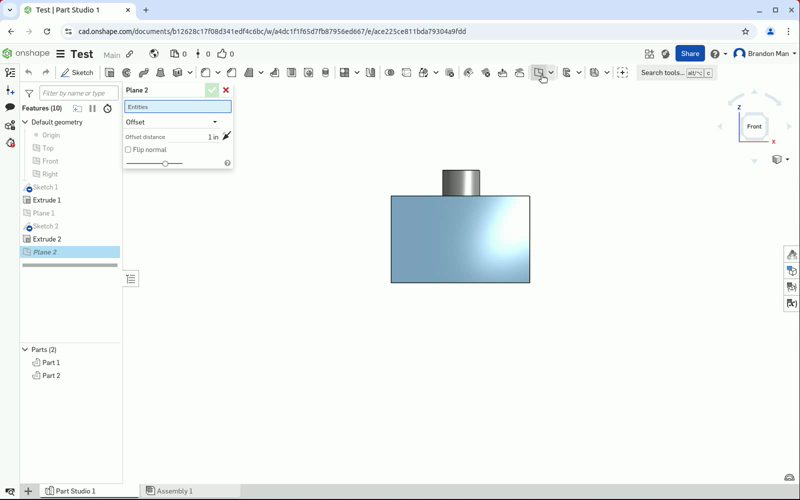
mouse_move(73, 163)
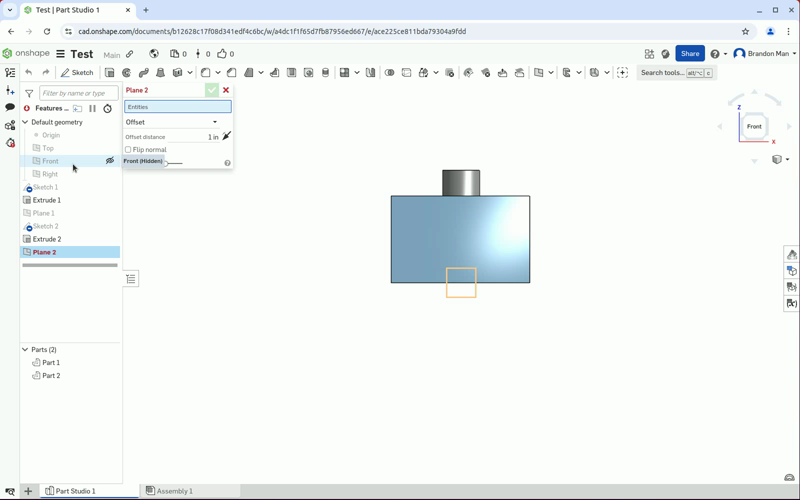
click(73, 163)
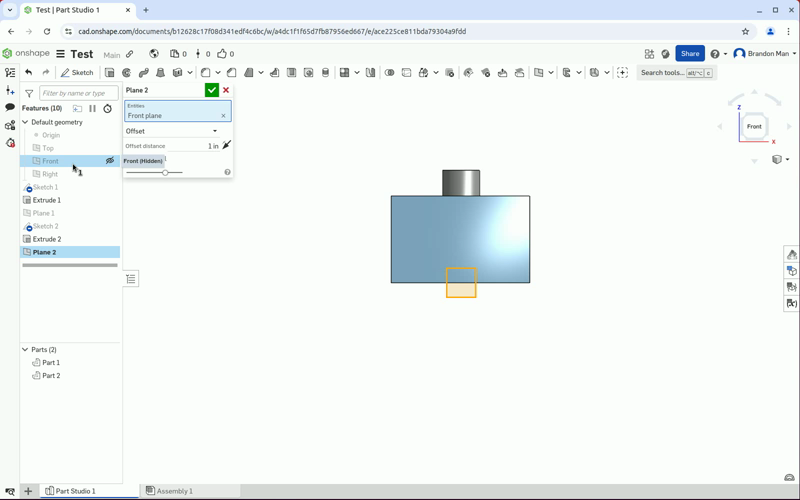
key(tab, 2)
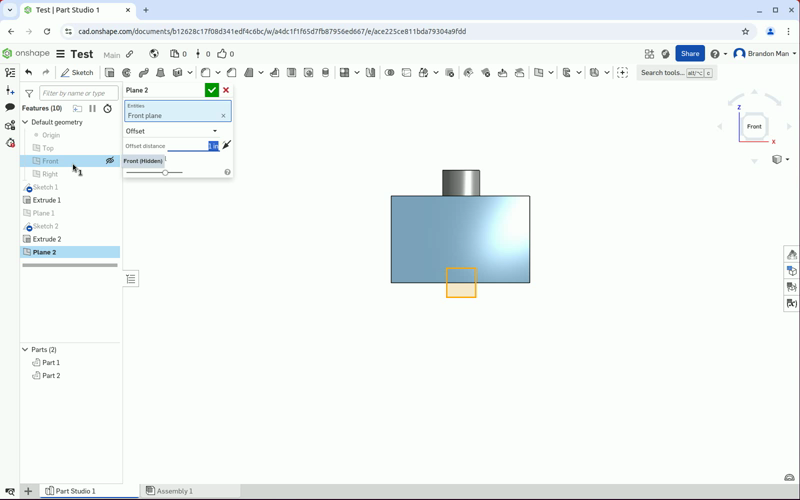
text(10.599)
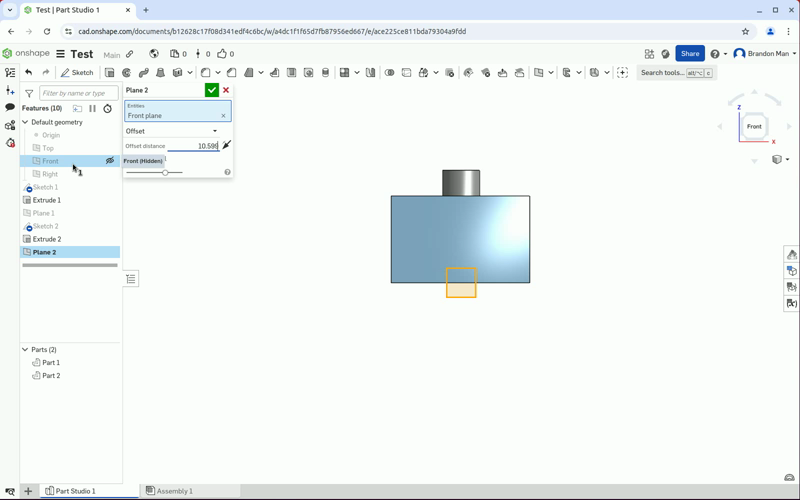
key(enter, 2)
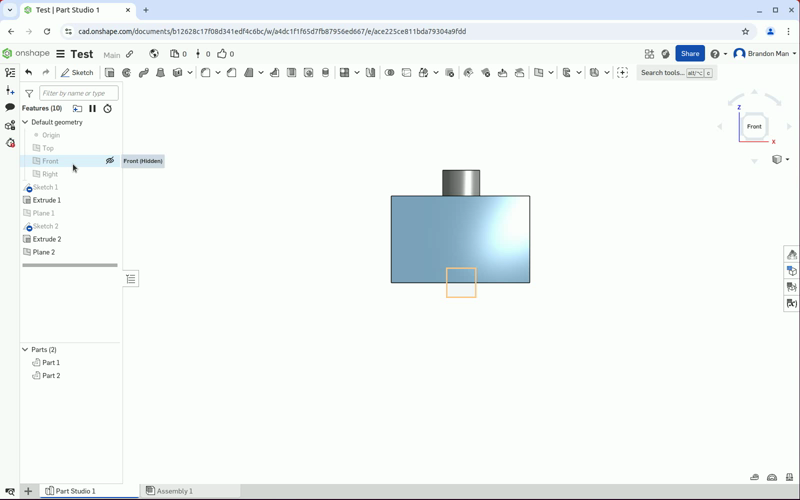
key(shift+s)
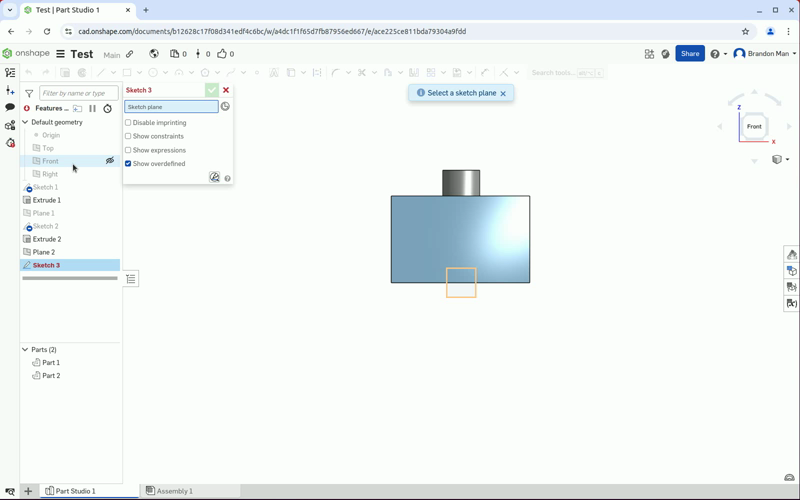
mouse_move(73, 254)
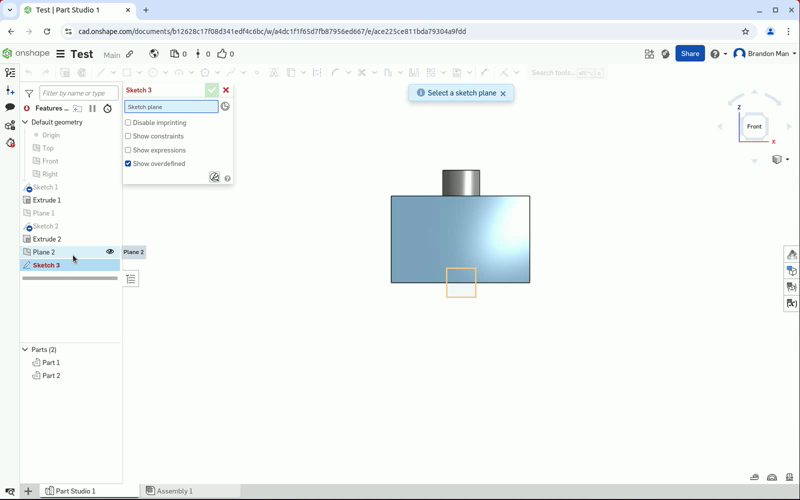
click(73, 254)
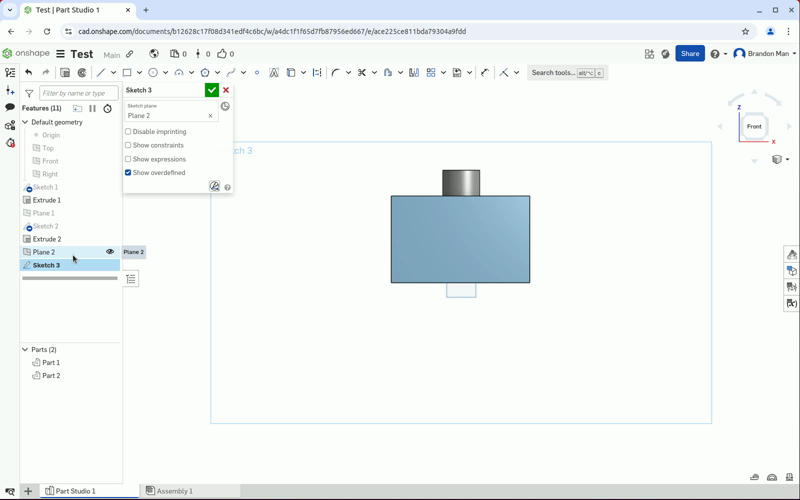
mouse_move(73, 352)
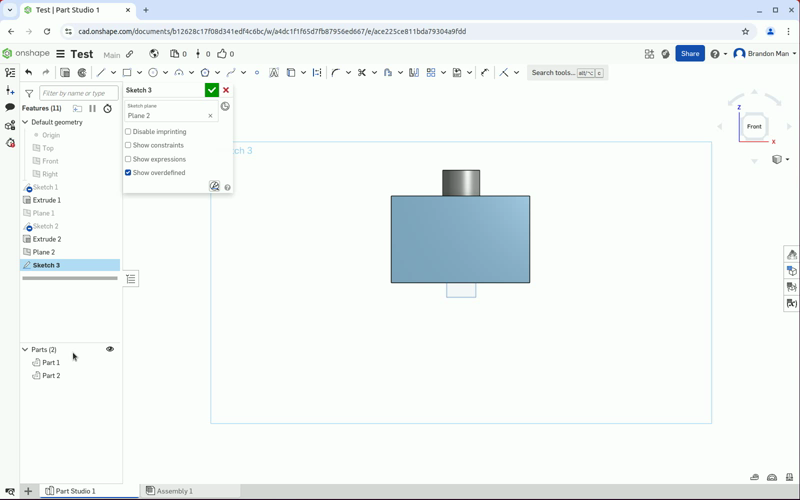
key(y)
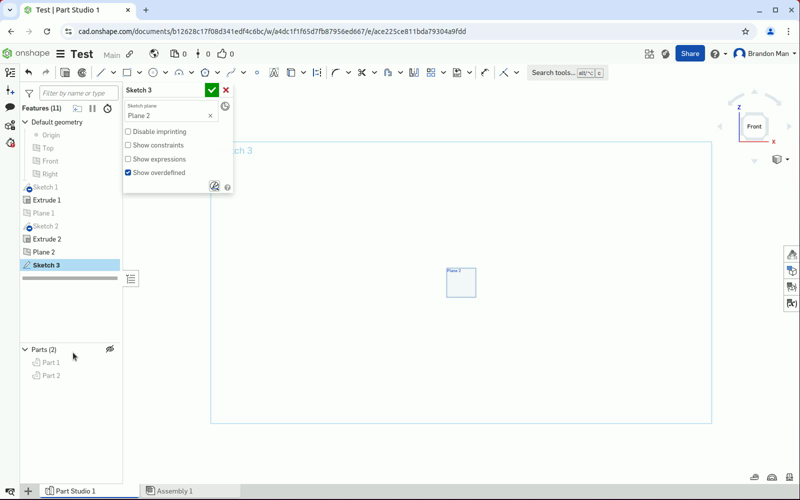
key(l)
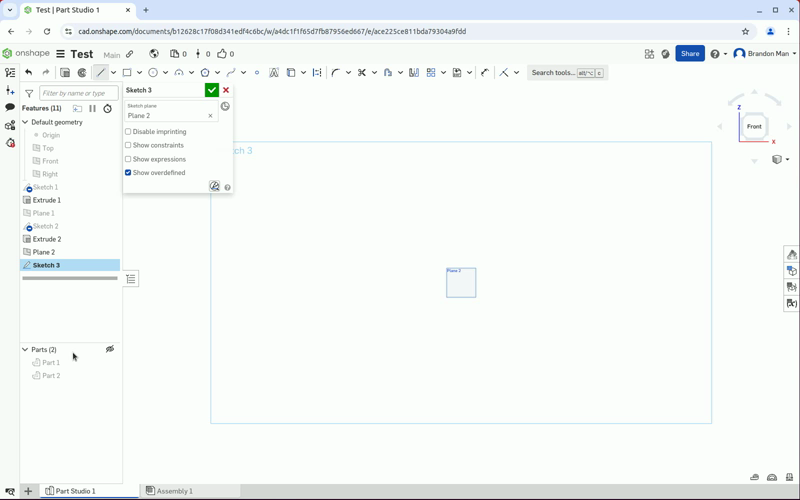
key_down(shift)
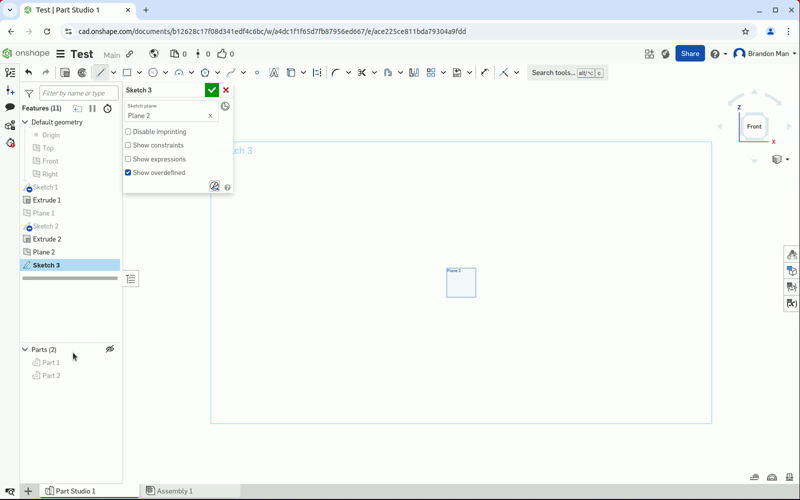
mouse_move(443, 250)
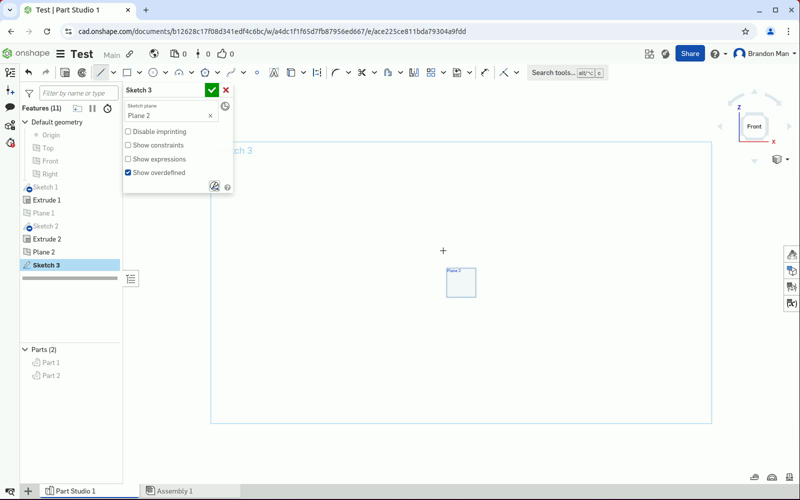
click(443, 250)
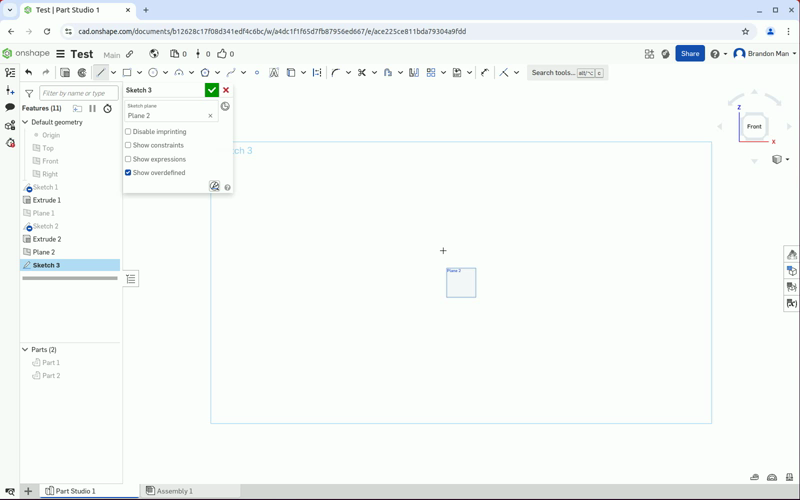
key_up(shift)
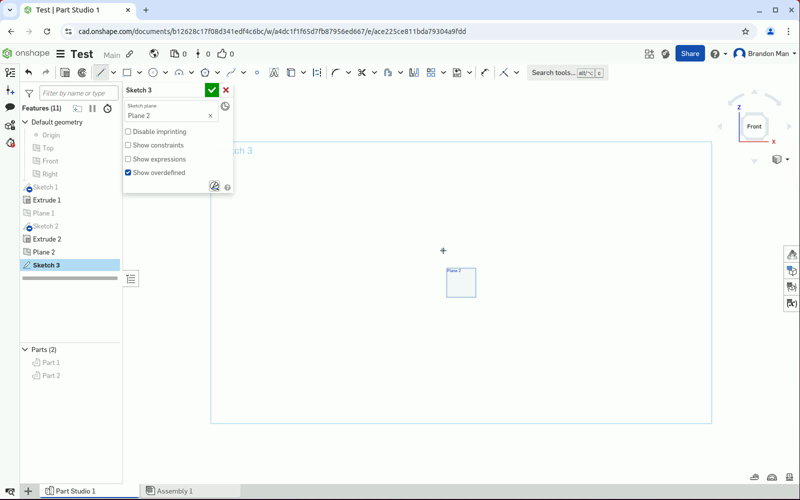
key_down(shift)
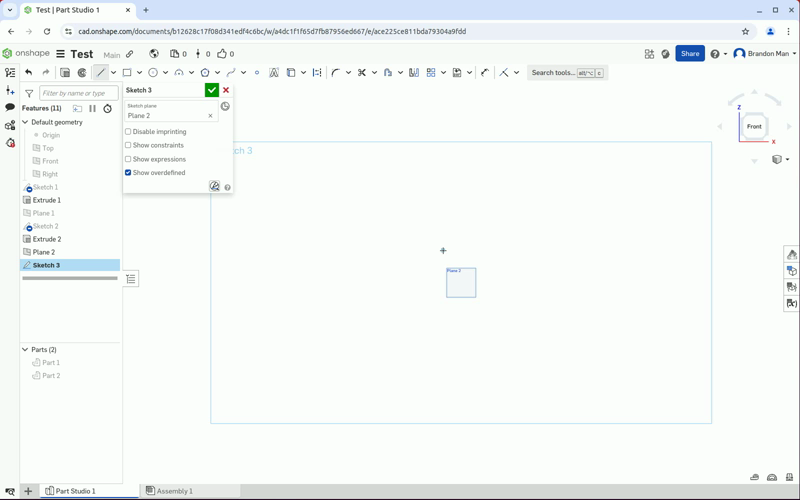
mouse_move(473, 250)
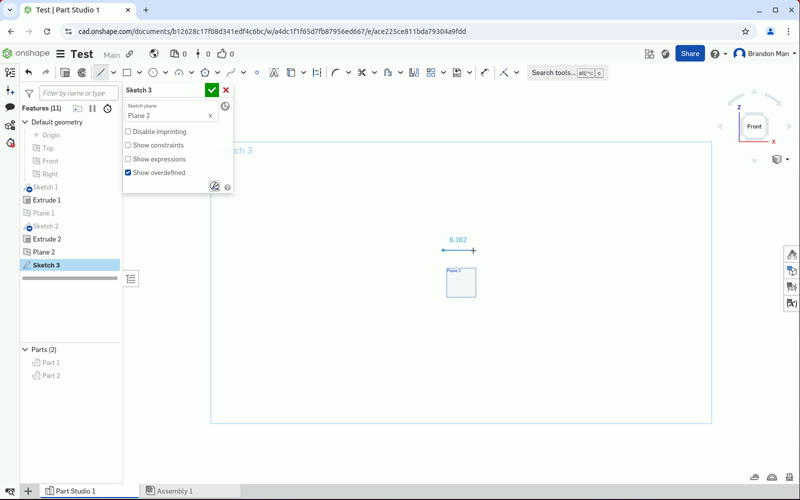
mouse_move(461, 260)
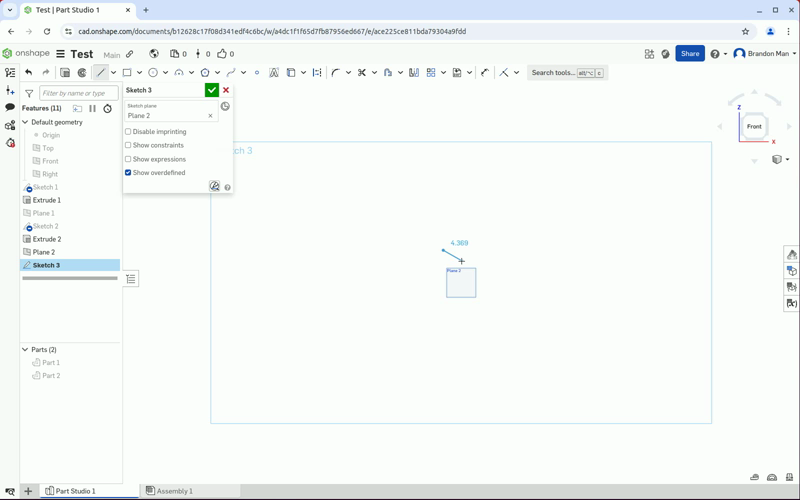
click(461, 260)
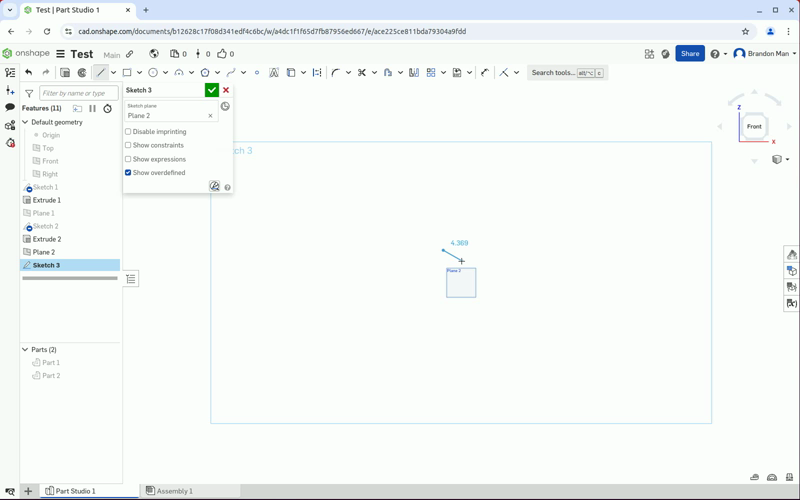
key_up(shift)
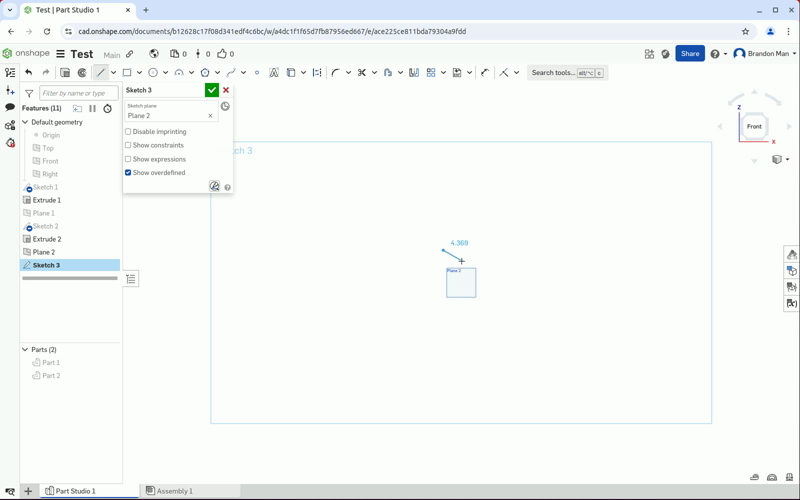
key_down(shift)
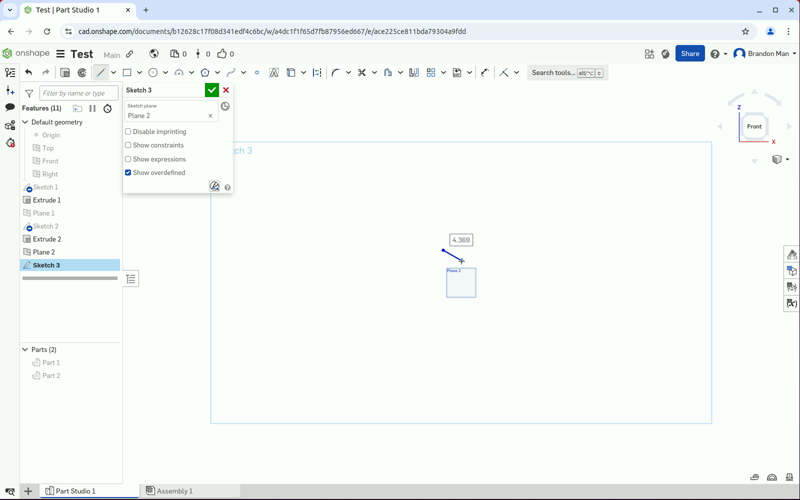
mouse_move(492, 260)
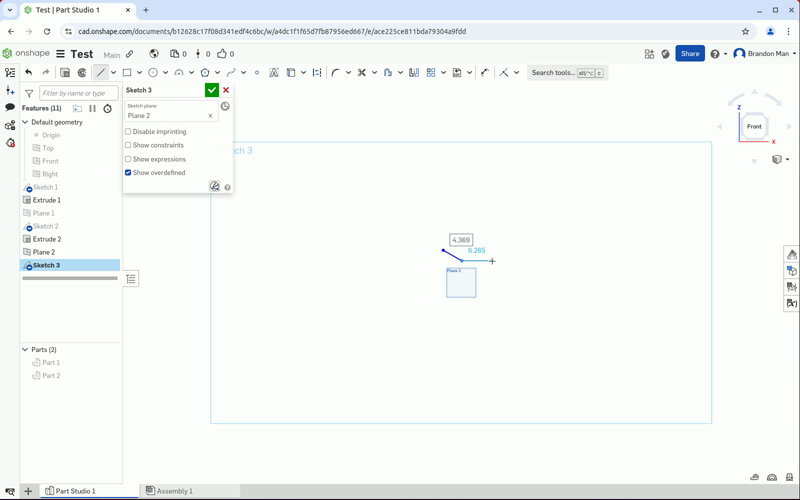
mouse_move(480, 250)
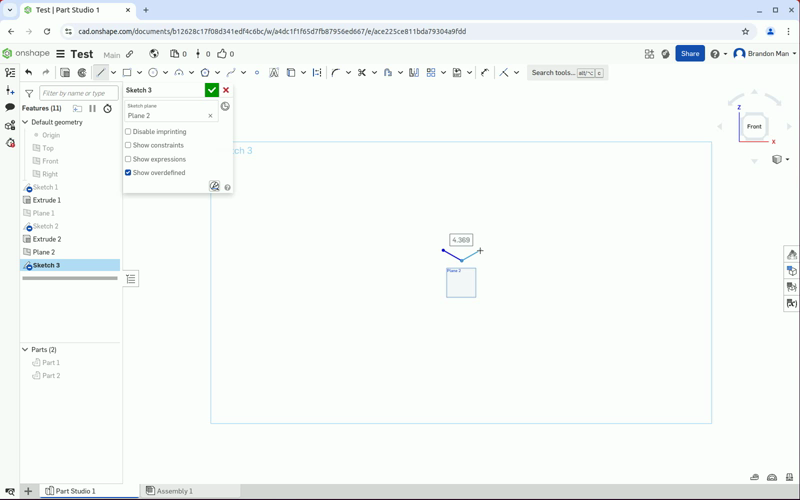
click(480, 250)
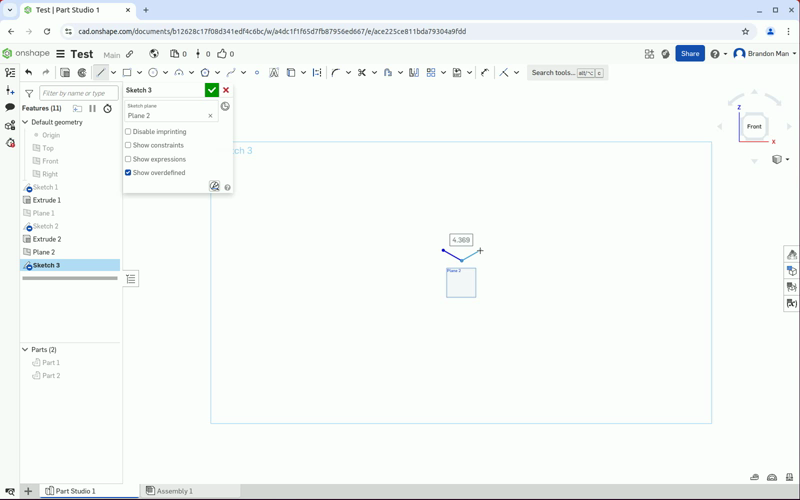
key_up(shift)
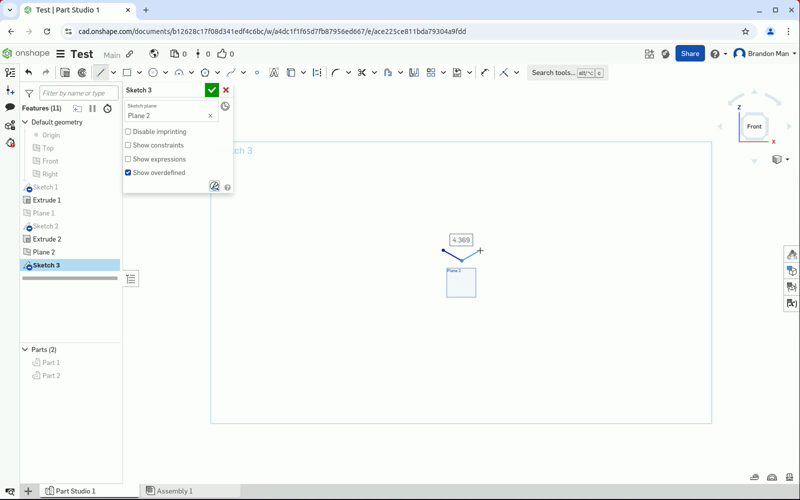
key_down(shift)
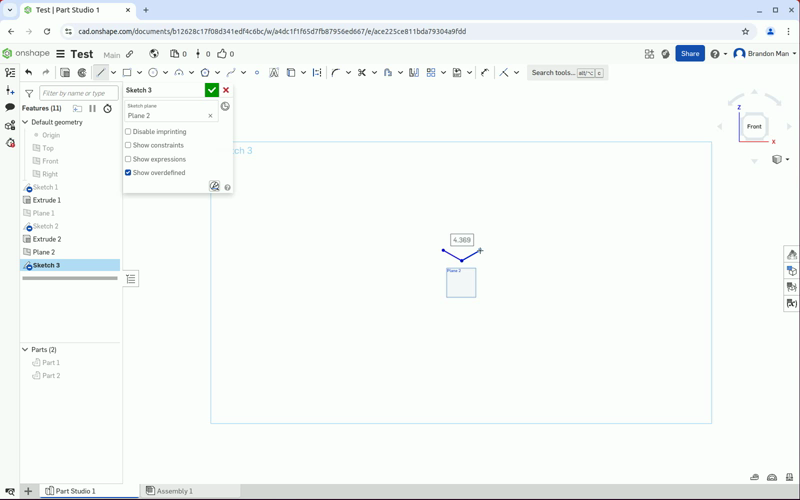
mouse_move(510, 250)
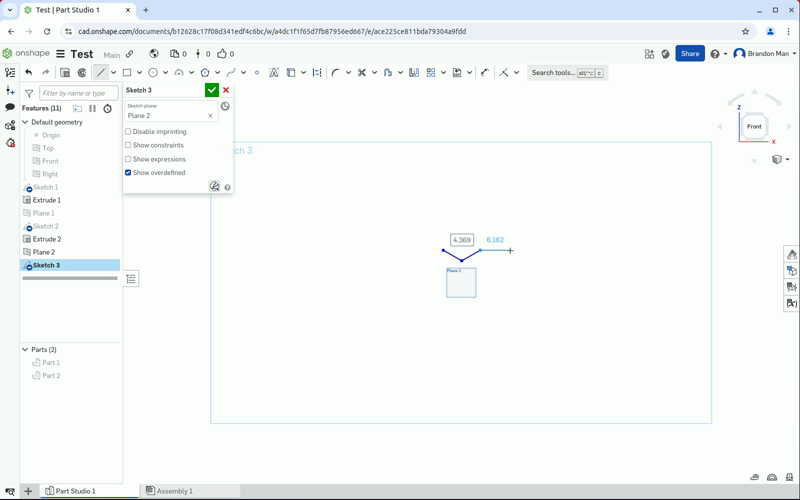
mouse_move(480, 228)
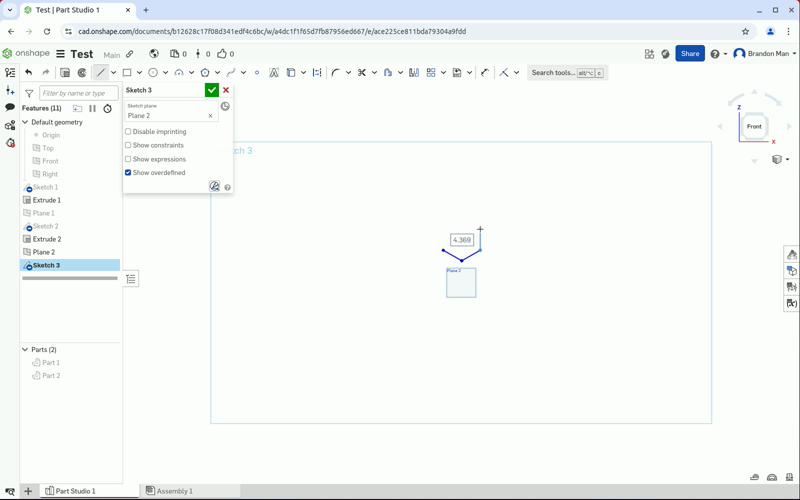
click(480, 228)
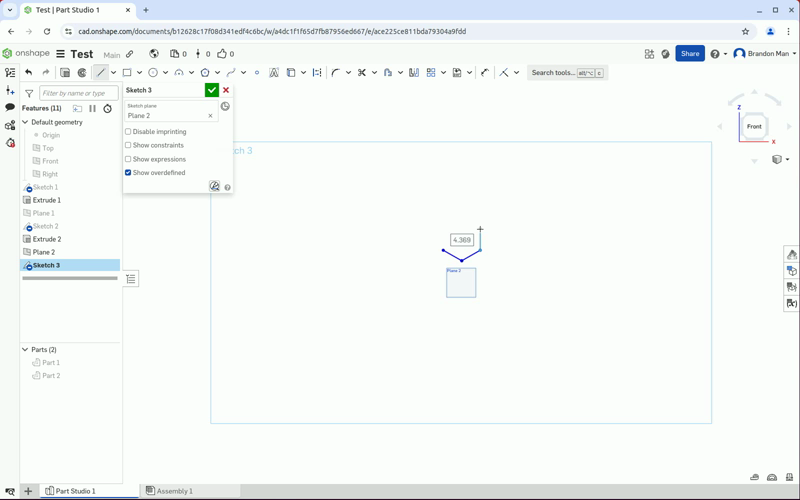
key_up(shift)
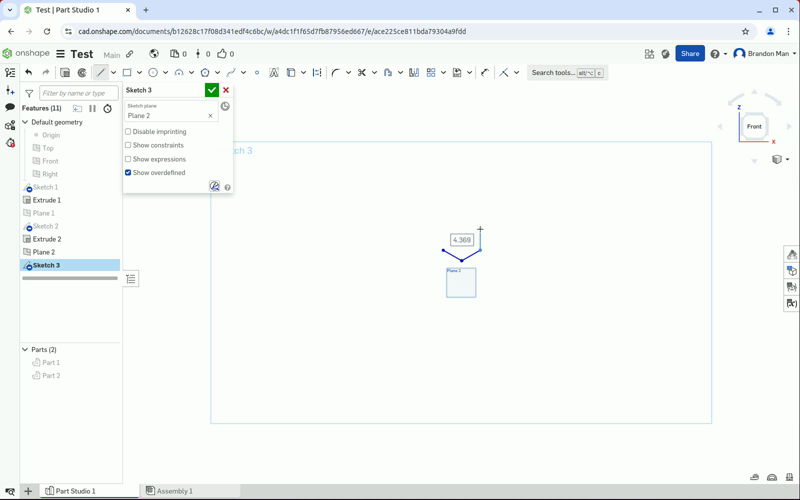
key_down(shift)
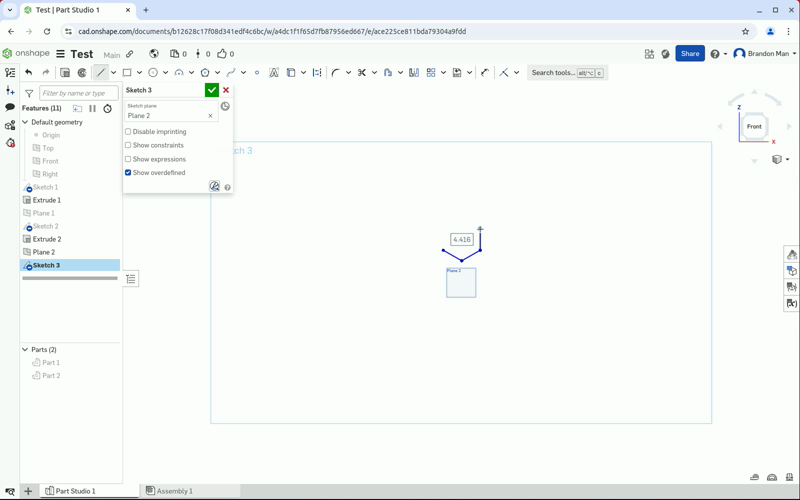
mouse_move(510, 228)
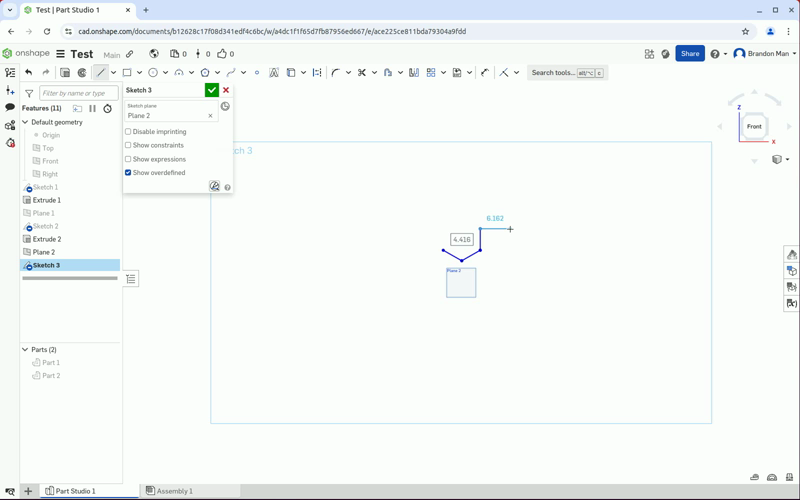
mouse_move(461, 218)
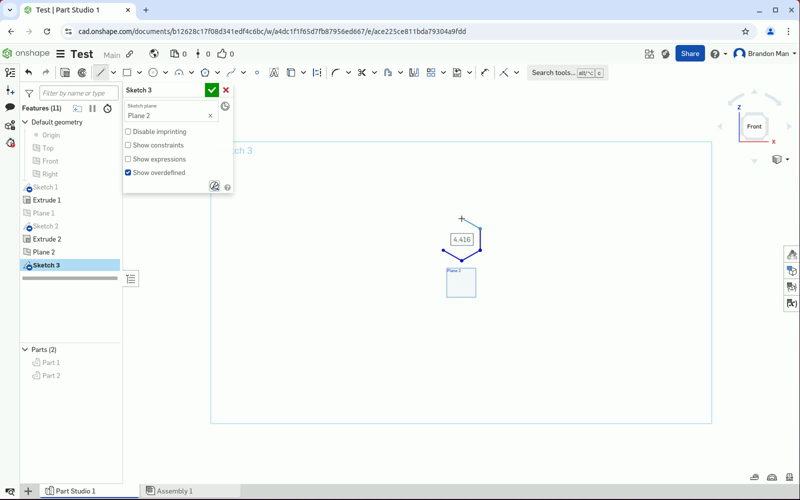
click(461, 218)
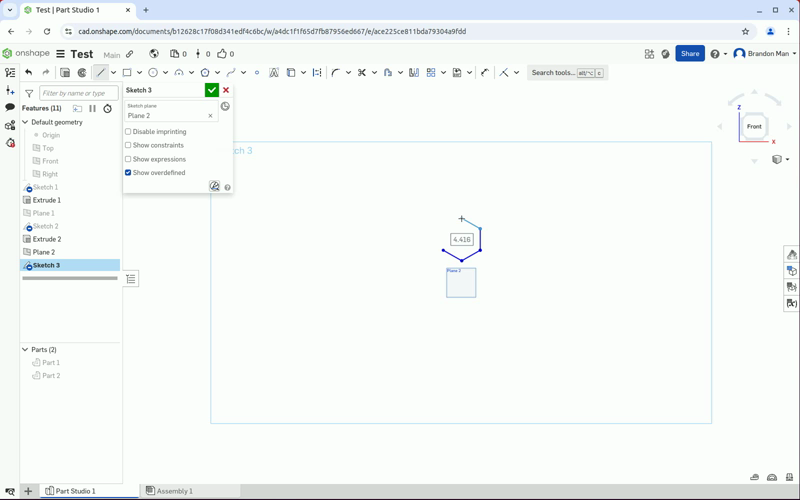
key_up(shift)
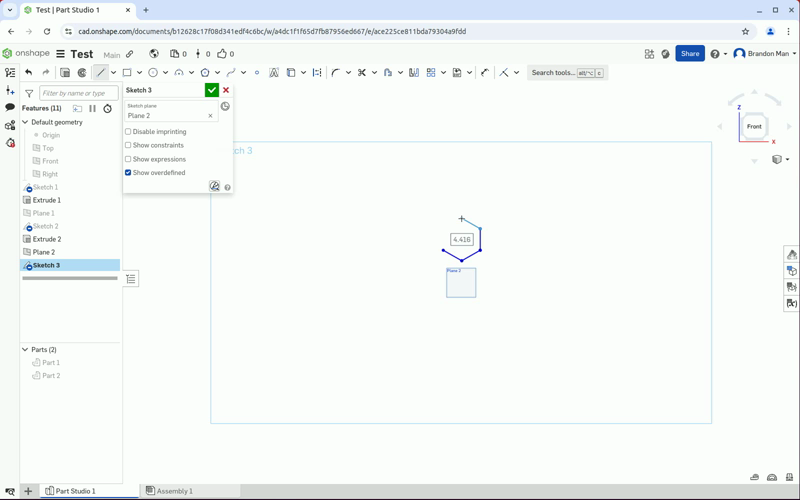
key_down(shift)
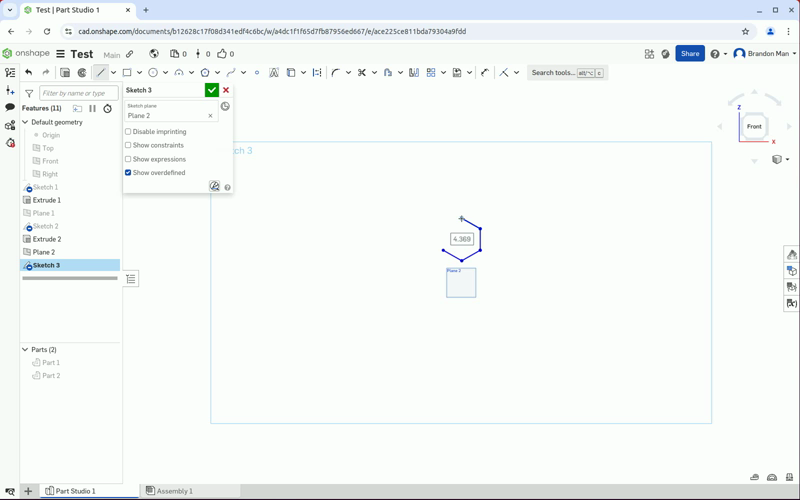
mouse_move(492, 218)
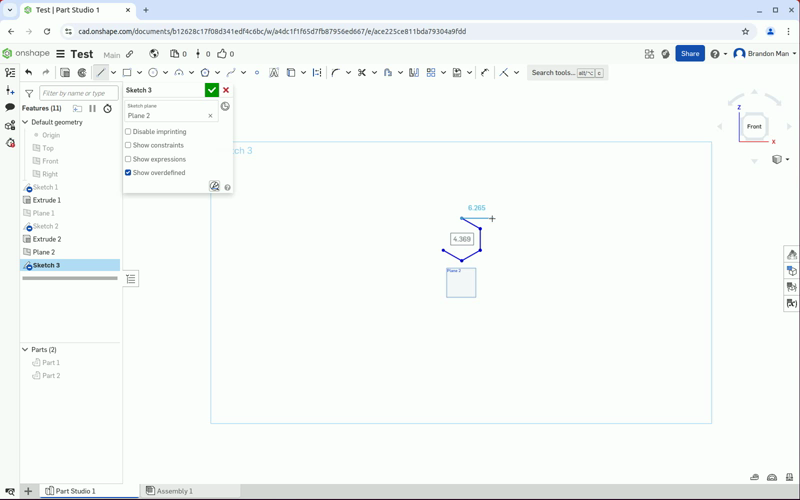
mouse_move(443, 228)
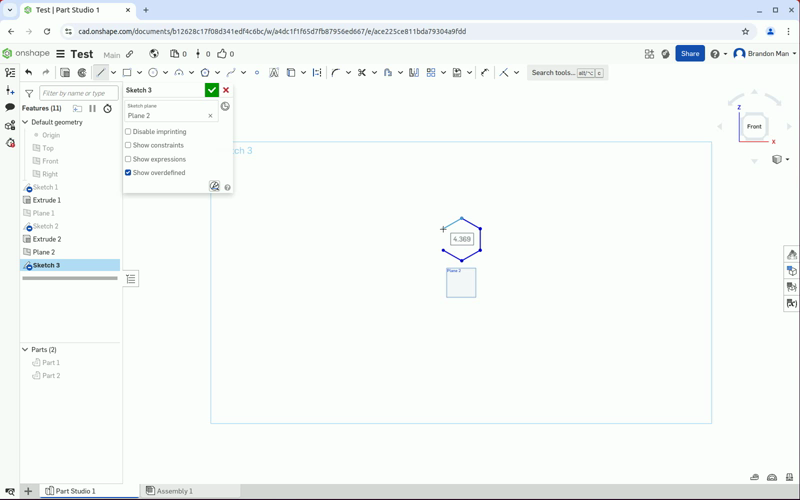
click(443, 228)
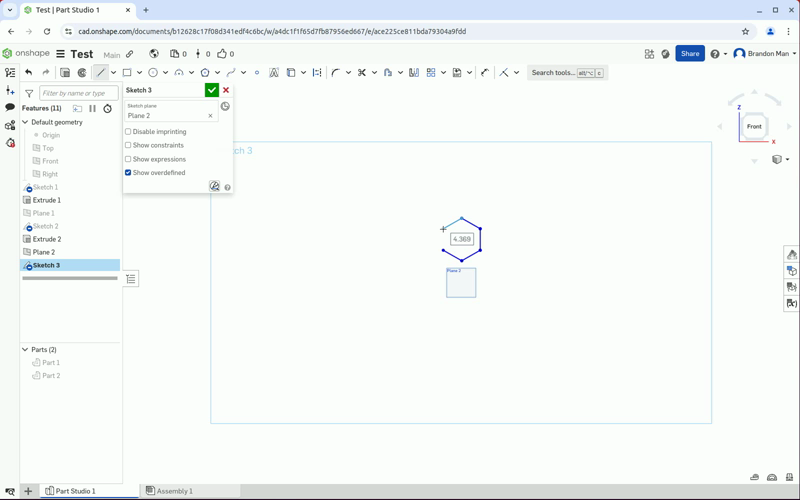
key_up(shift)
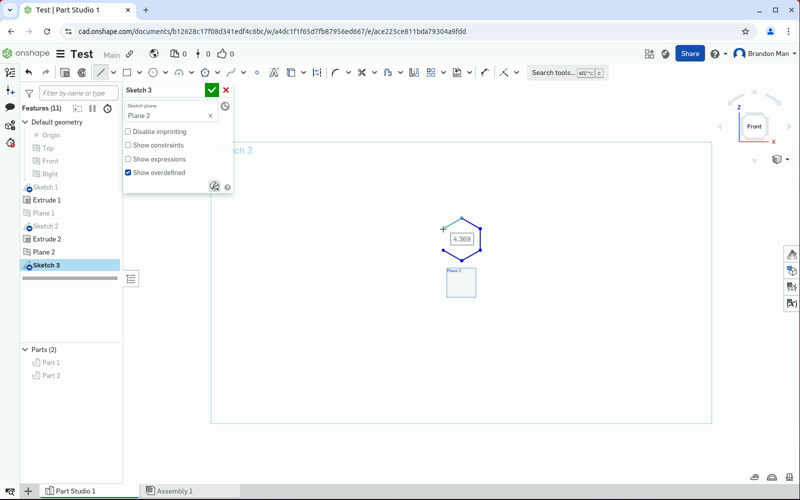
mouse_move(473, 228)
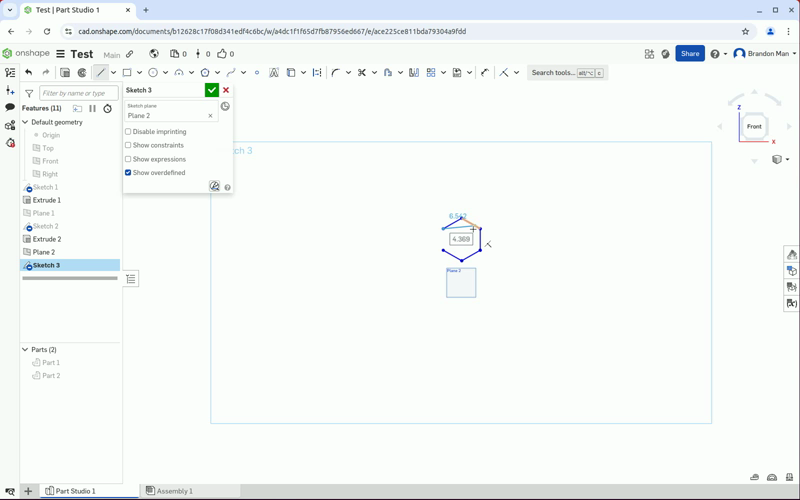
key_down(shift)
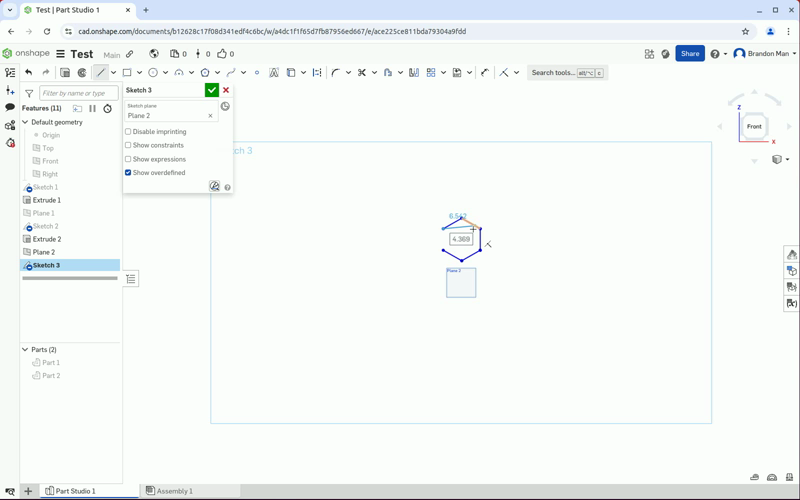
mouse_move(443, 250)
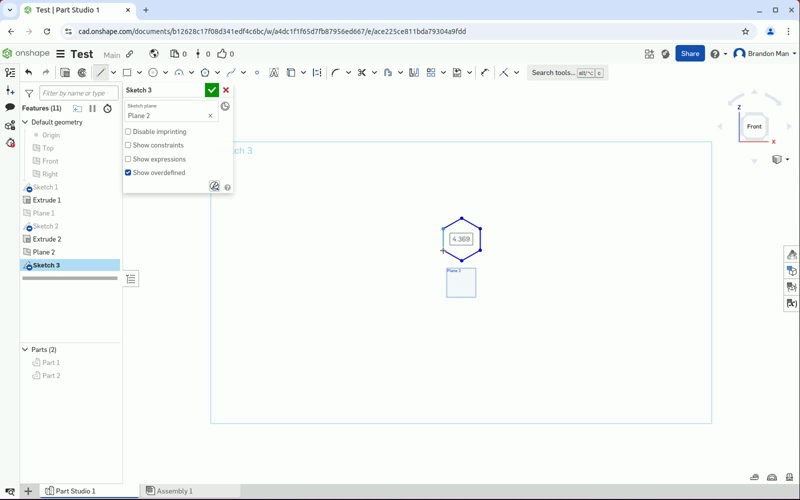
key_up(shift)
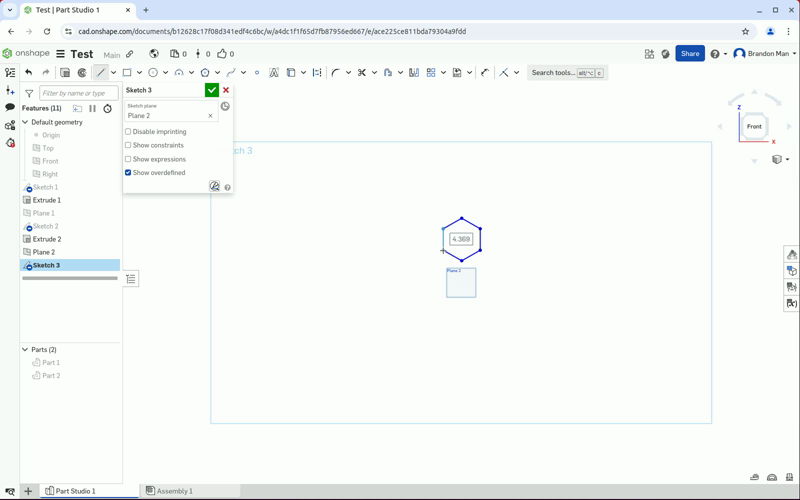
click(443, 250)
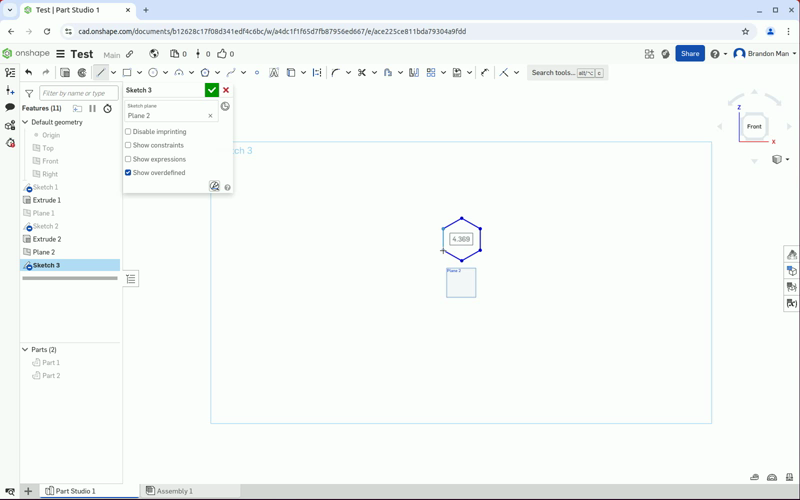
key(esc)
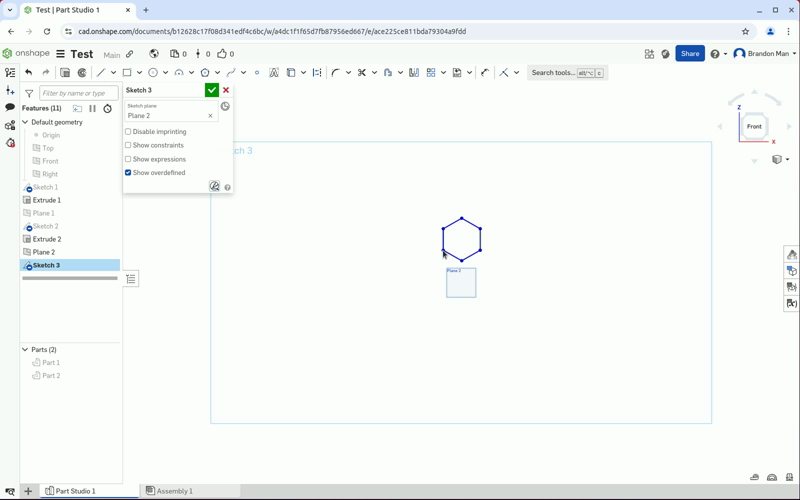
mouse_move(471, 244)
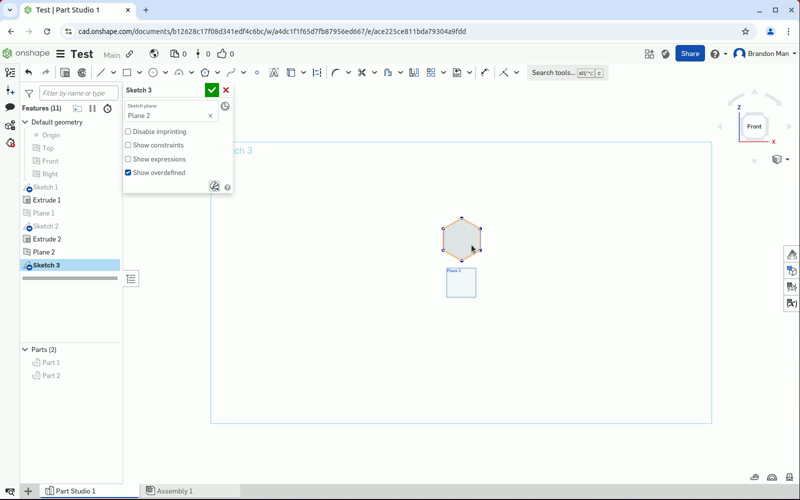
scroll(6)
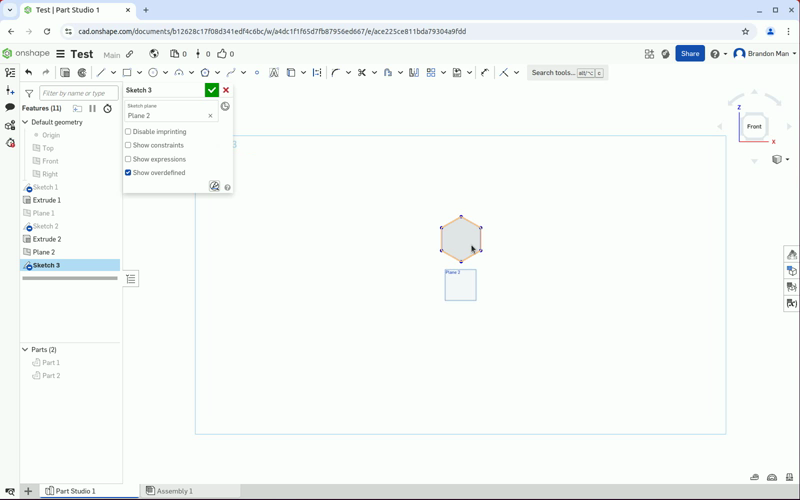
scroll(6)
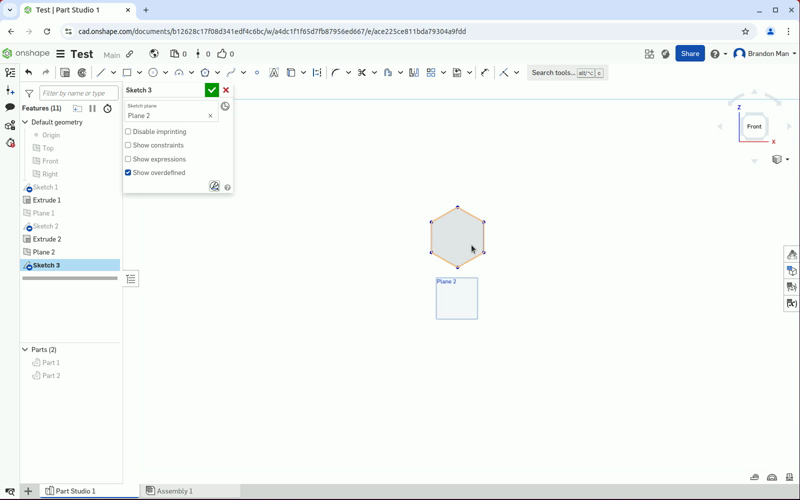
scroll(6)
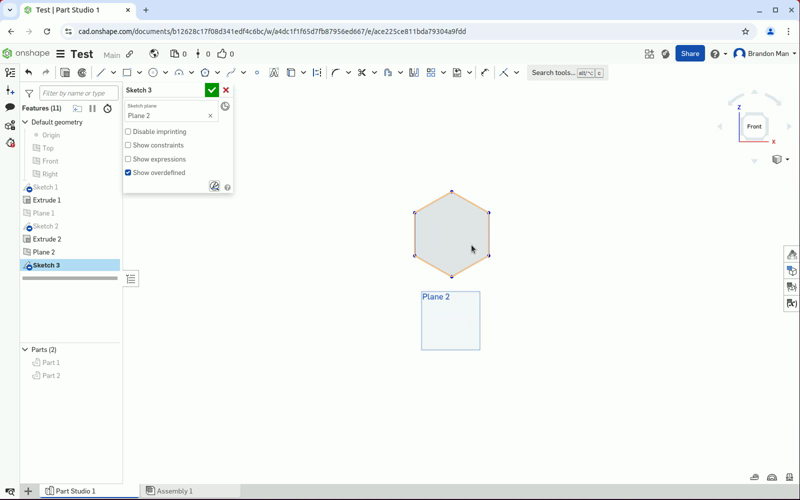
scroll(6)
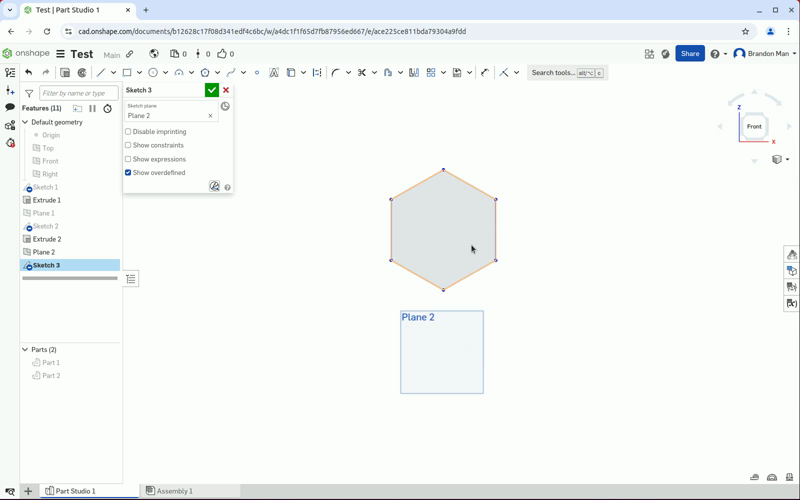
scroll(6)
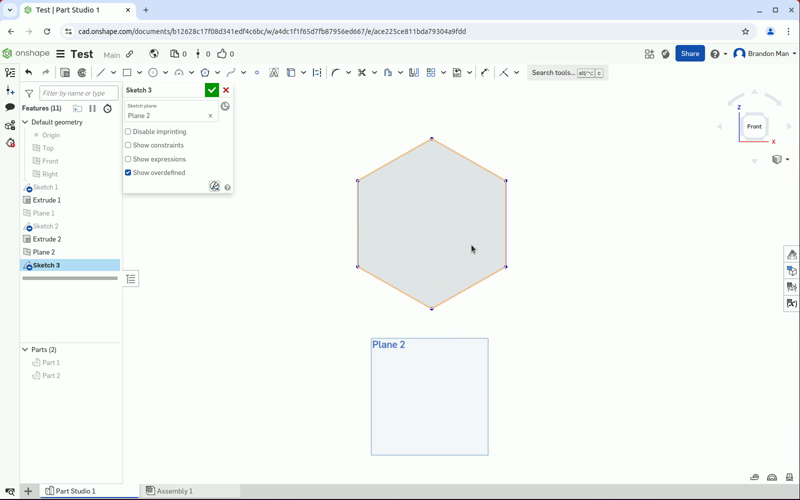
scroll(6)
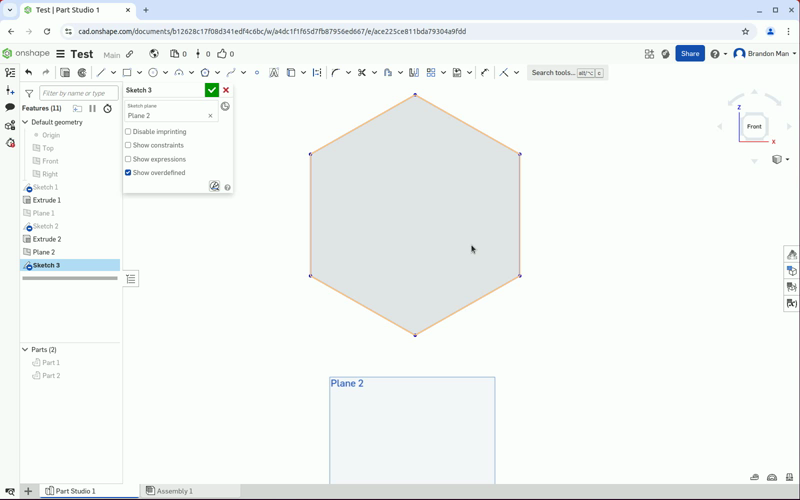
scroll(6)
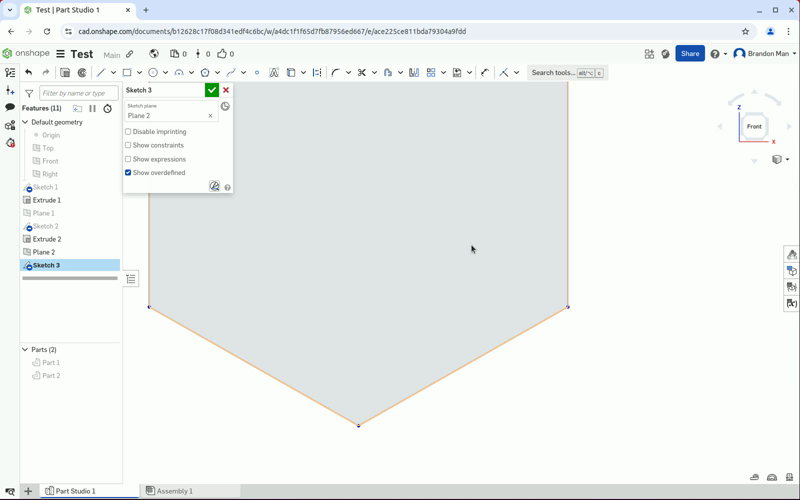
click(471, 244)
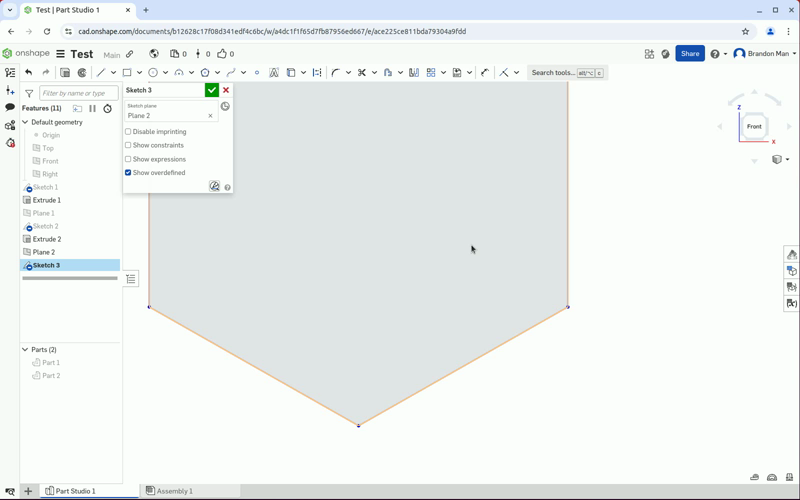
scroll(-6)
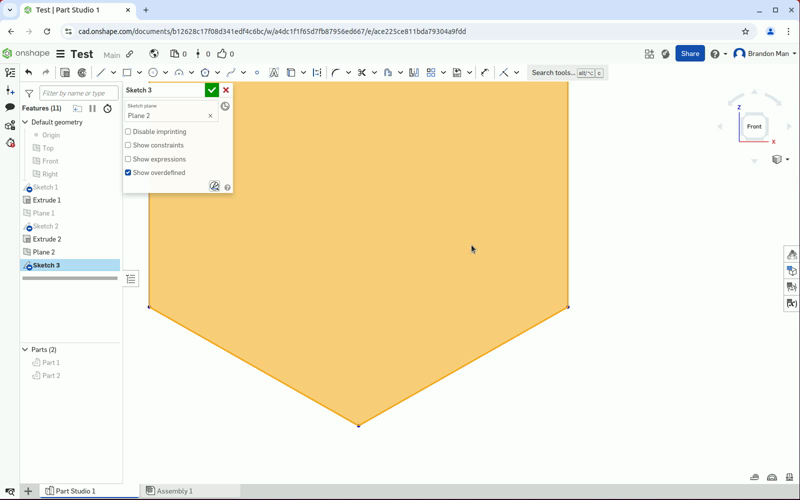
scroll(-6)
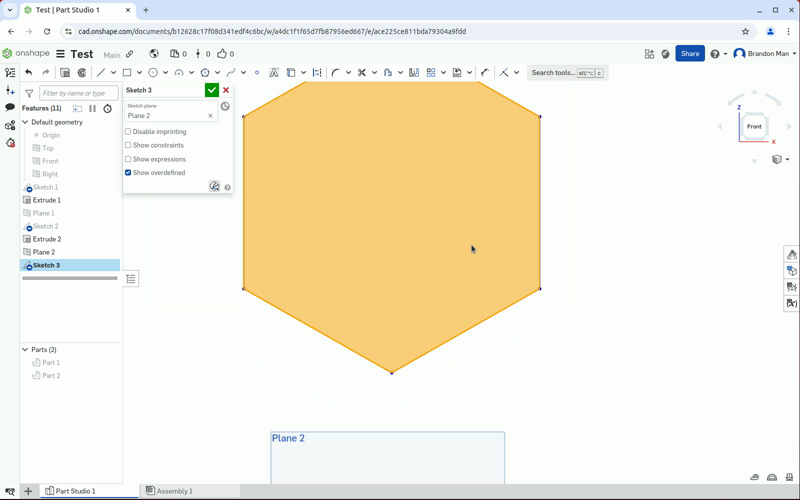
scroll(-6)
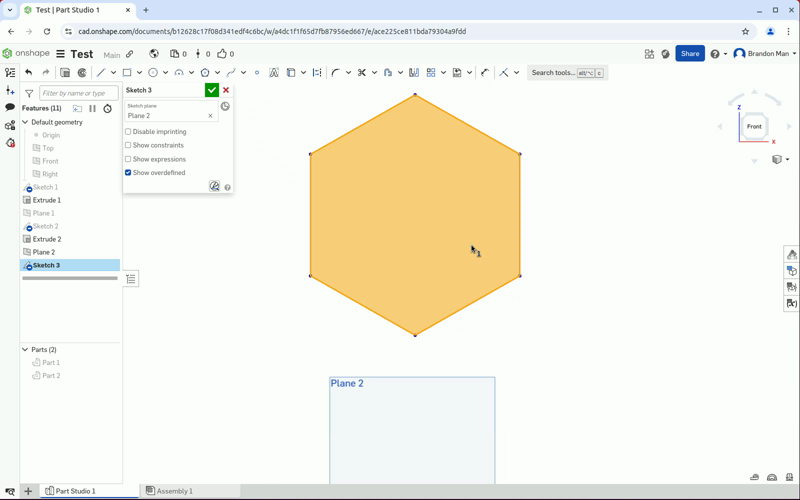
scroll(-6)
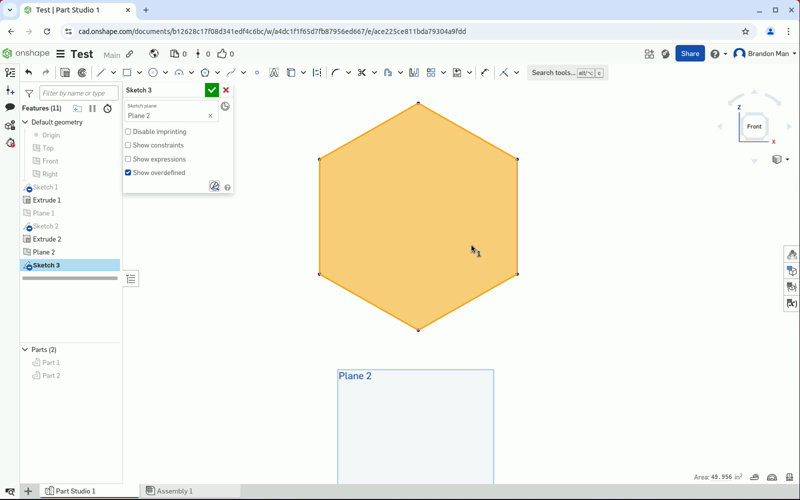
scroll(-6)
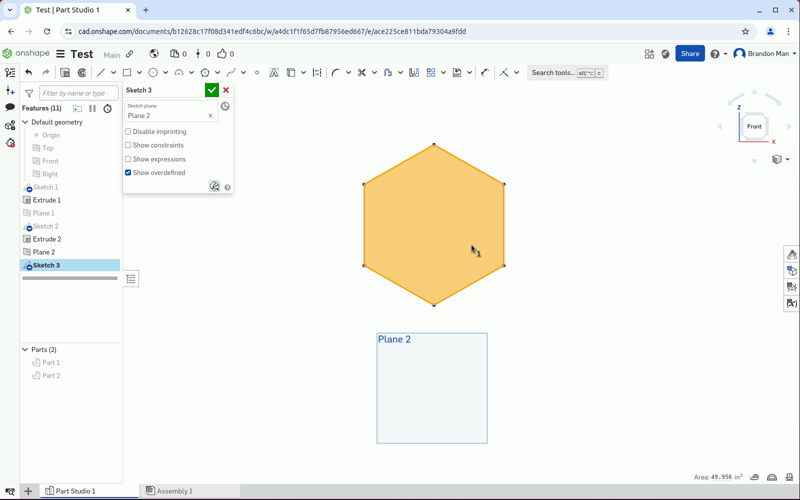
scroll(-6)
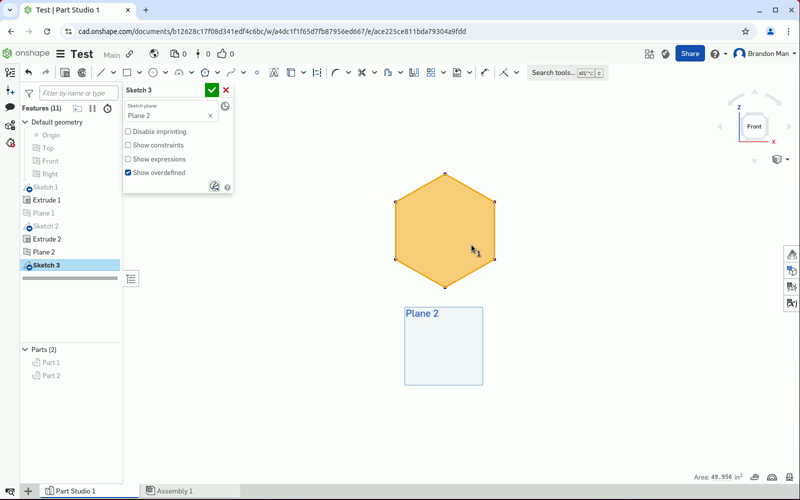
scroll(-6)
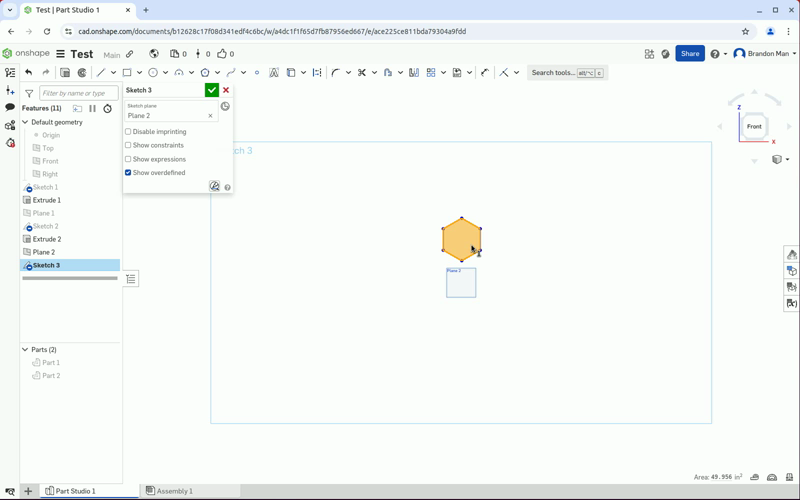
mouse_move(73, 352)
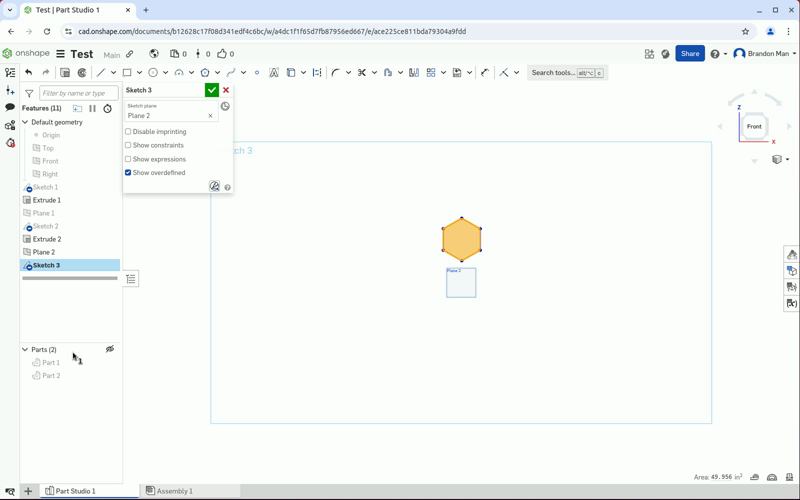
key(shift+y)
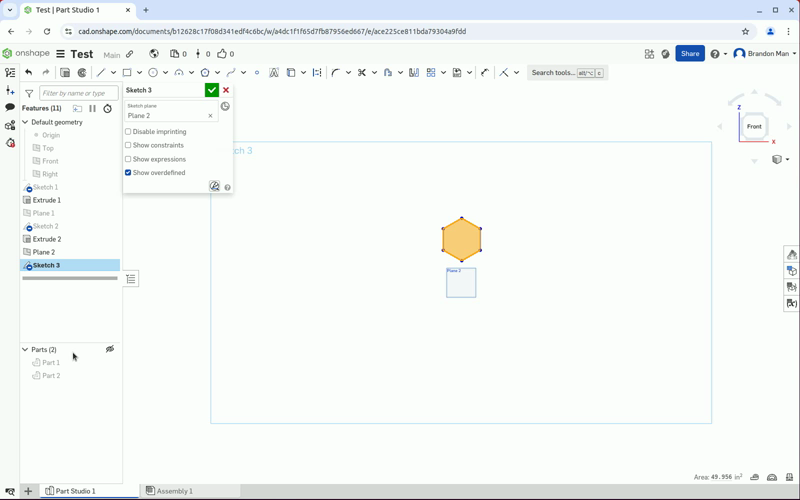
key(shift+e)
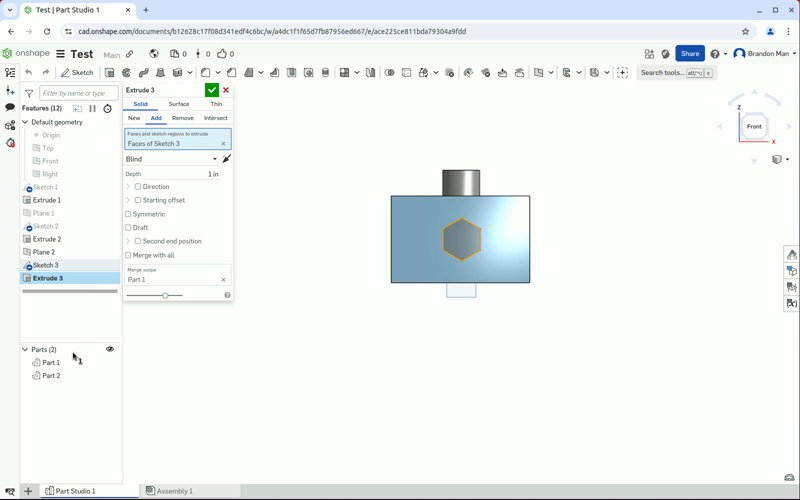
mouse_move(143, 106)
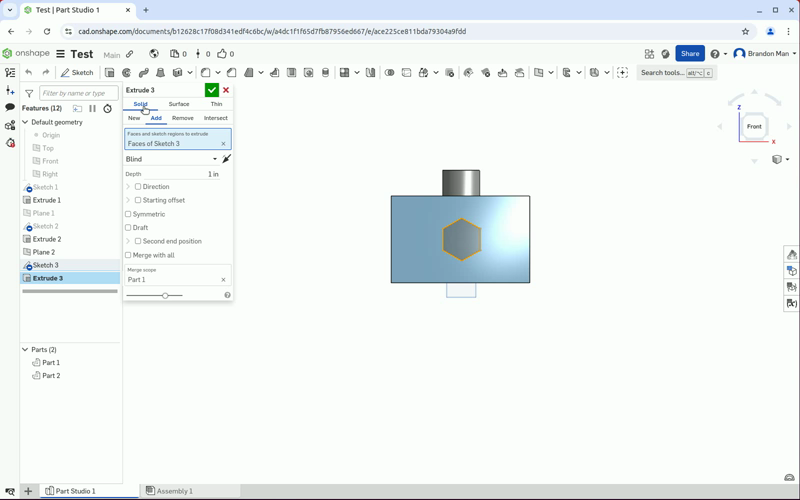
click(143, 106)
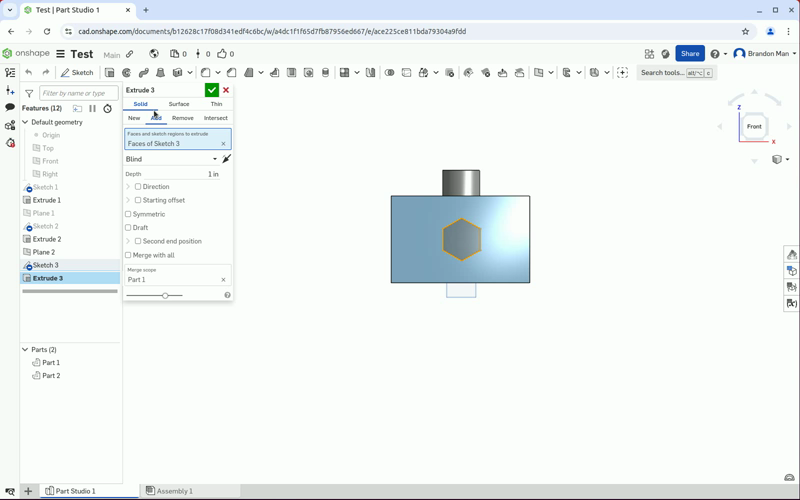
mouse_move(186, 120)
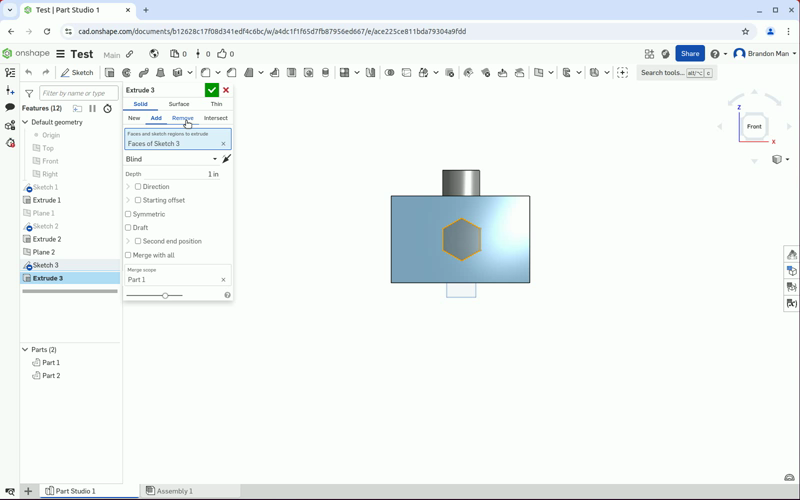
click(186, 120)
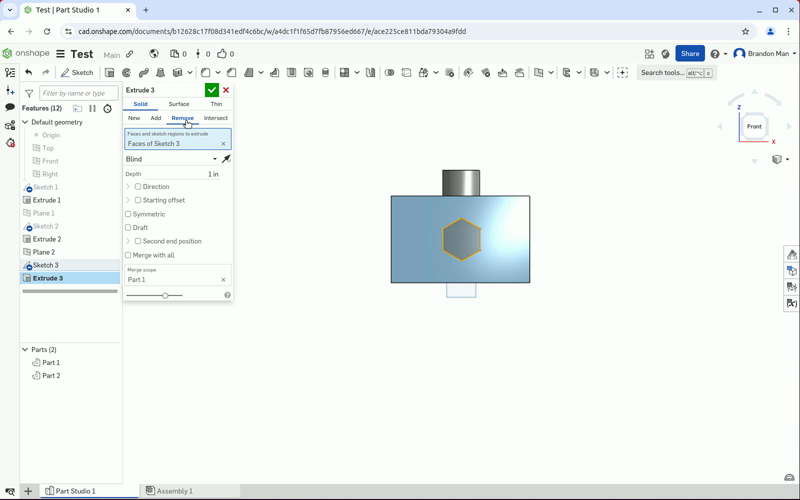
key(tab, 4)
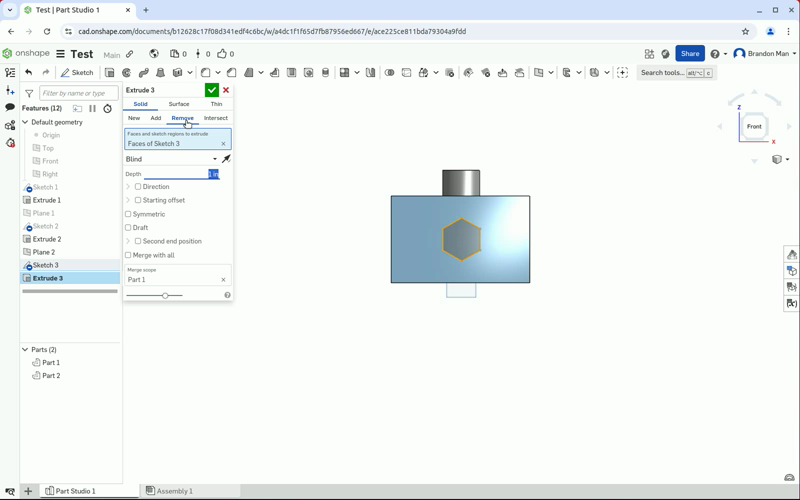
text(1.685)
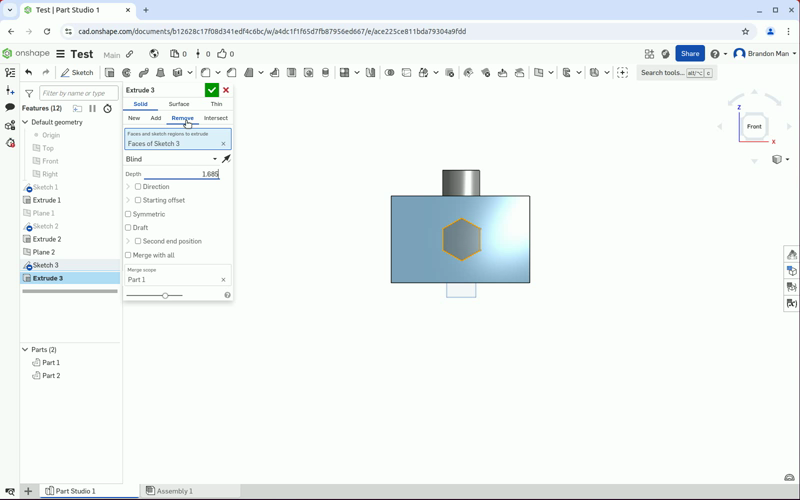
key(tab, 6)
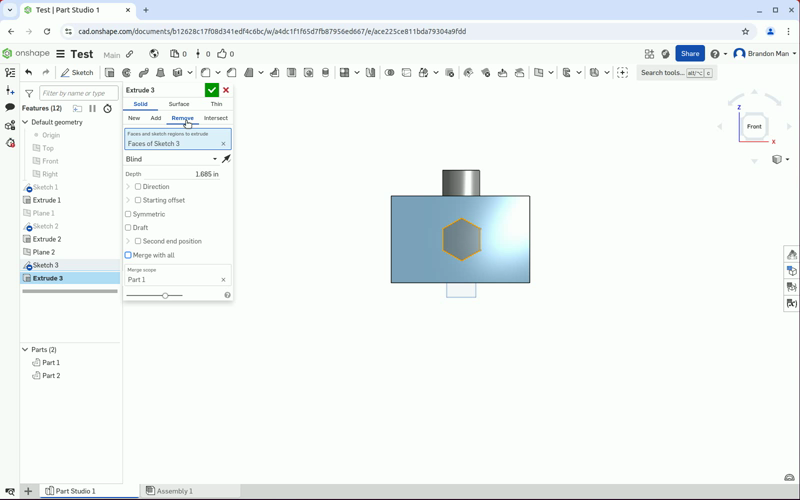
key(space)
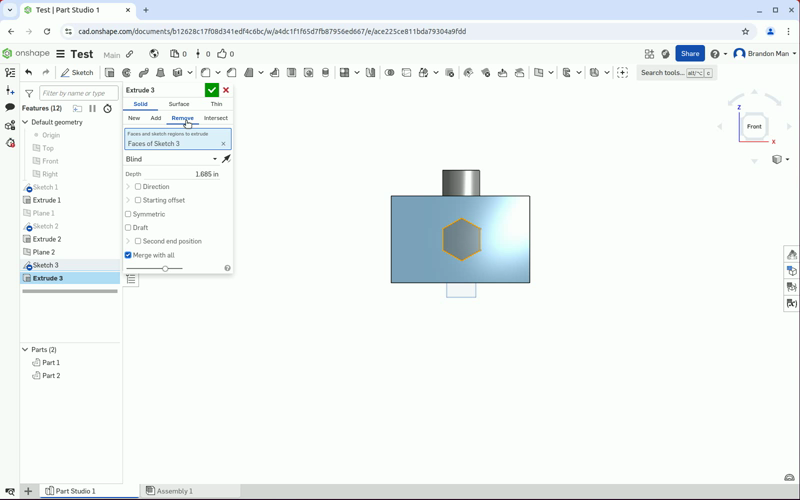
key(enter)
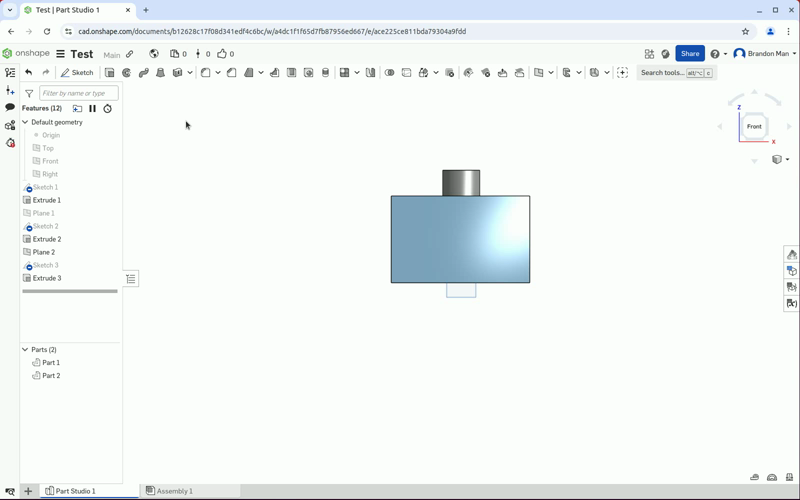
key(shift+h)
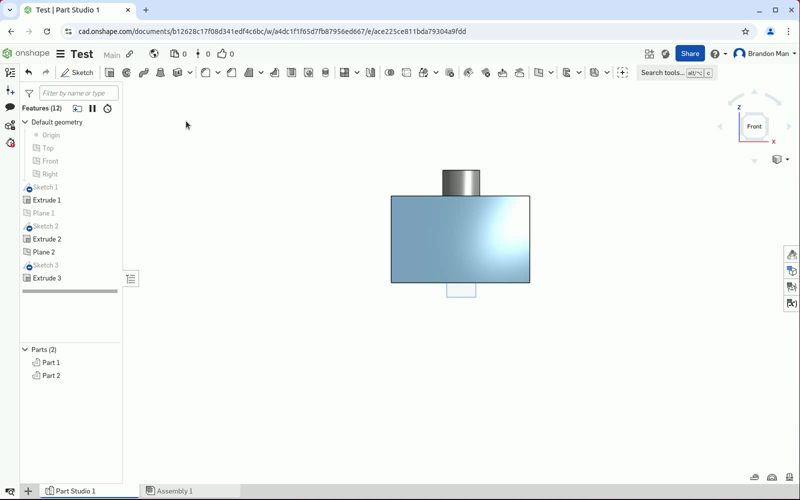
key(shift+h)
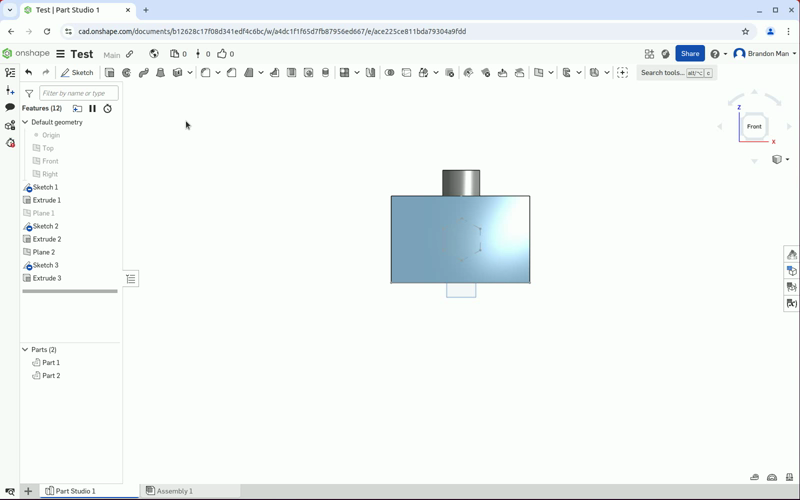
key(shift+7)
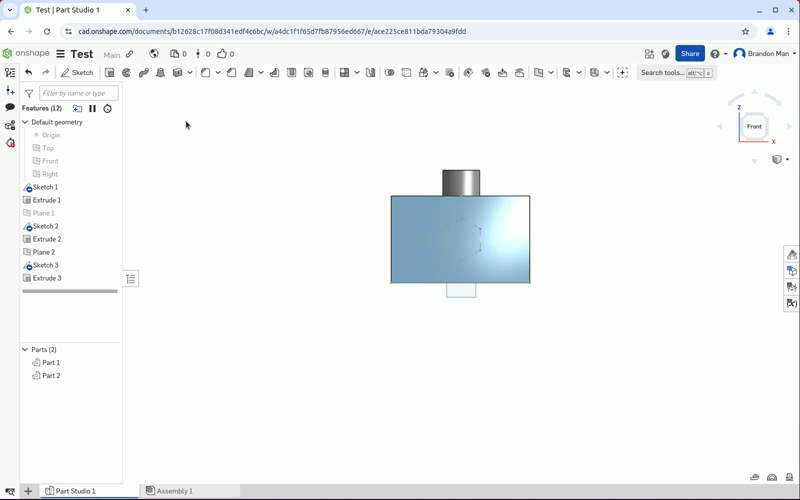
key(left, 2)
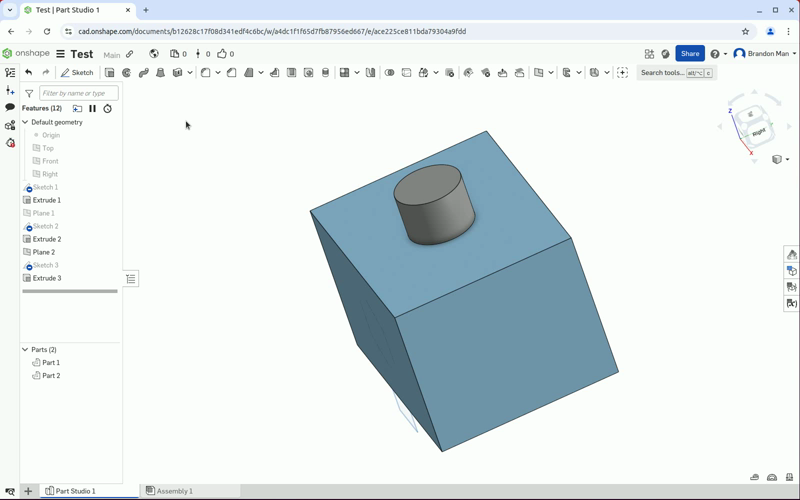
key(down, 2)
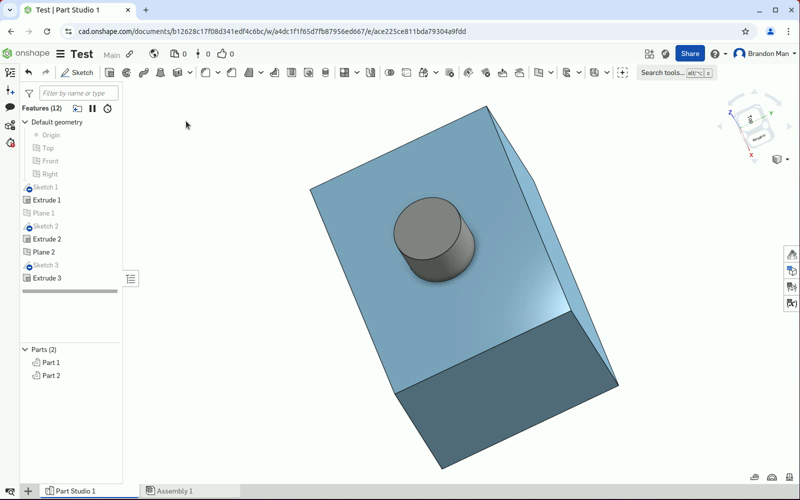
key(up, 2)
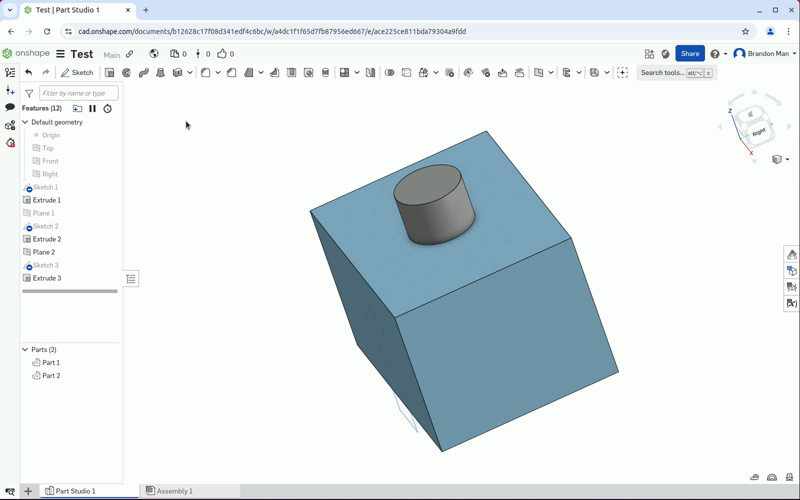
key(right, 2)
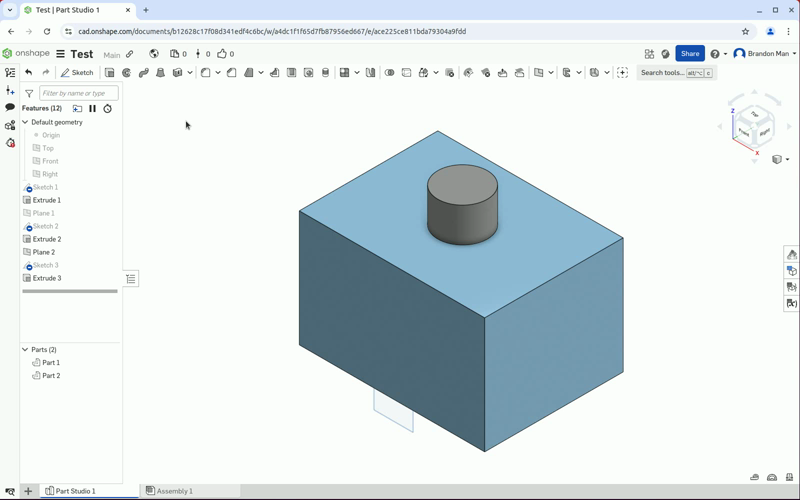
mouse_move(73, 189)
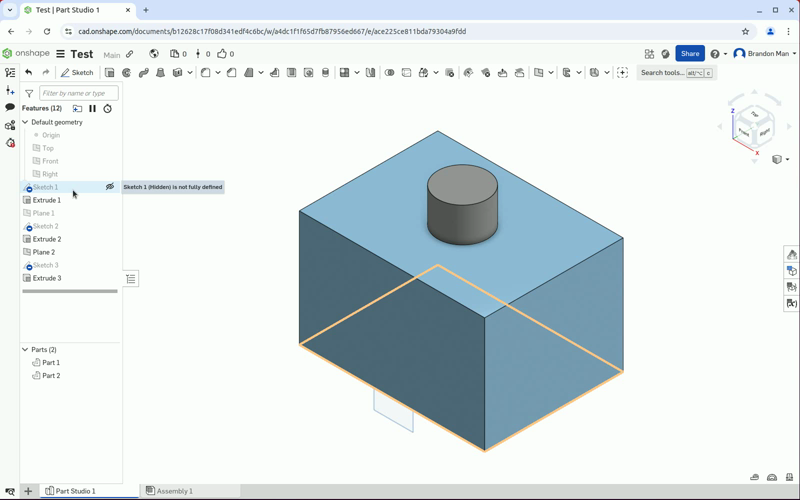
click(73, 189)